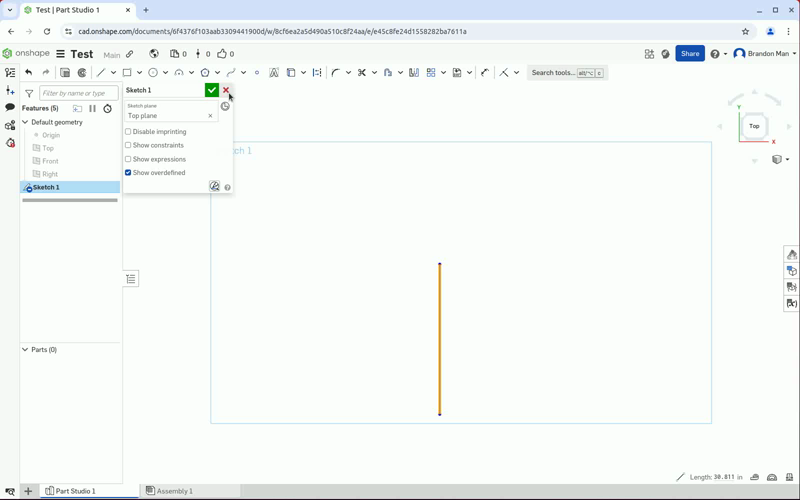
key(shift+h)
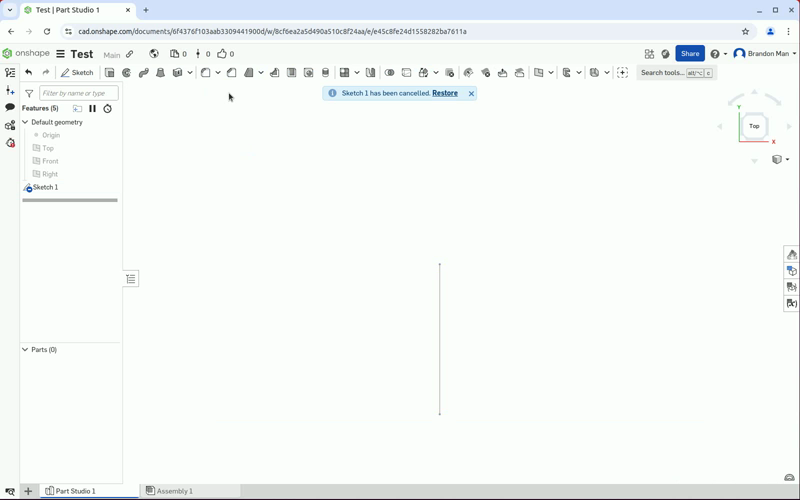
mouse_move(73, 352)
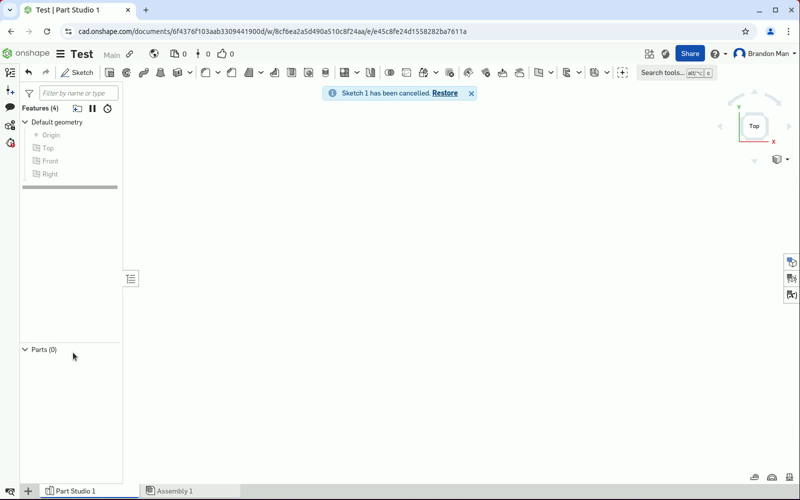
key(y)
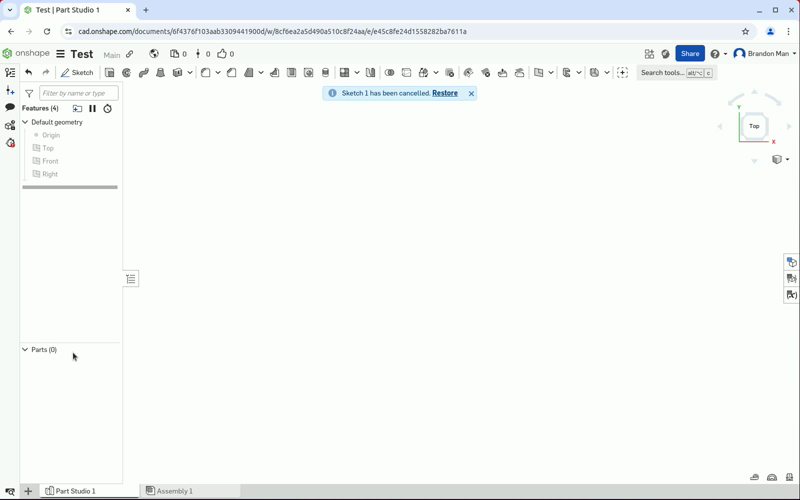
key(shift+p)
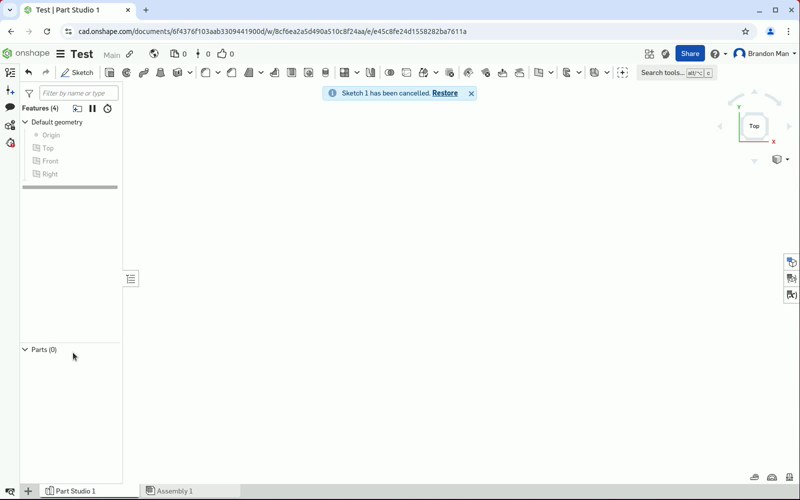
key(space)
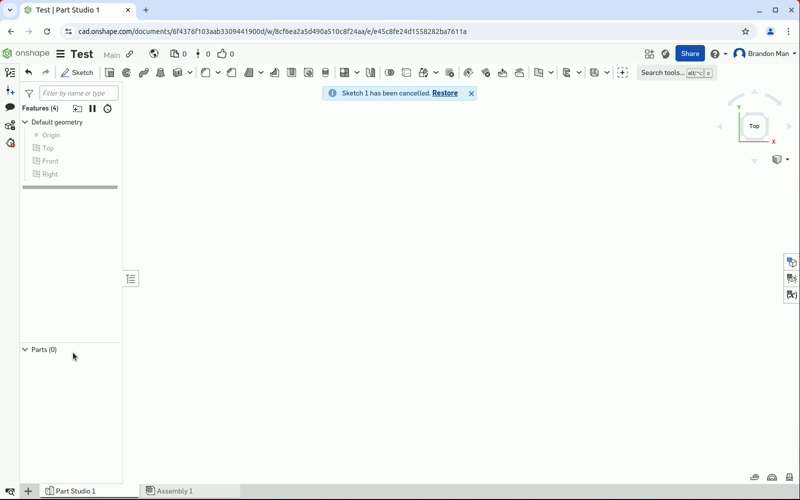
key_down(shift)
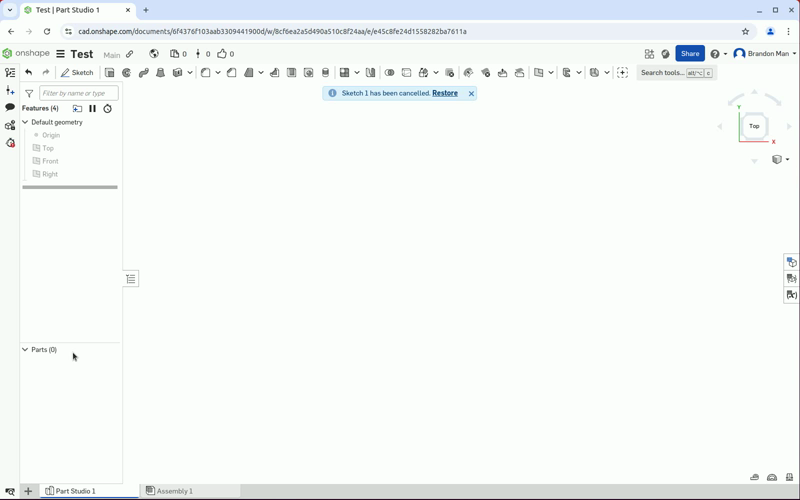
key(up)
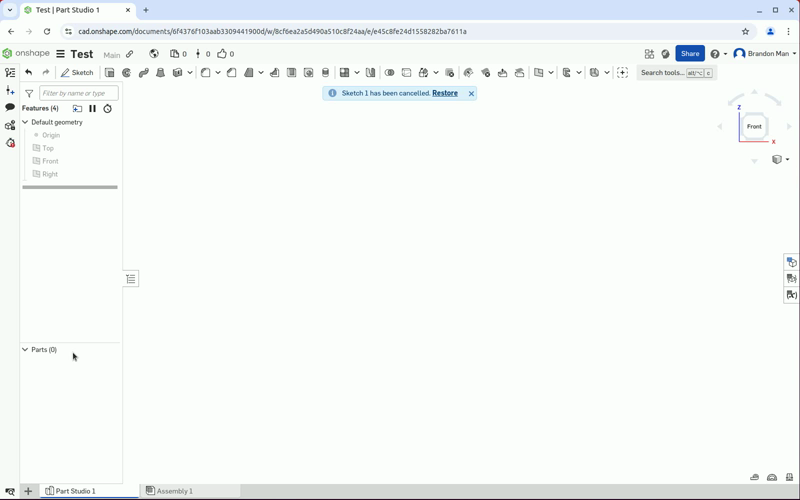
key_up(shift)
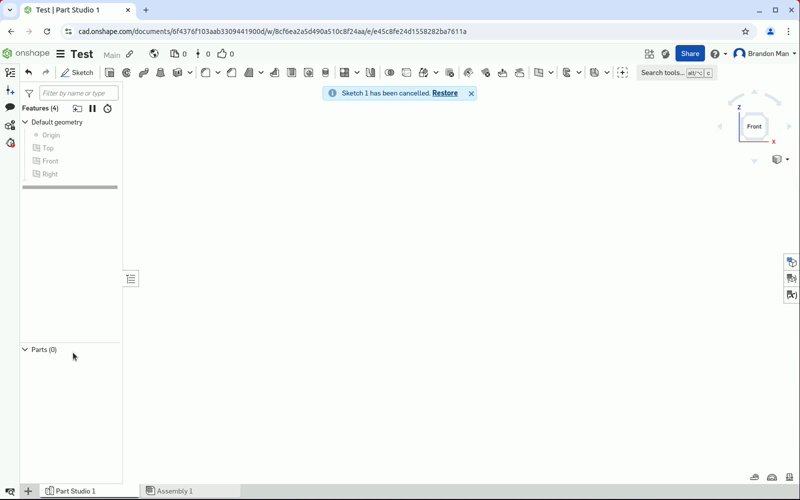
mouse_move(73, 352)
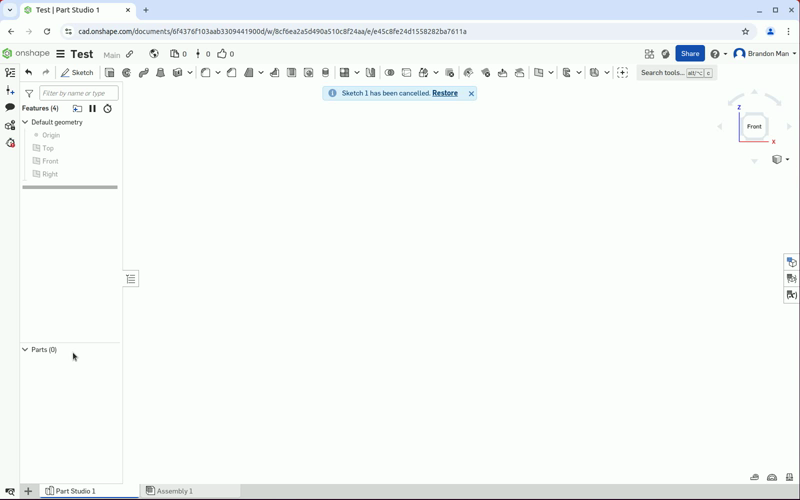
key(shift+y)
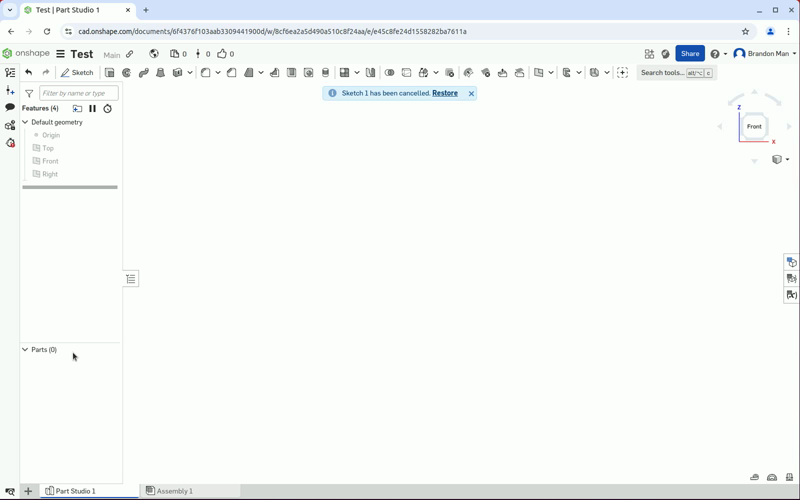
key(shift+s)
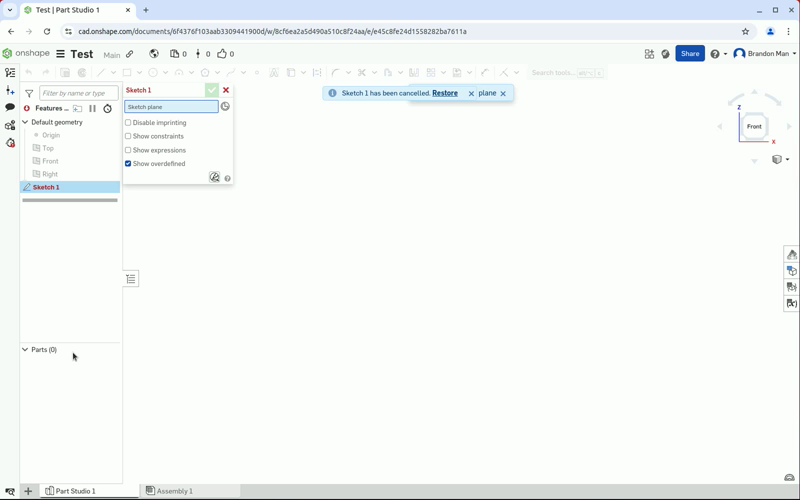
mouse_move(73, 163)
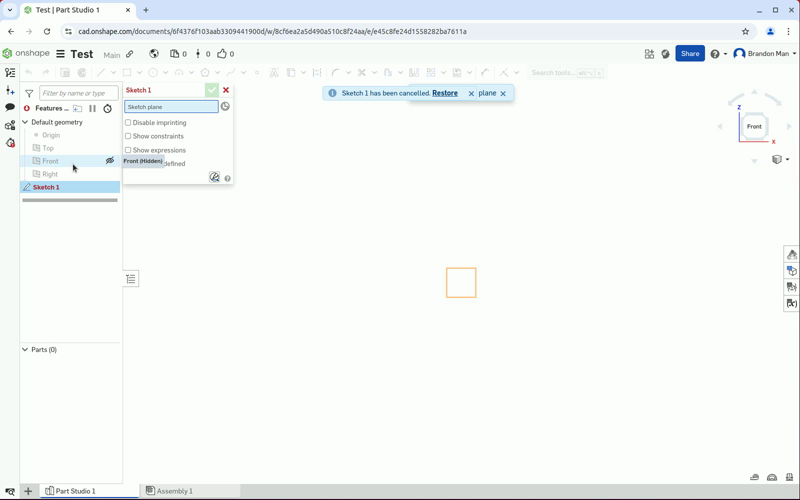
click(73, 163)
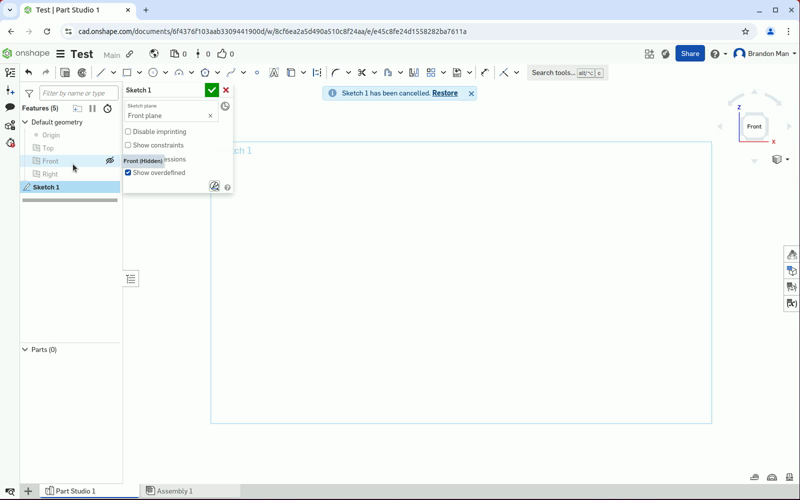
mouse_move(73, 352)
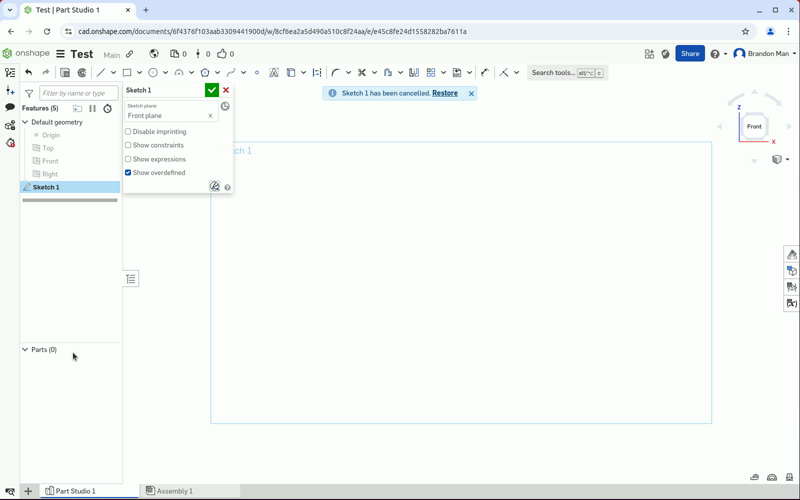
key(y)
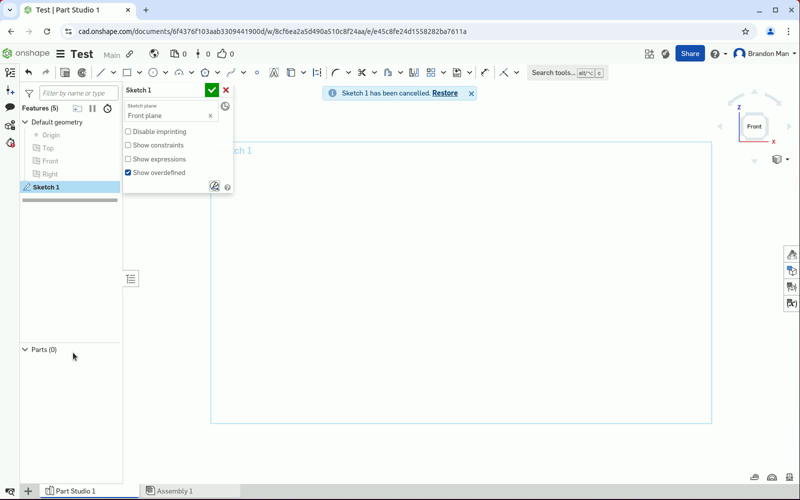
key(a)
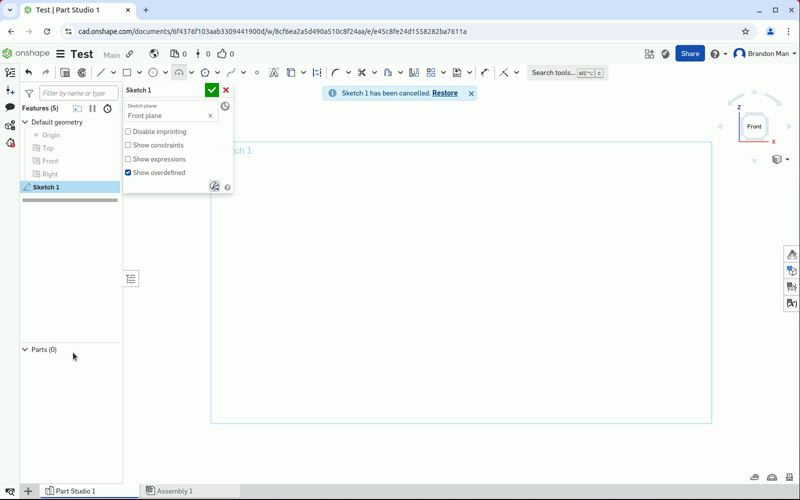
key_down(shift)
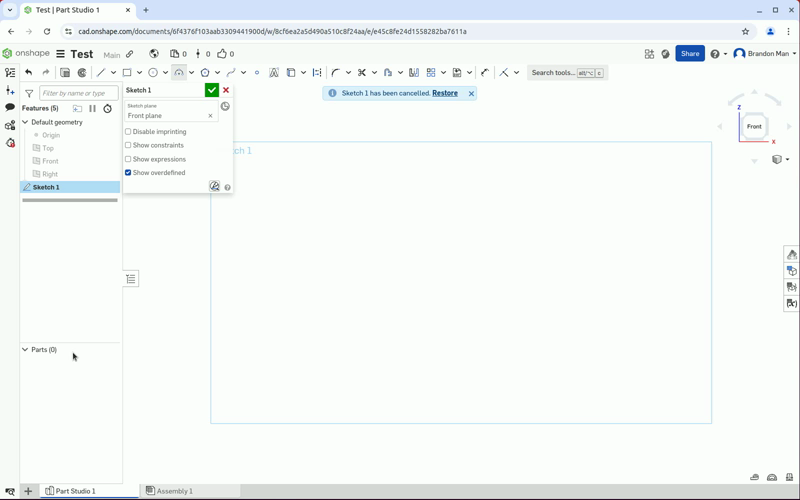
mouse_move(348, 287)
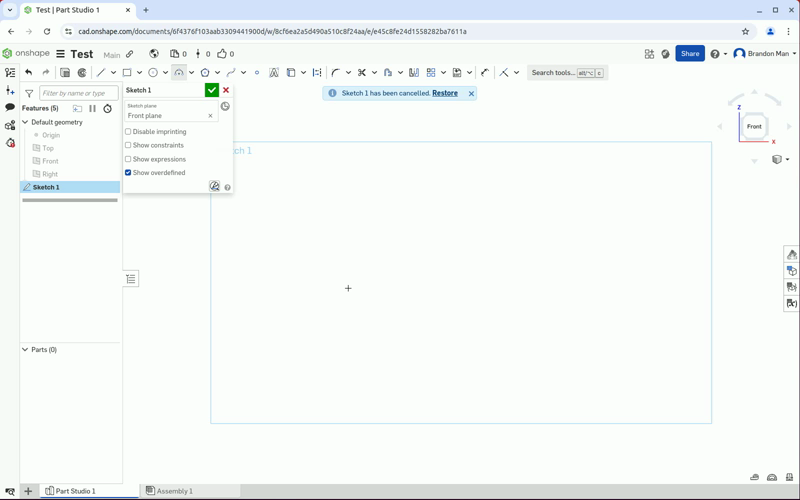
click(348, 287)
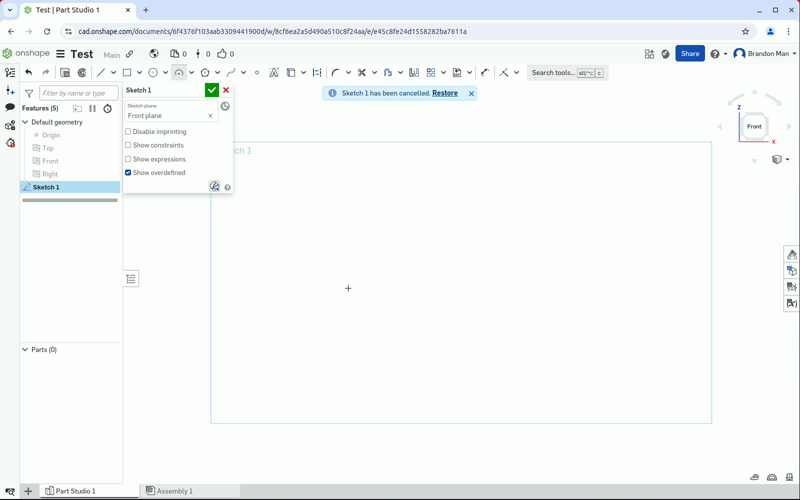
key_up(shift)
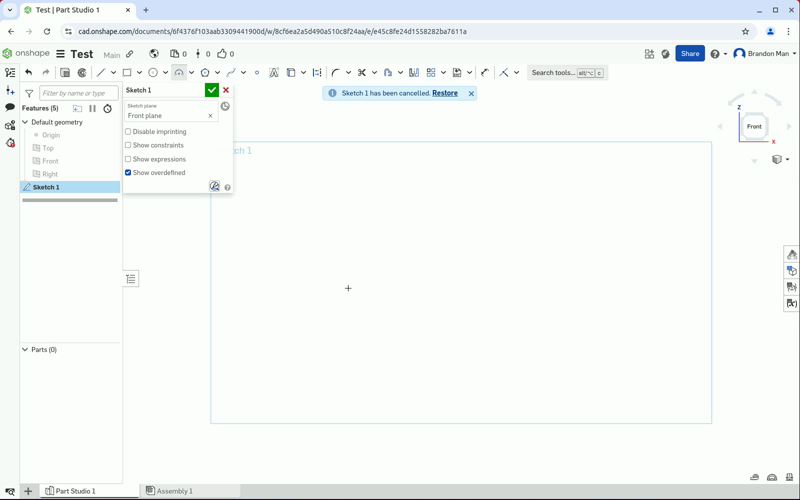
key_down(shift)
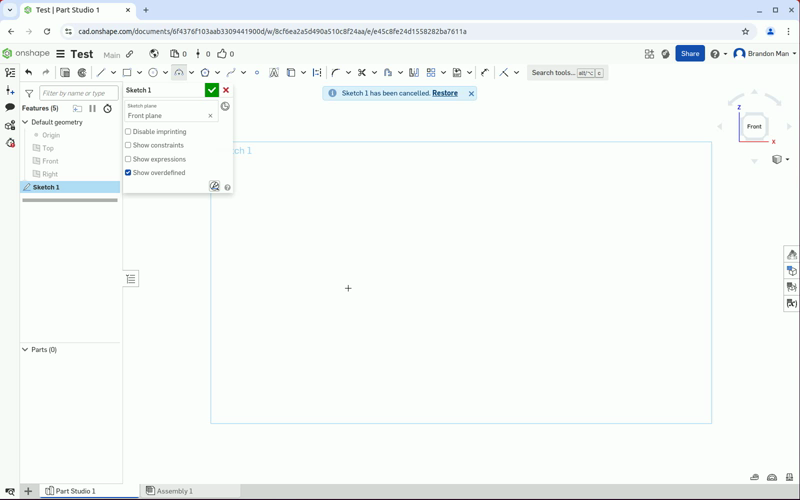
mouse_move(357, 297)
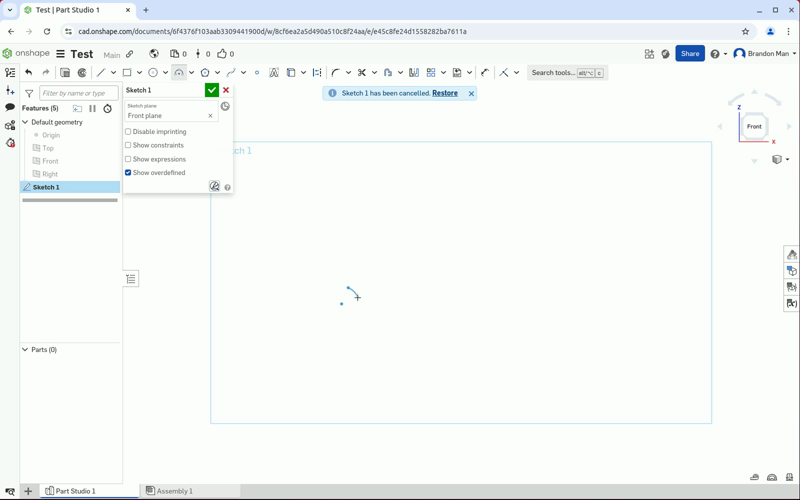
click(357, 297)
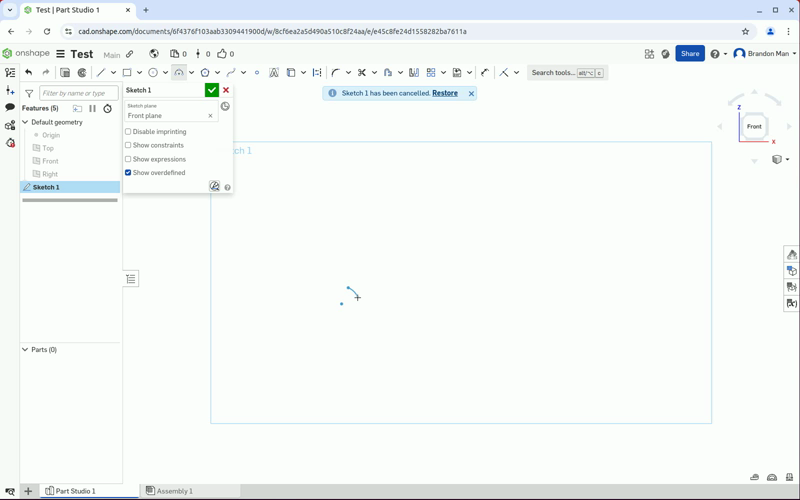
mouse_move(350, 294)
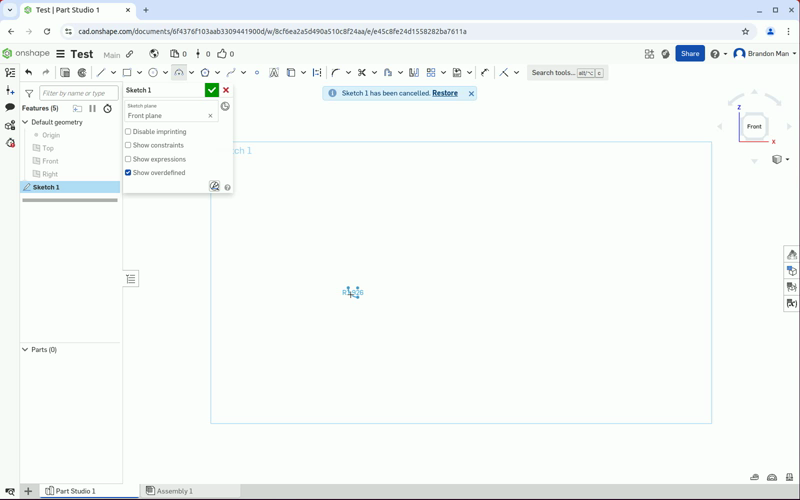
click(350, 294)
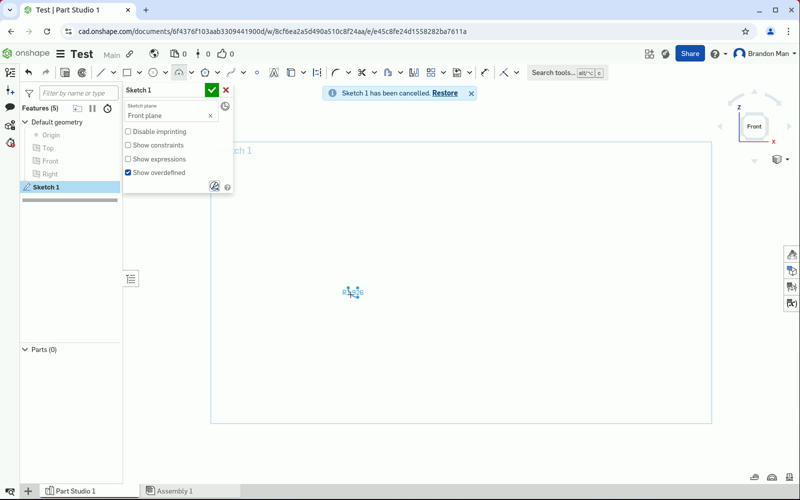
key_up(shift)
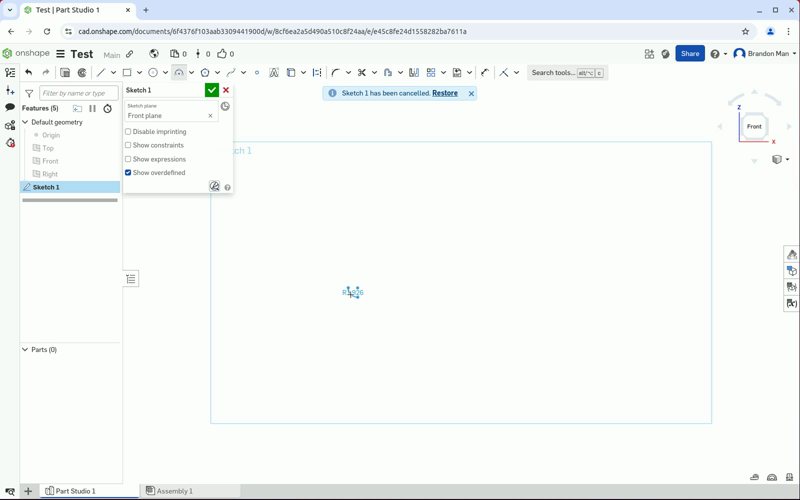
key(esc)
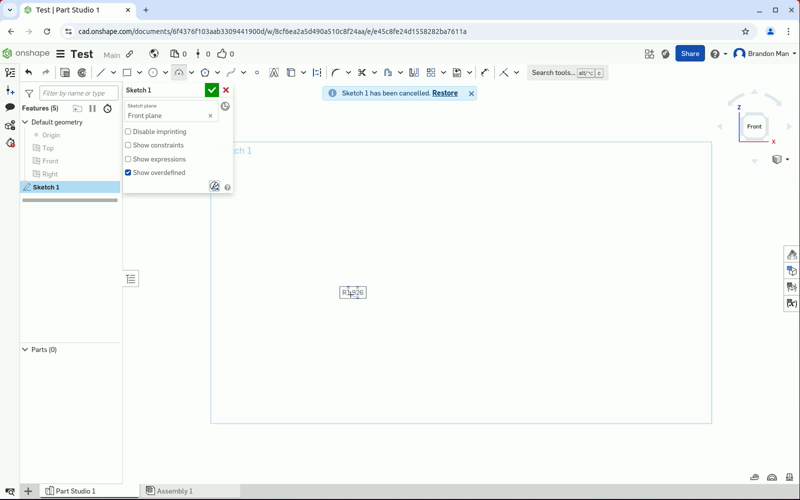
key(l)
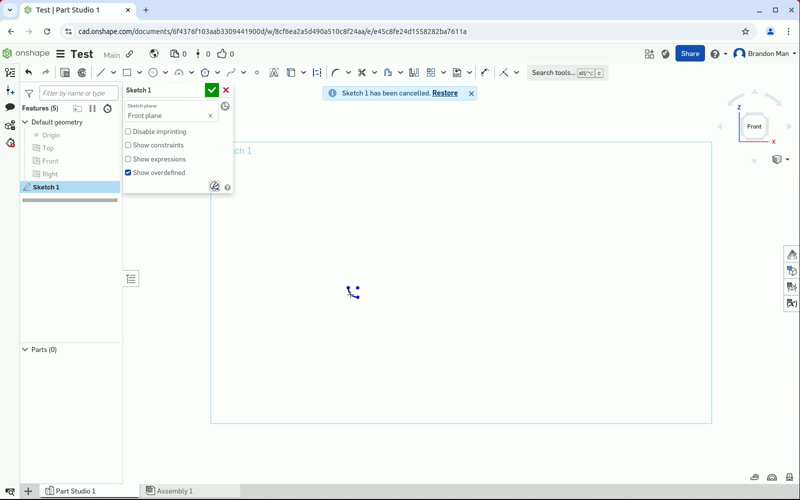
mouse_move(357, 297)
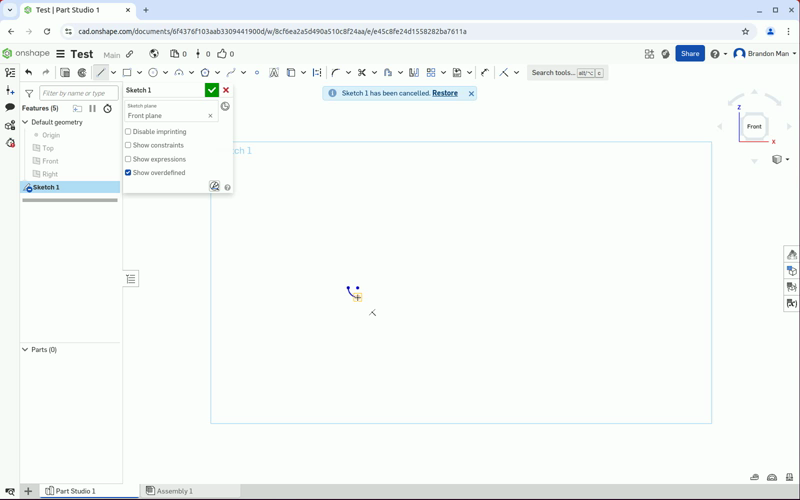
click(357, 297)
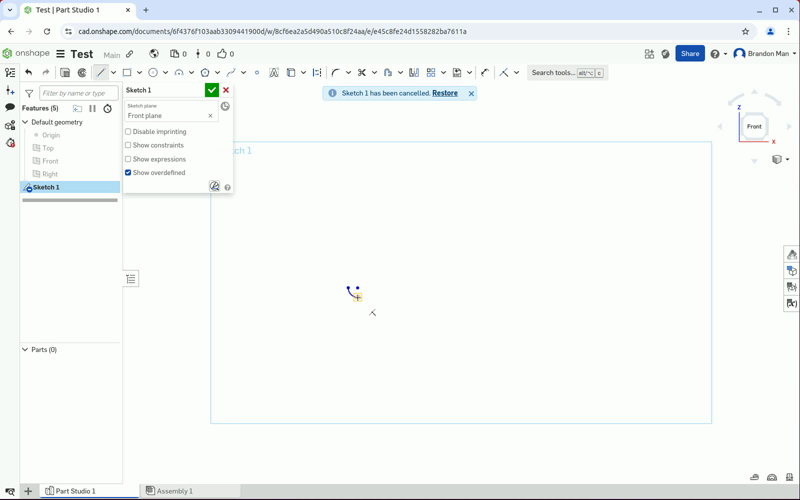
key_down(shift)
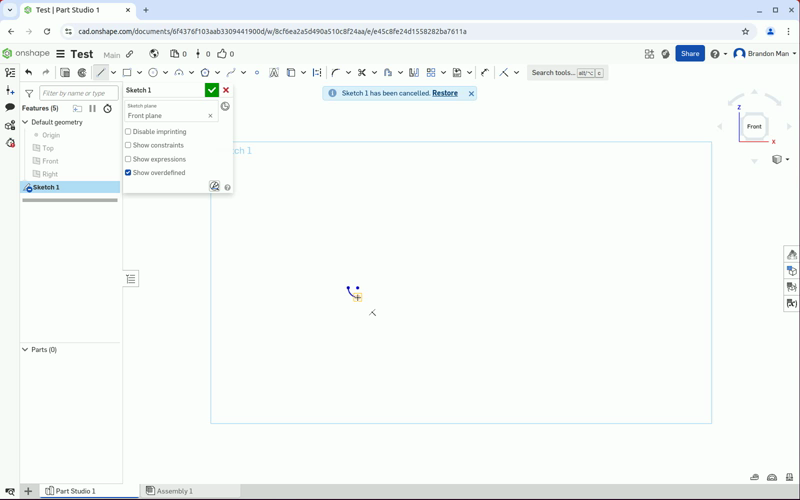
mouse_move(560, 297)
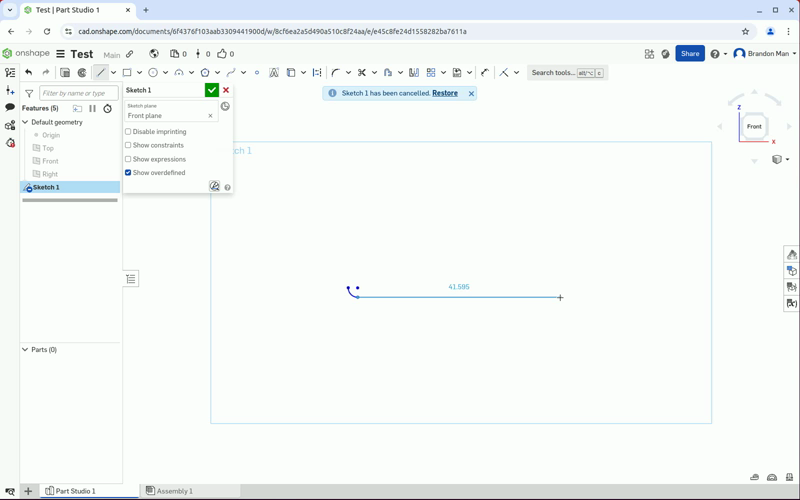
click(560, 297)
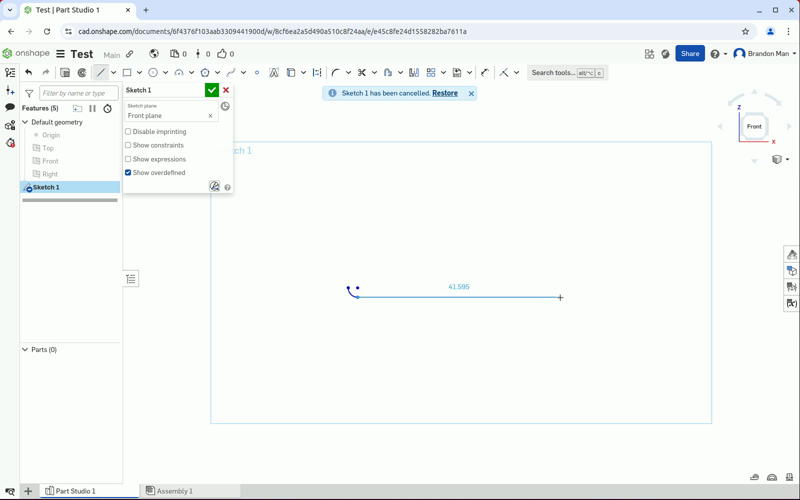
key_up(shift)
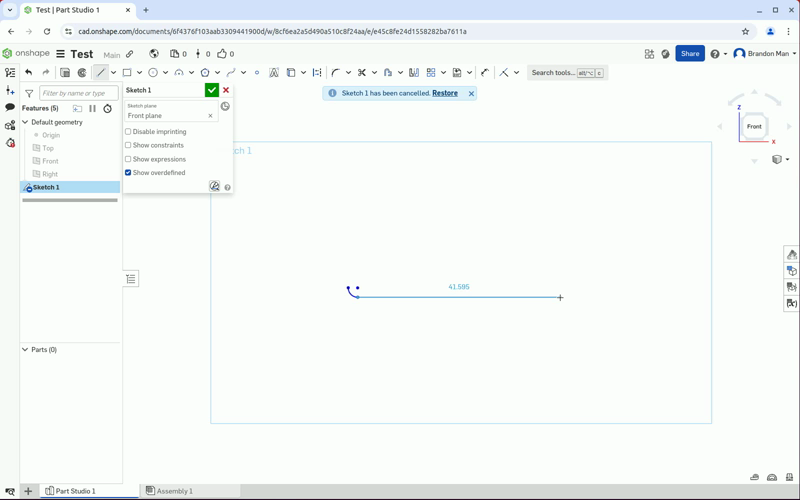
key(esc)
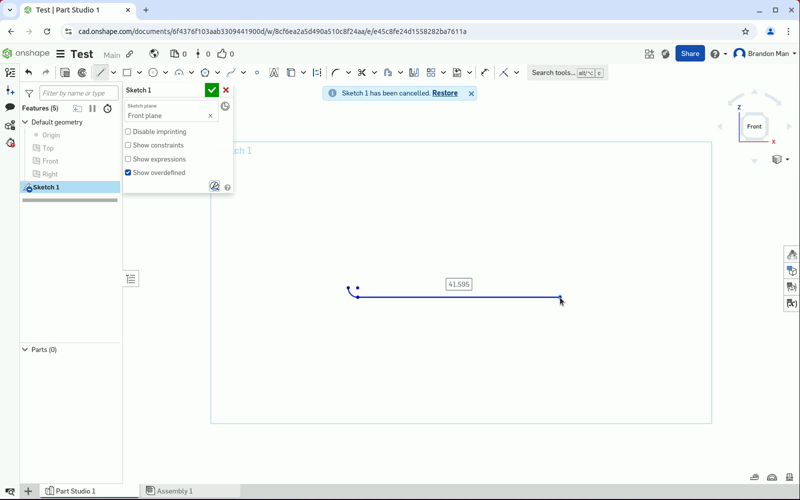
key(a)
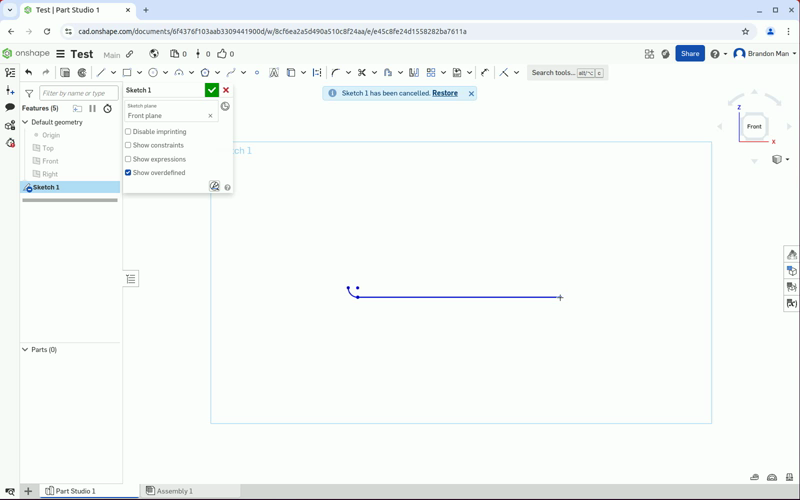
mouse_move(560, 297)
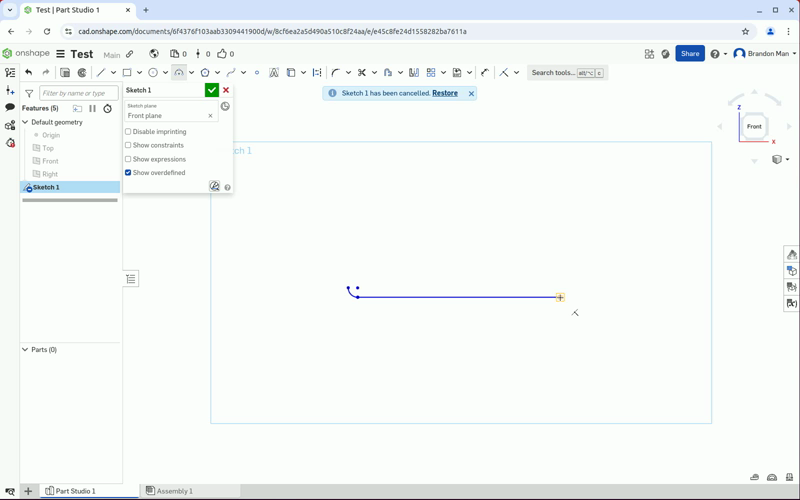
click(560, 297)
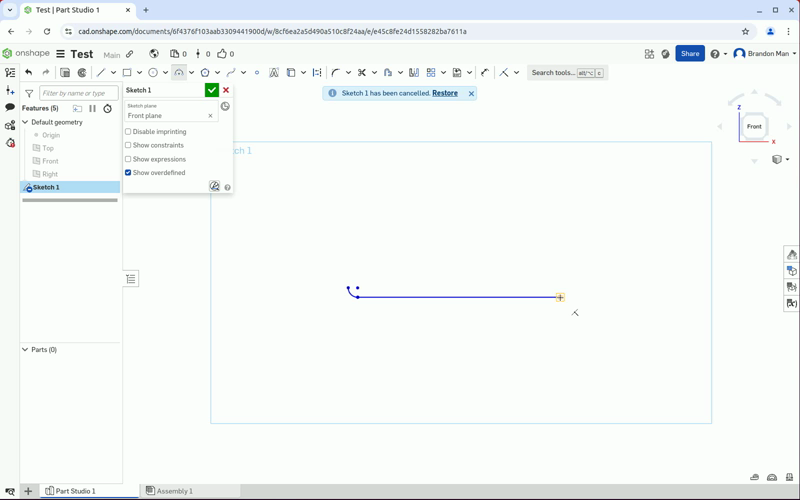
key_down(shift)
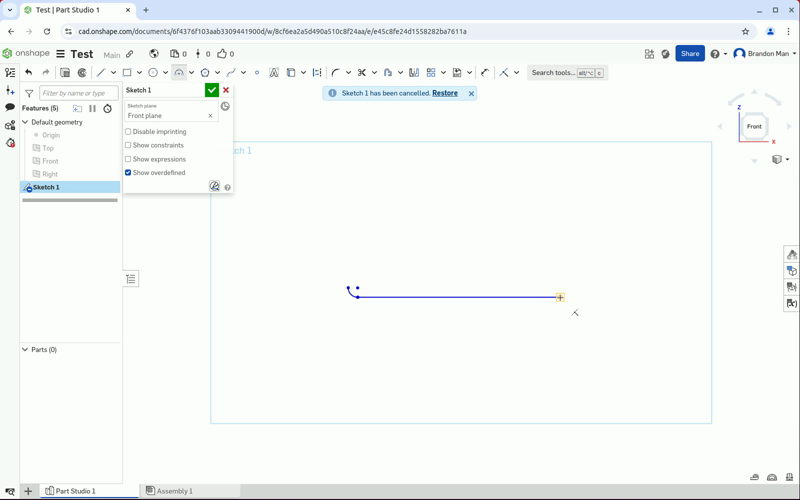
mouse_move(572, 287)
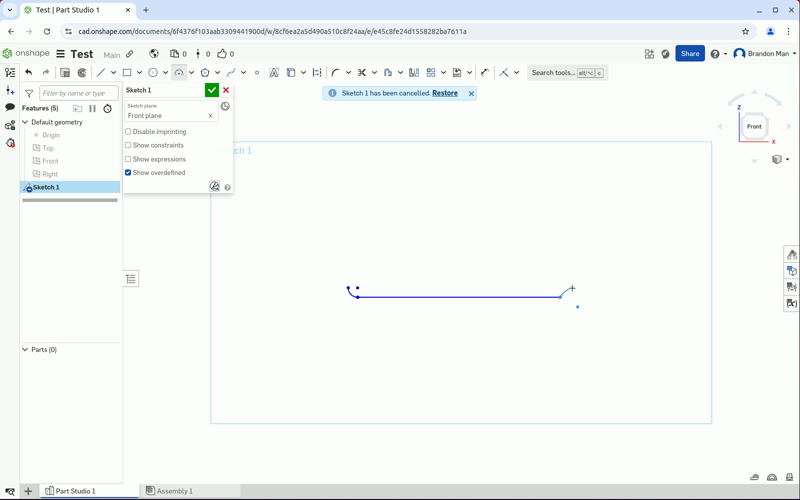
click(572, 287)
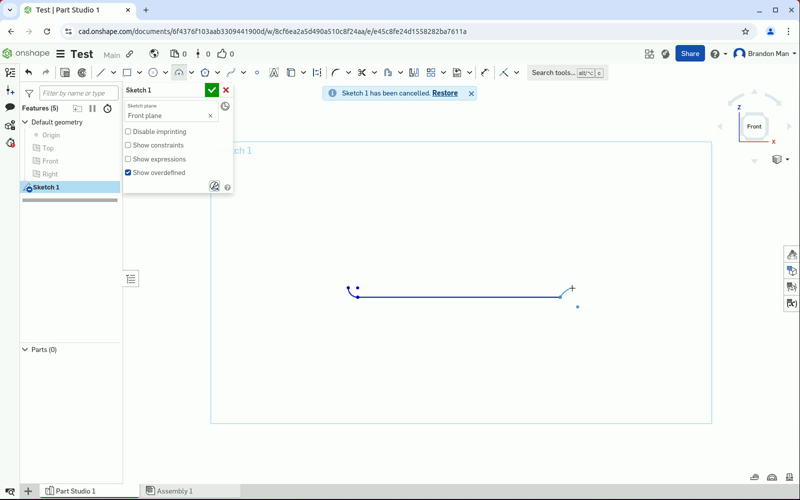
mouse_move(568, 294)
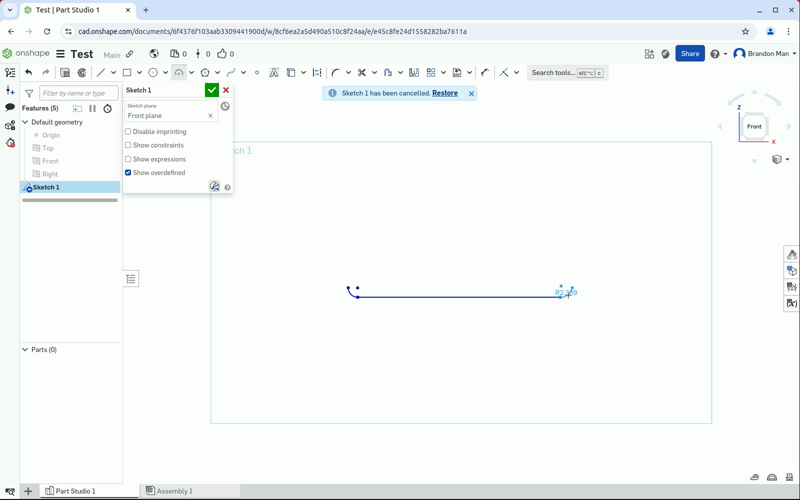
click(568, 294)
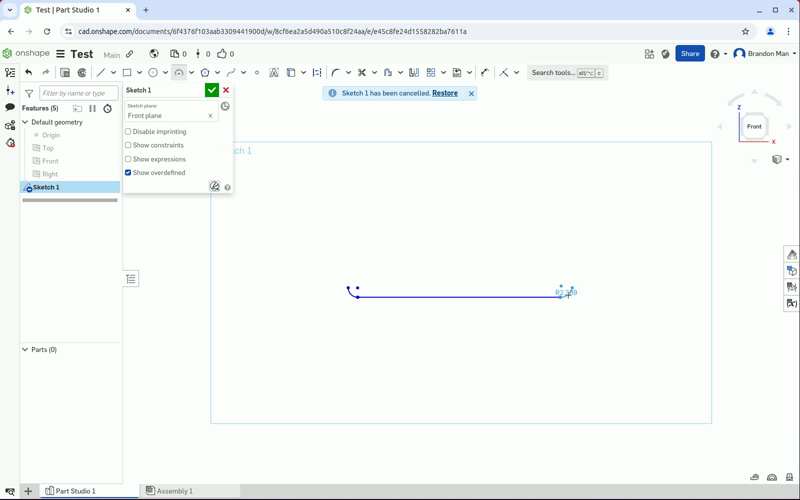
key_up(shift)
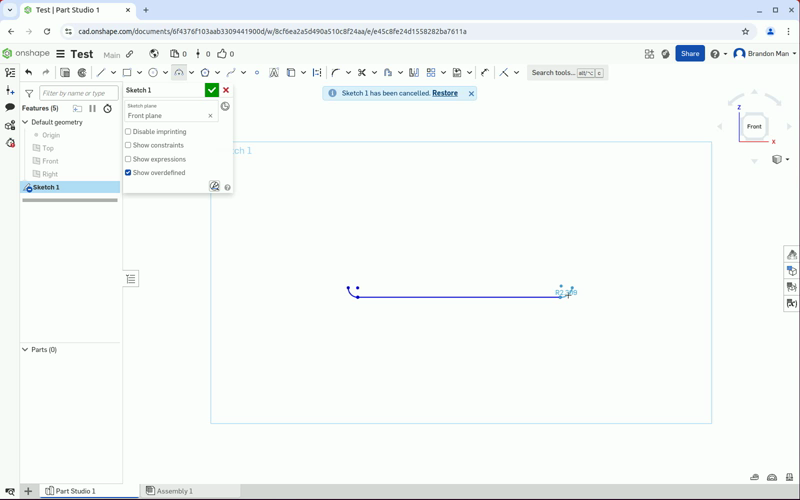
key(esc)
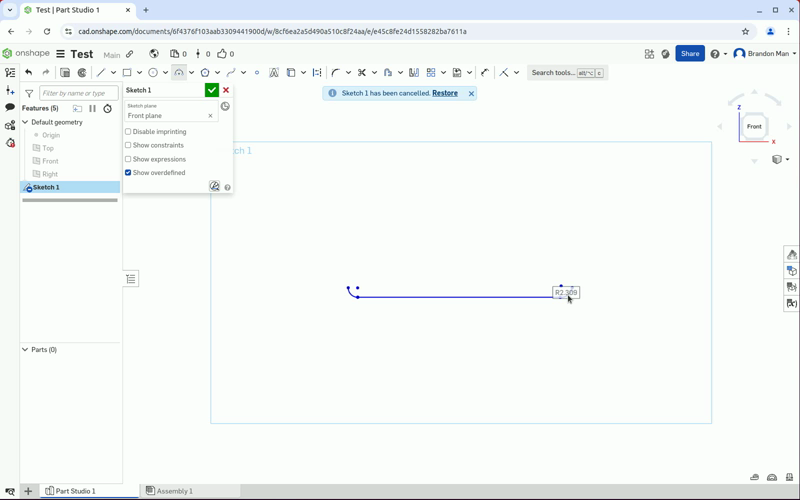
key(l)
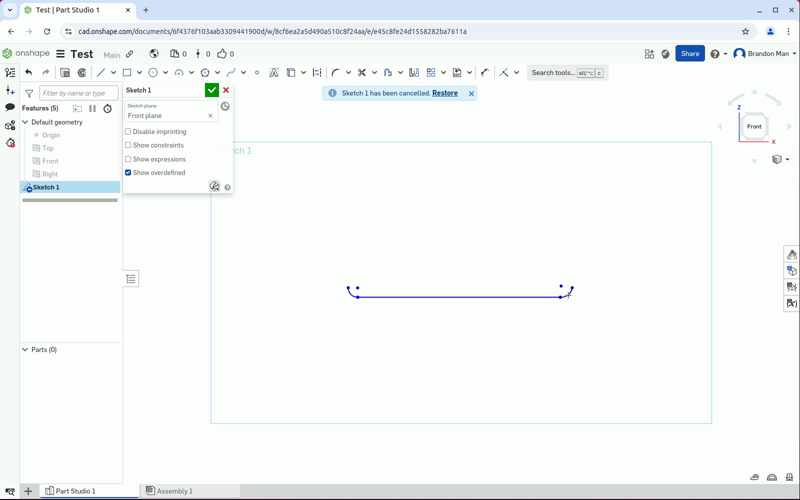
mouse_move(572, 287)
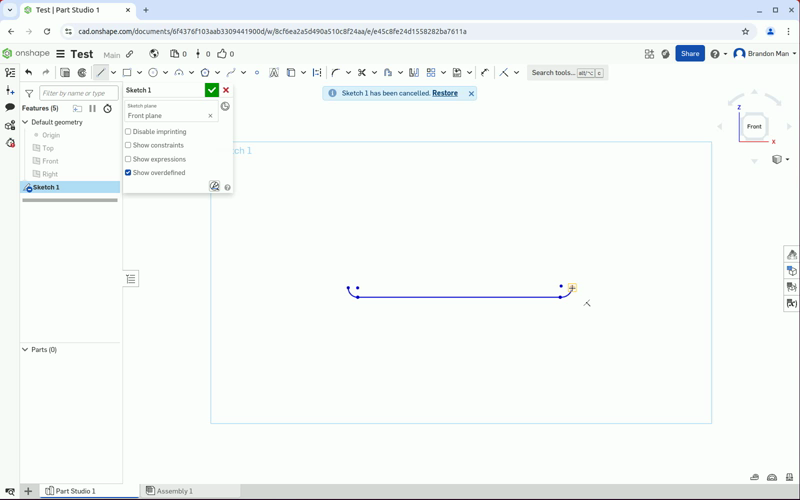
click(572, 287)
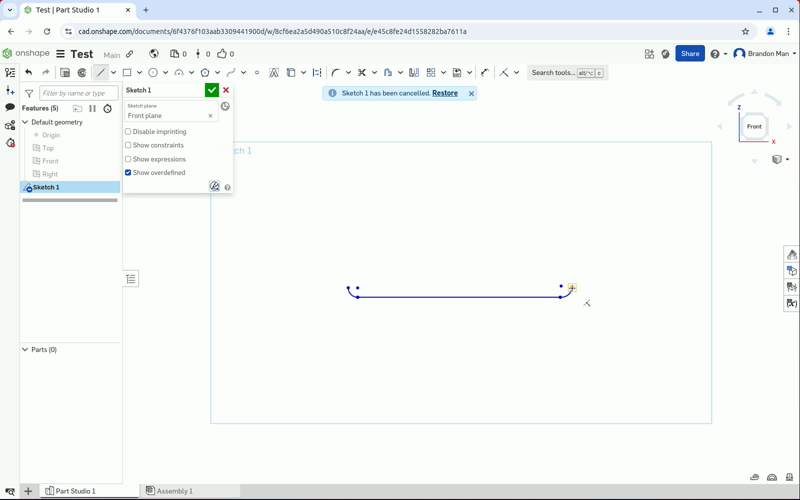
key_down(shift)
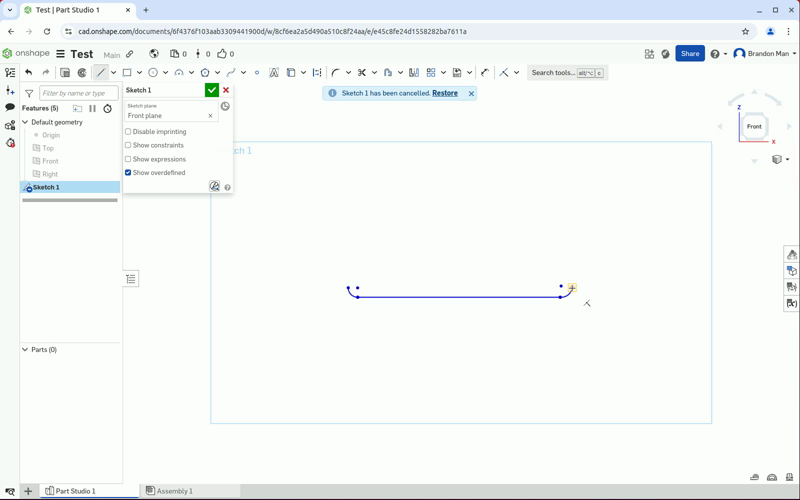
mouse_move(589, 287)
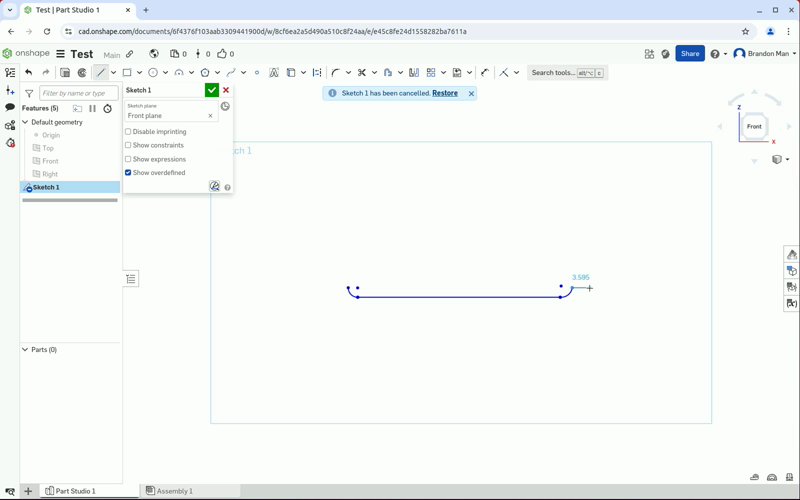
mouse_move(572, 268)
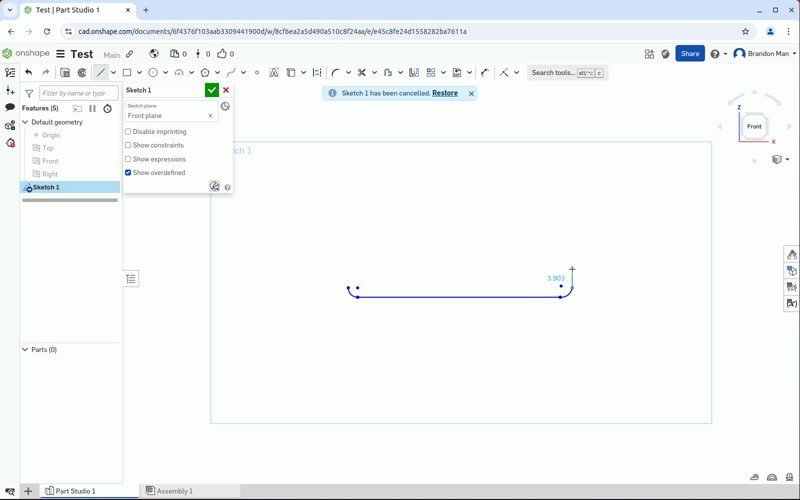
click(572, 268)
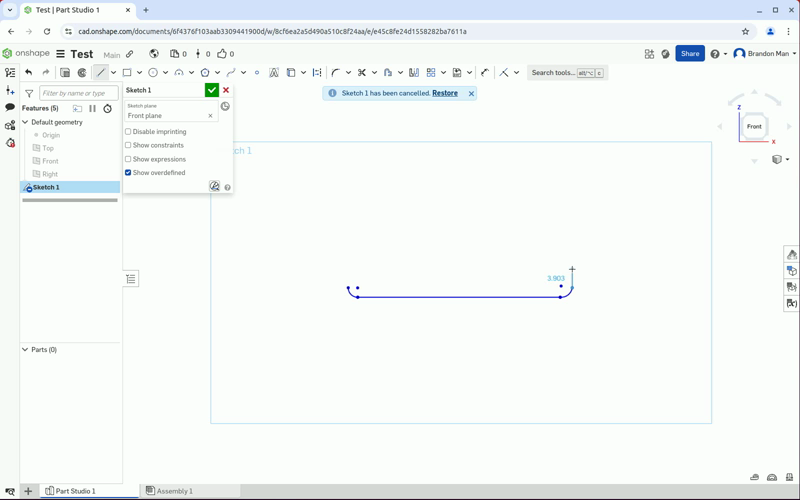
key_up(shift)
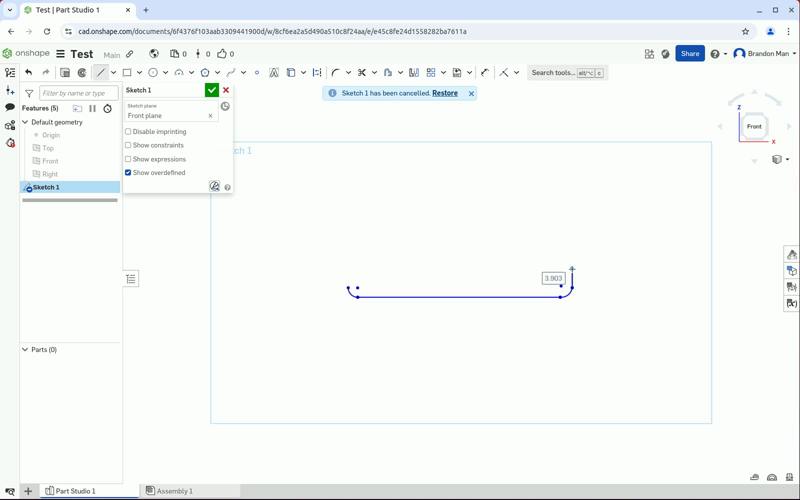
key_down(shift)
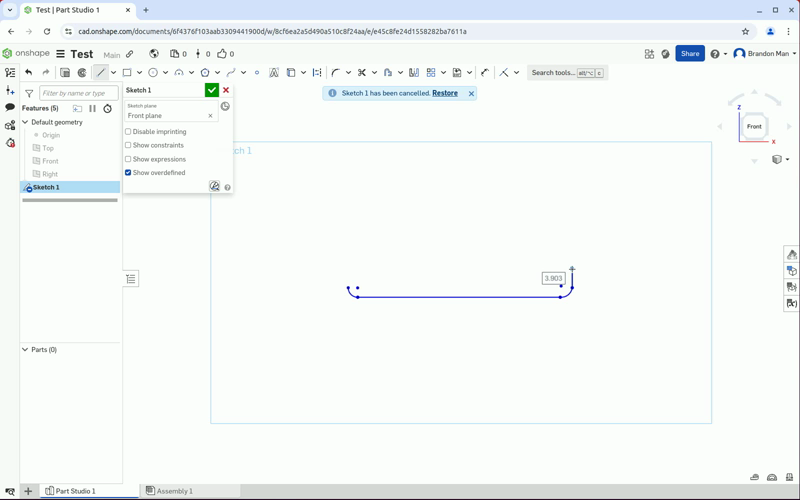
mouse_move(589, 268)
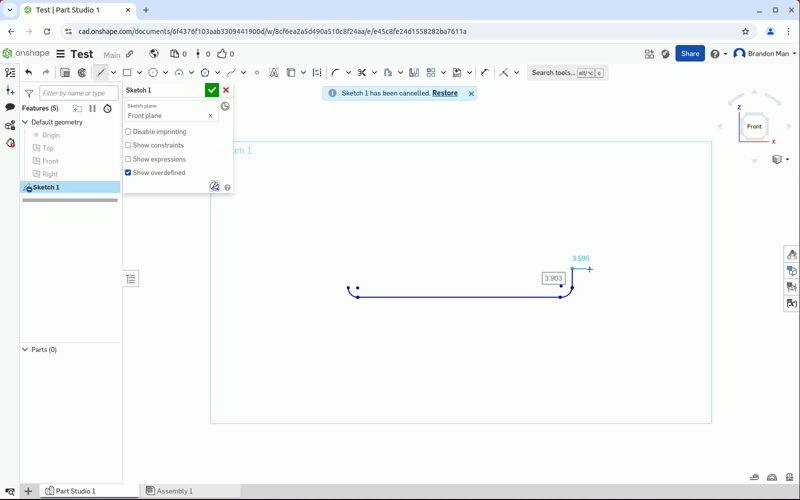
mouse_move(546, 268)
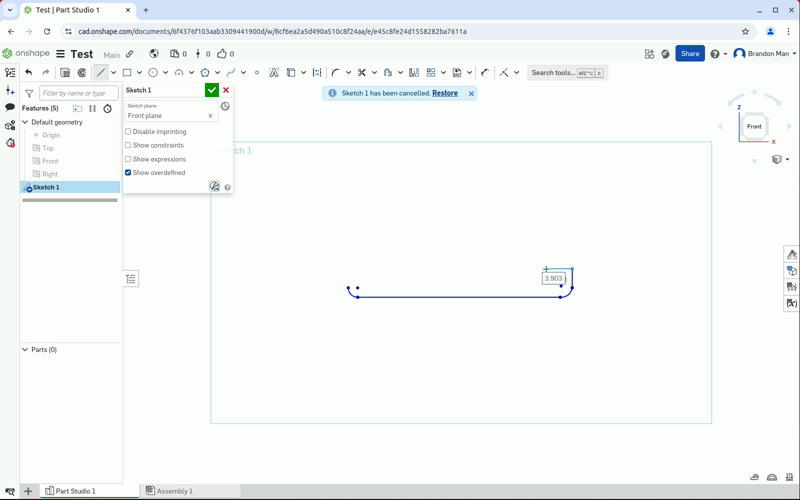
click(546, 268)
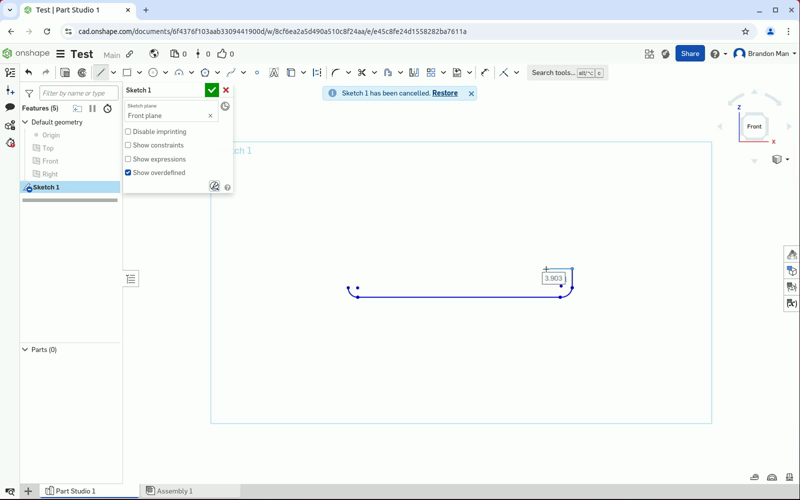
key_up(shift)
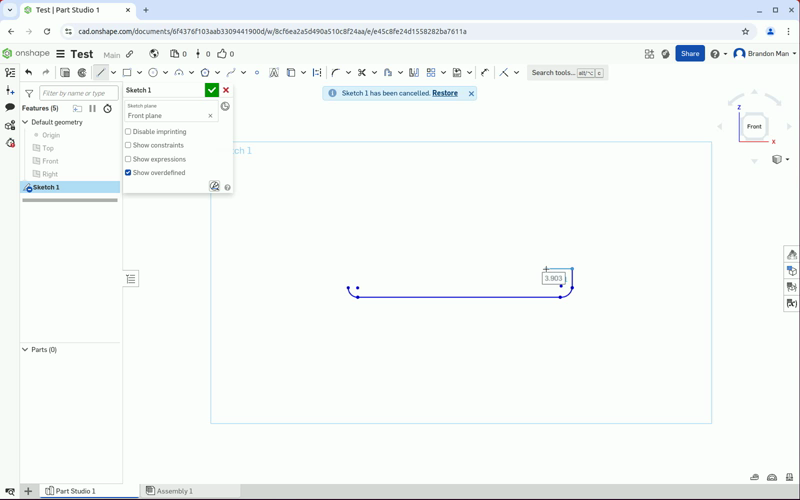
key_down(shift)
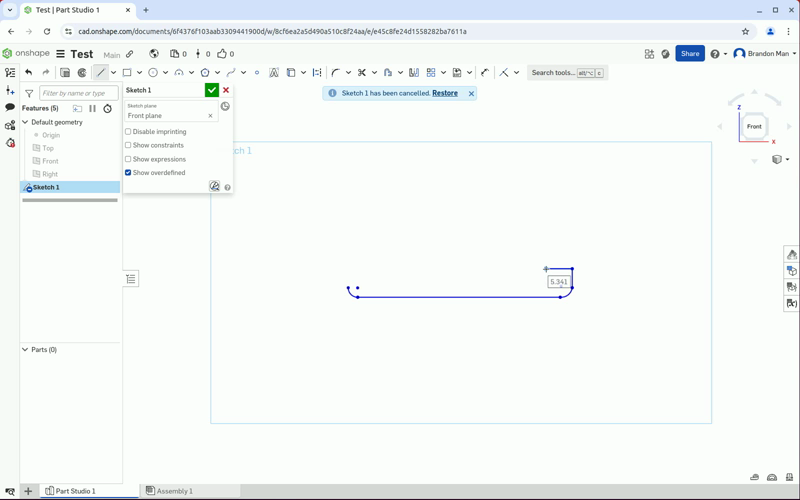
mouse_move(374, 268)
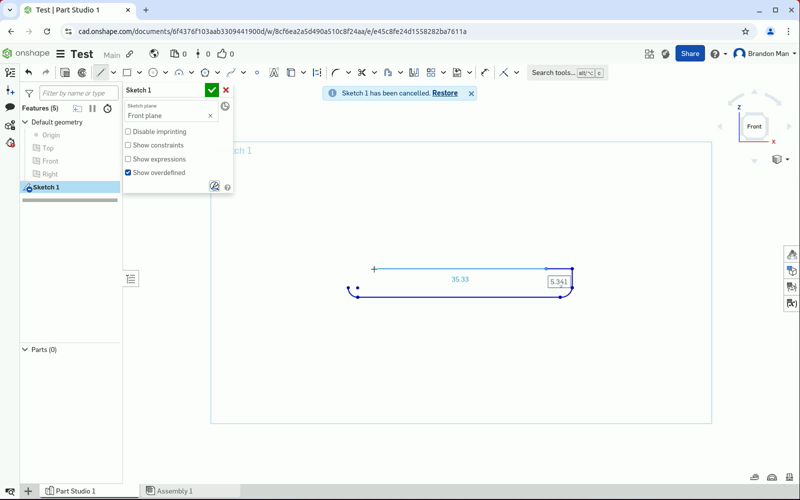
click(374, 268)
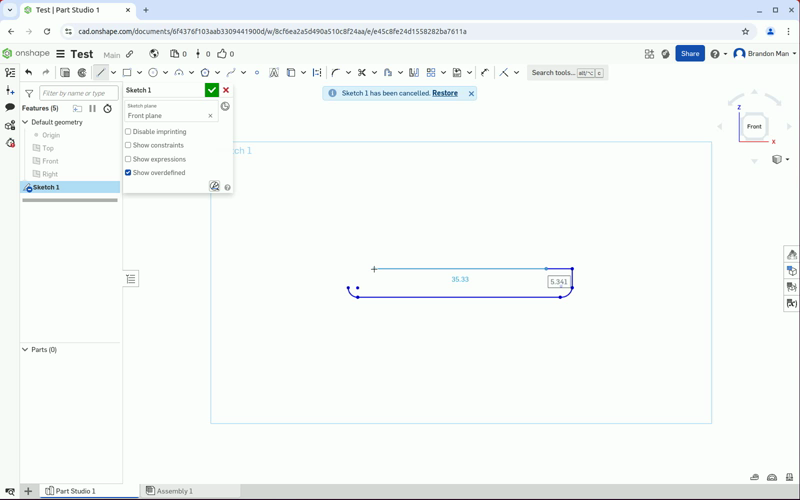
key_up(shift)
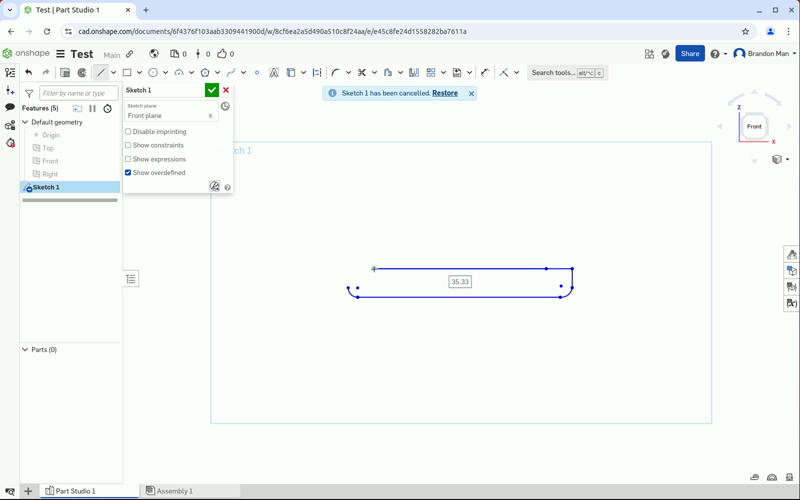
key_down(shift)
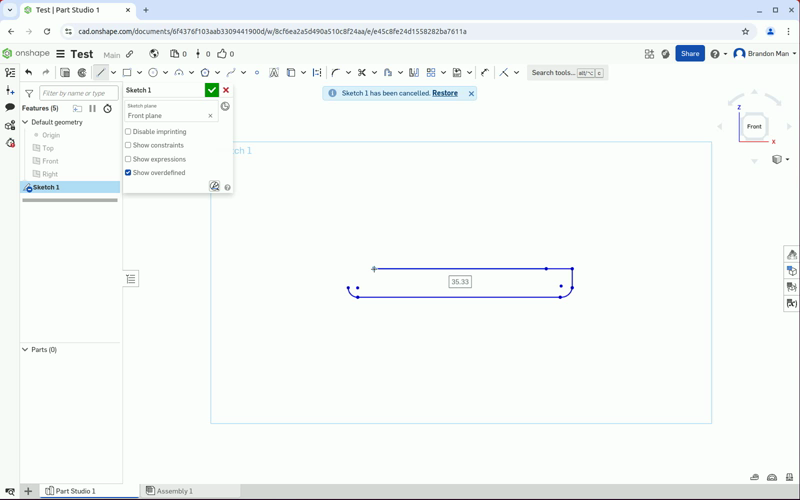
mouse_move(404, 268)
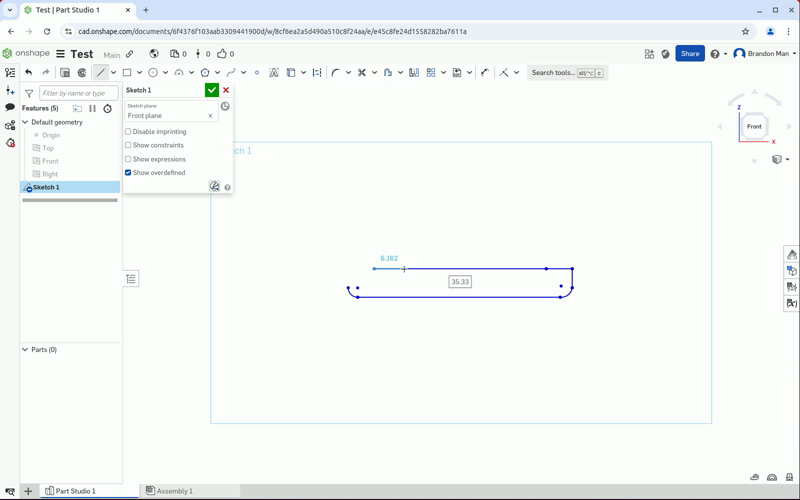
mouse_move(348, 268)
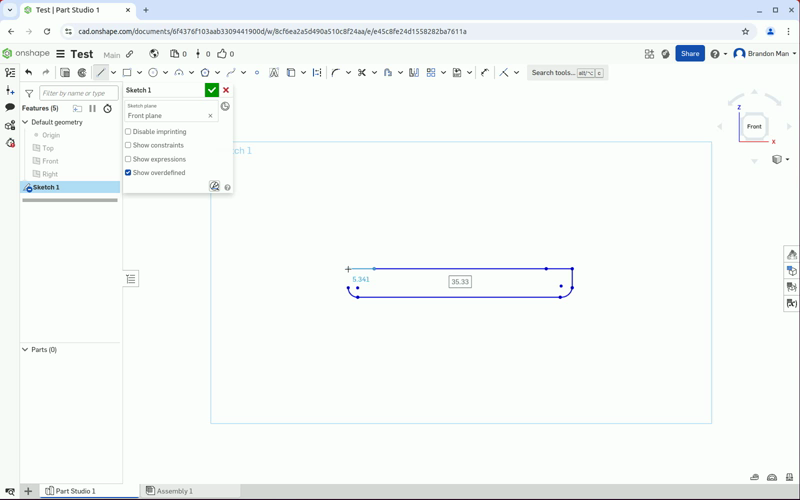
click(348, 268)
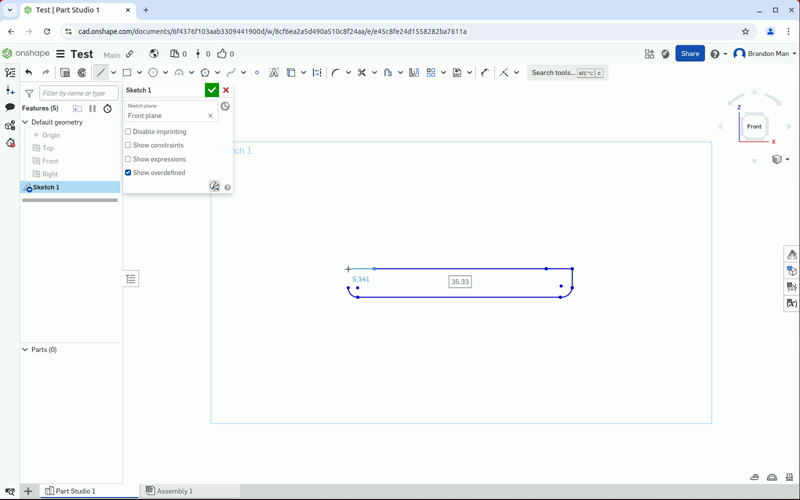
key_up(shift)
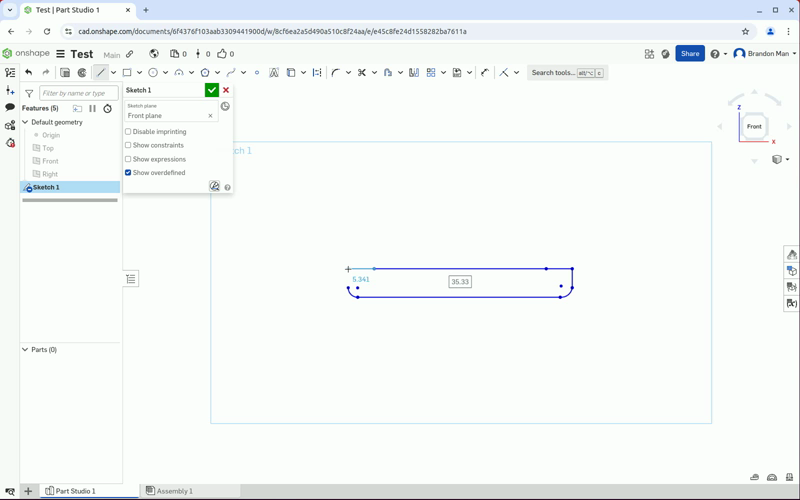
mouse_move(378, 268)
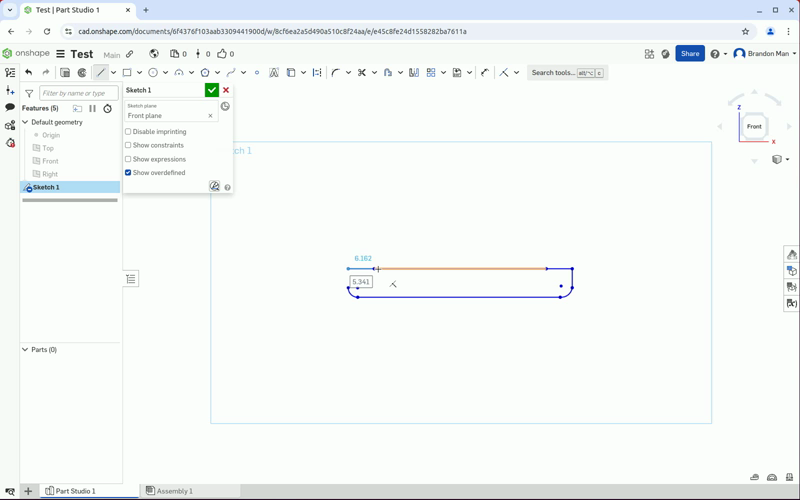
key_down(shift)
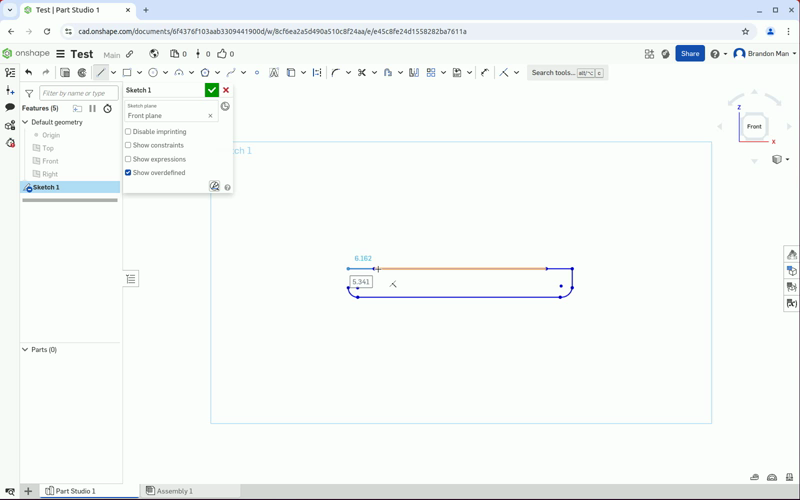
mouse_move(348, 287)
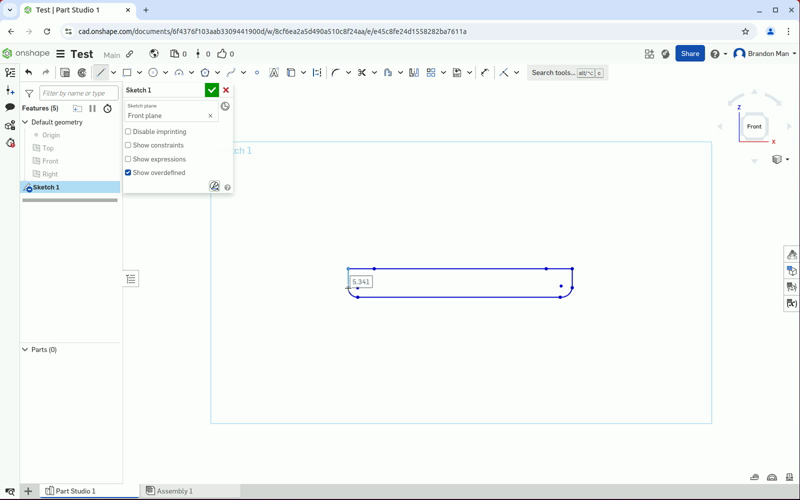
key_up(shift)
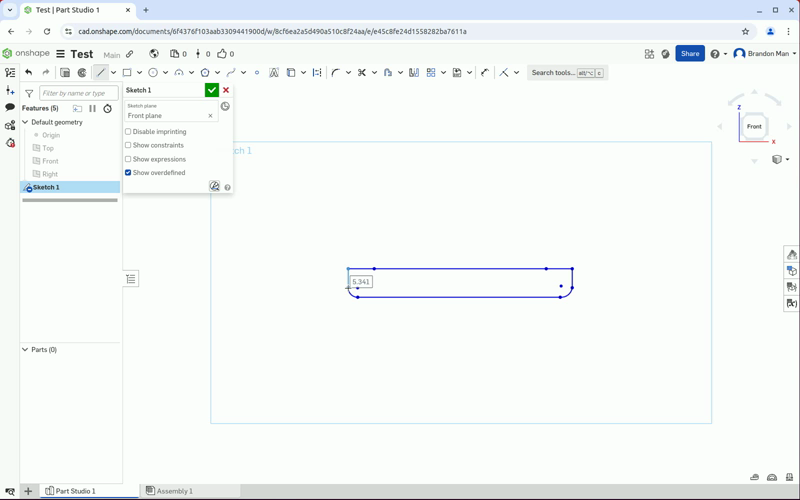
click(348, 287)
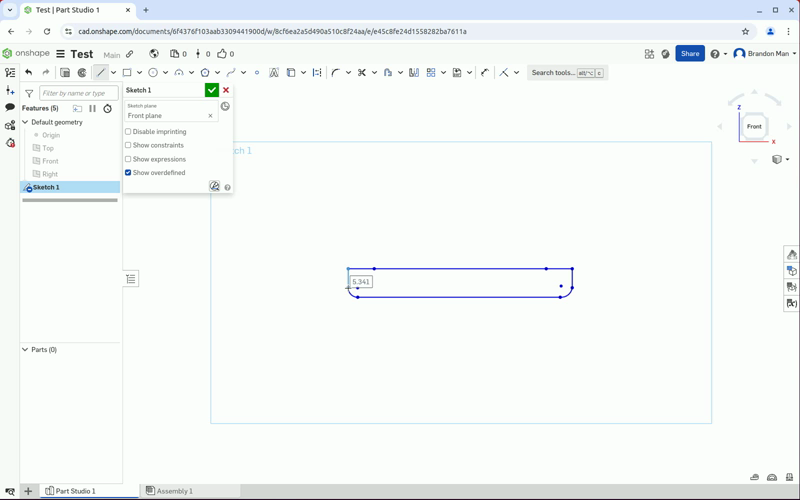
key(esc)
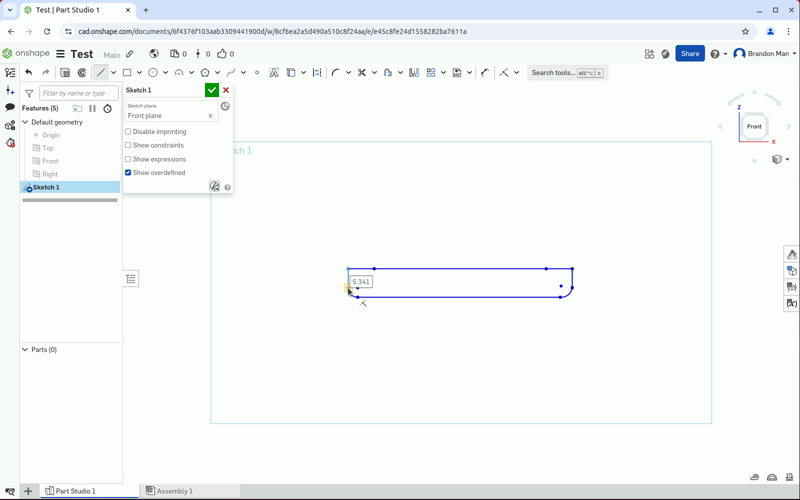
key(c)
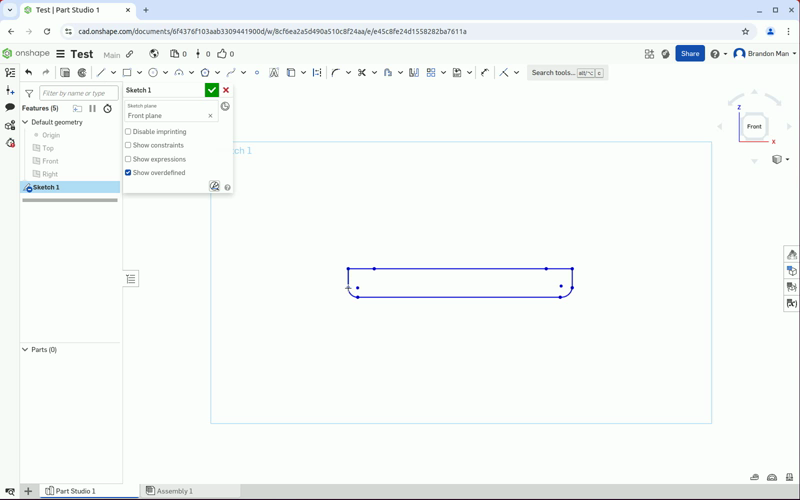
key_down(shift)
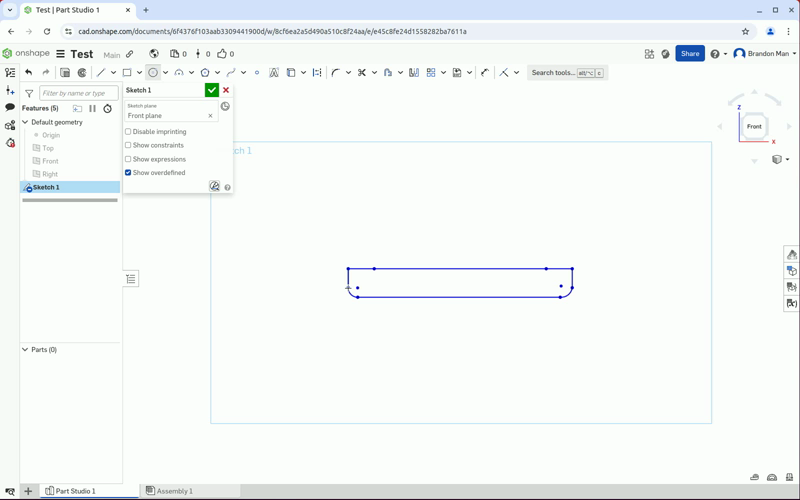
mouse_move(355, 282)
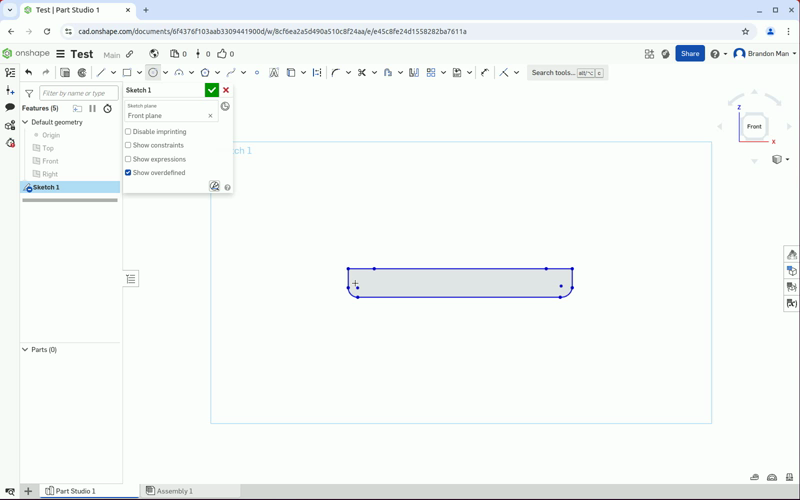
click(355, 282)
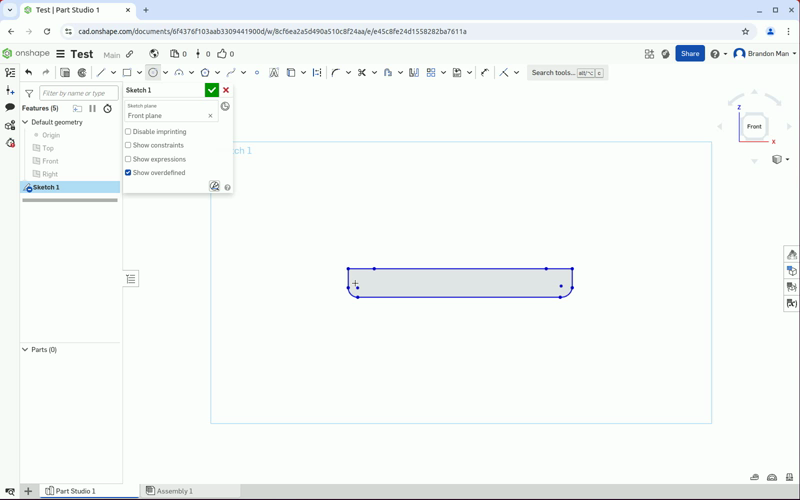
key_up(shift)
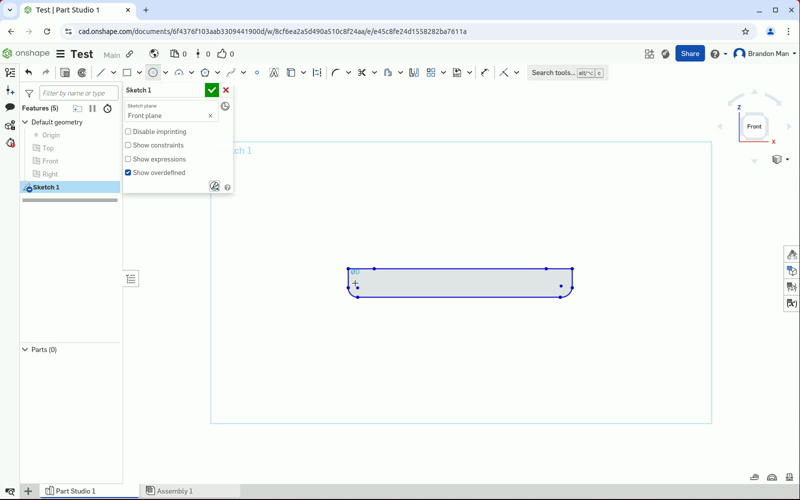
mouse_move(362, 282)
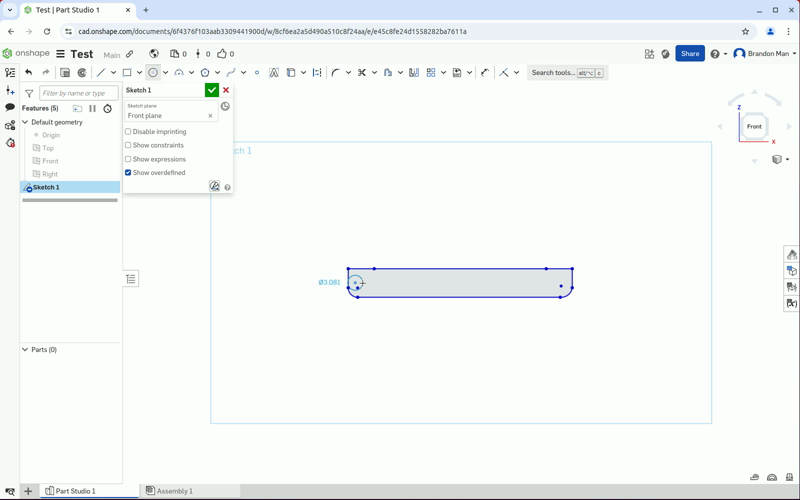
click(362, 282)
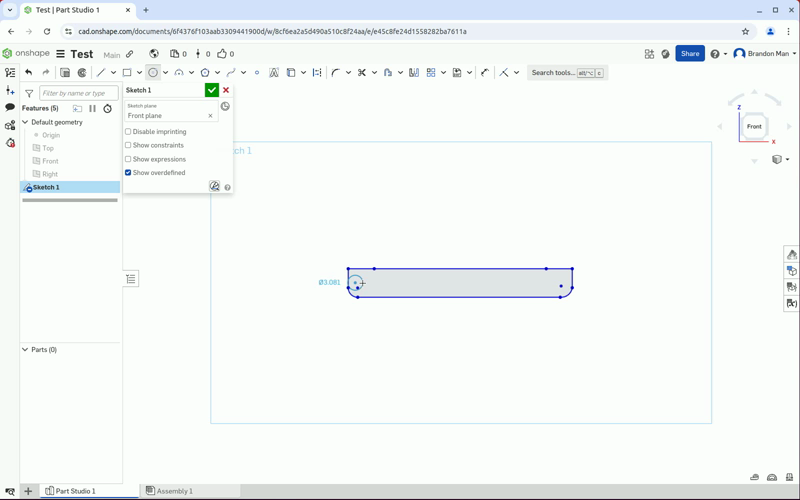
key(esc)
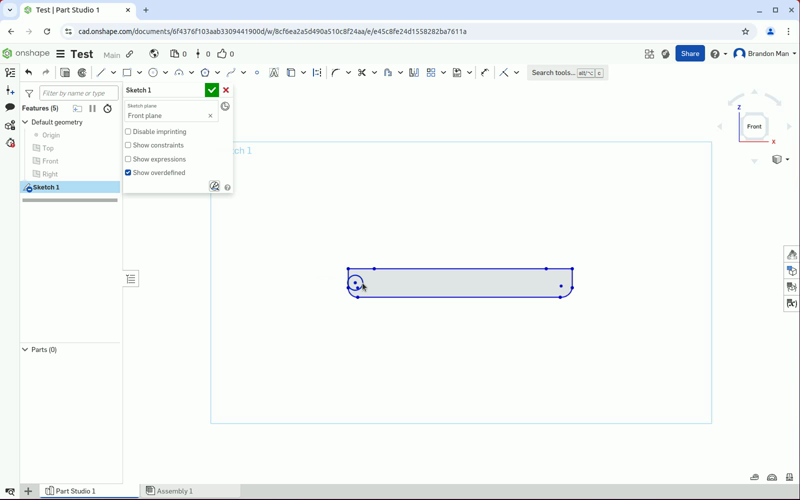
mouse_move(423, 274)
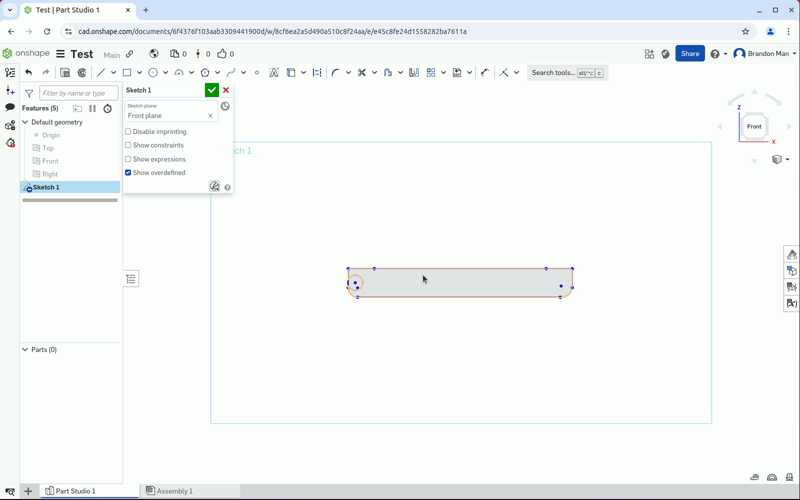
click(423, 274)
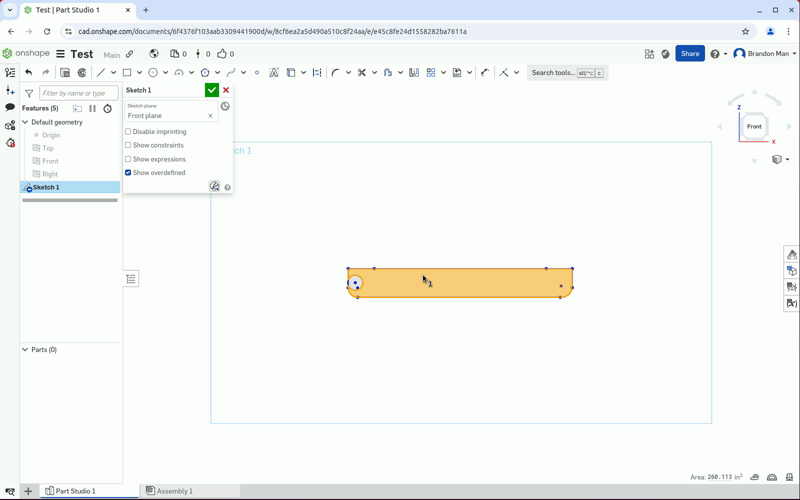
mouse_move(73, 352)
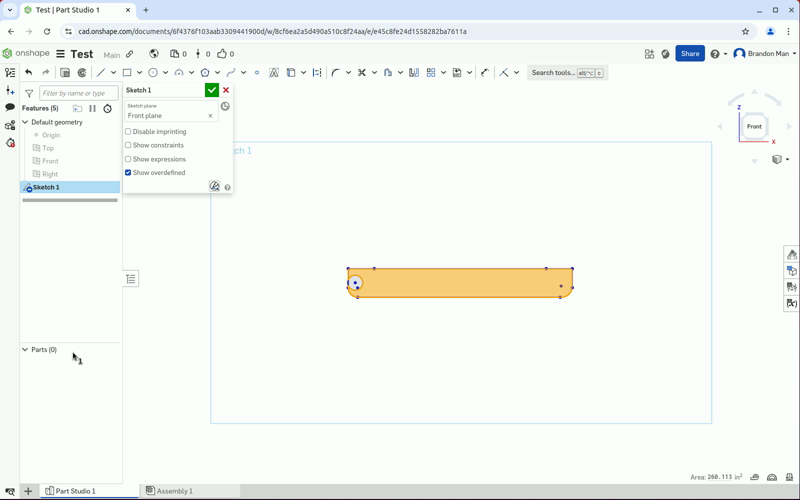
key(shift+y)
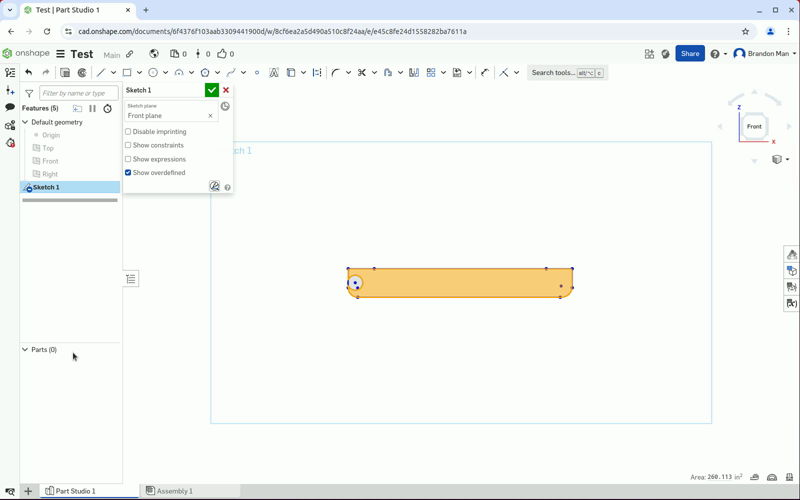
key(shift+e)
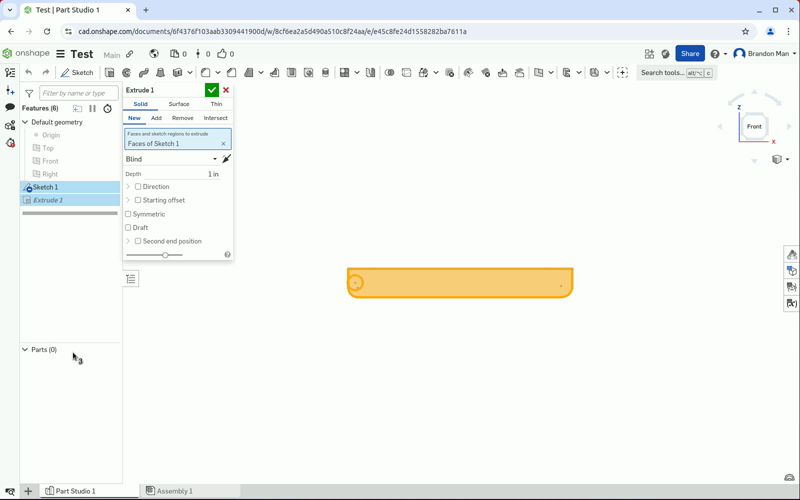
mouse_move(143, 106)
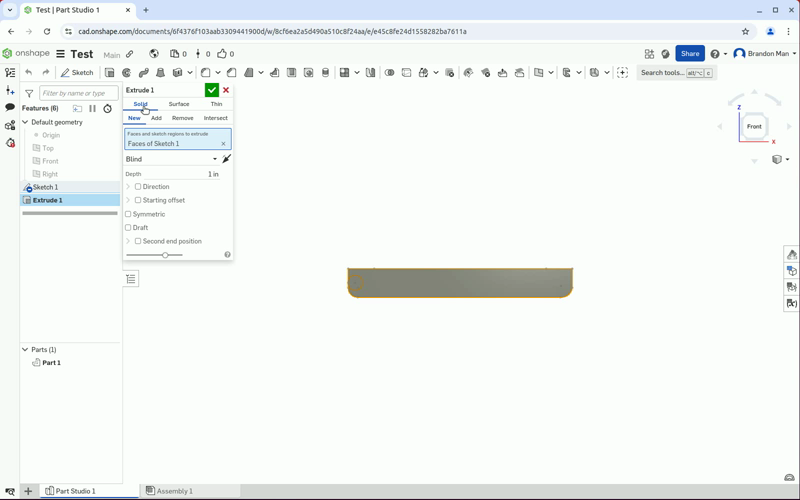
click(143, 106)
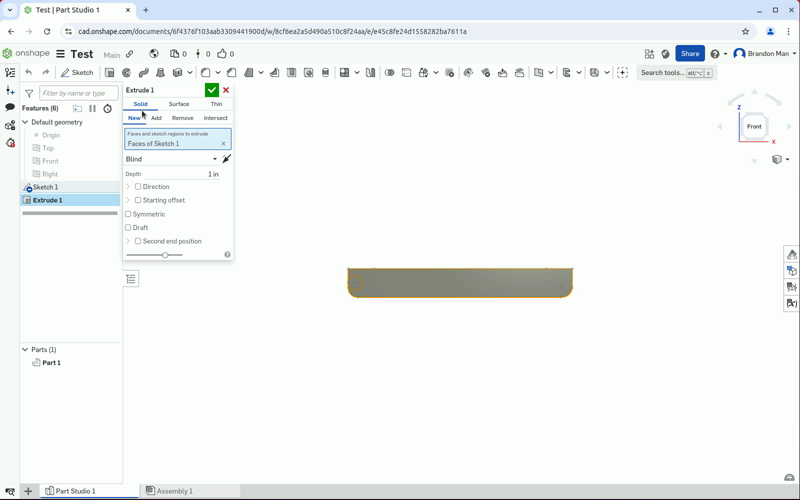
mouse_move(137, 120)
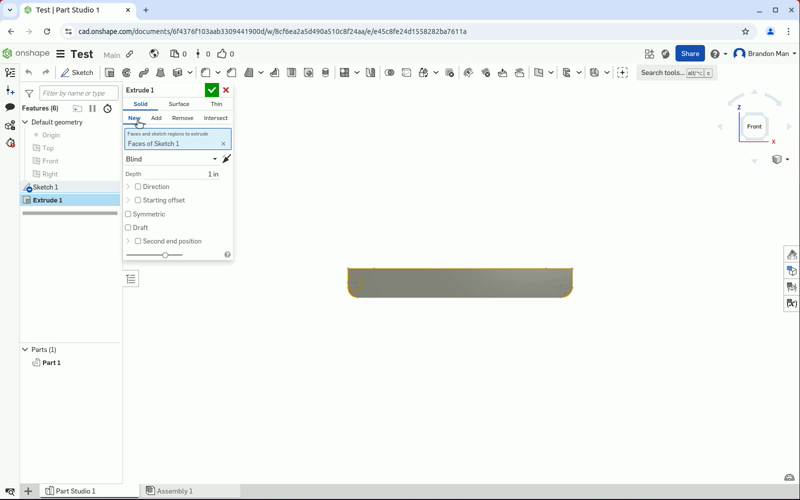
click(137, 120)
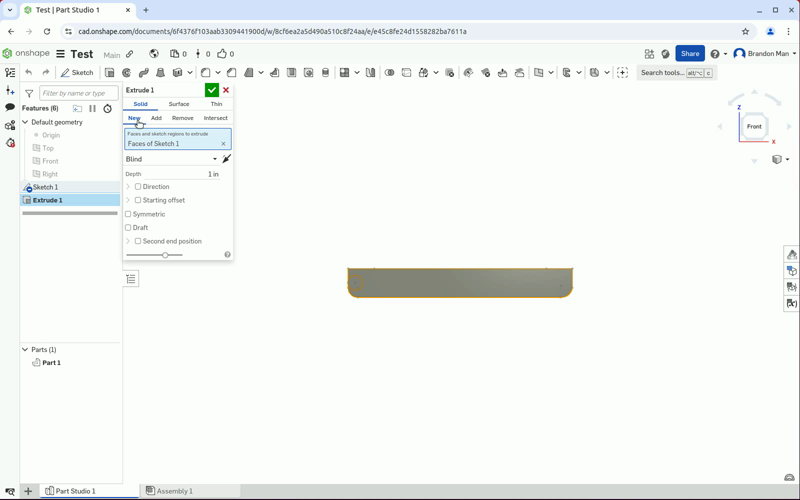
key(tab, 4)
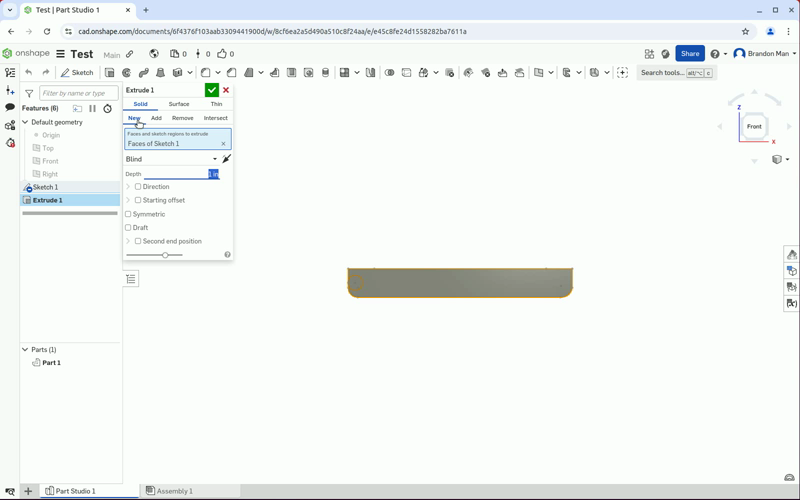
text(1.204)
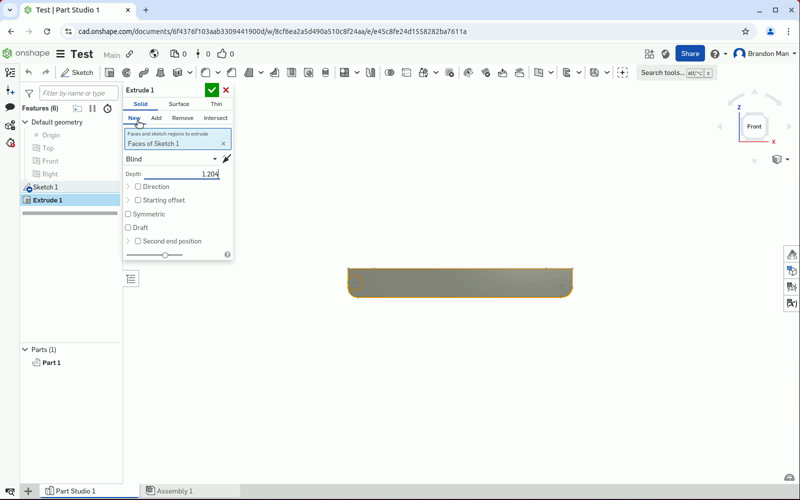
key(enter)
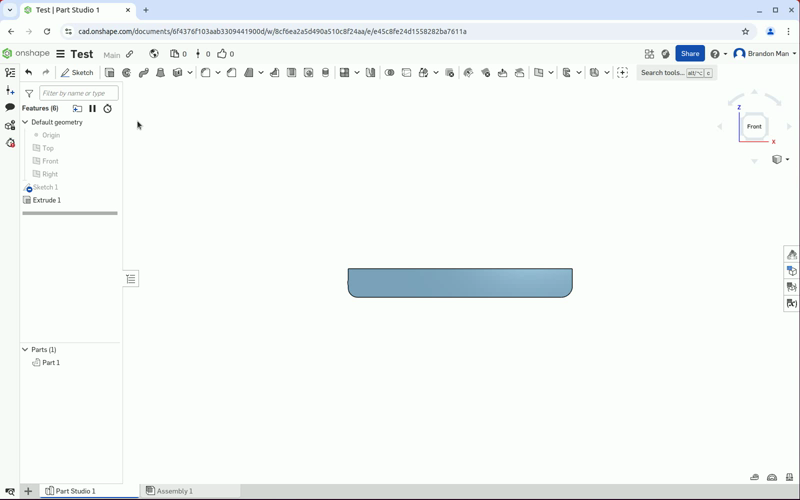
key(shift+h)
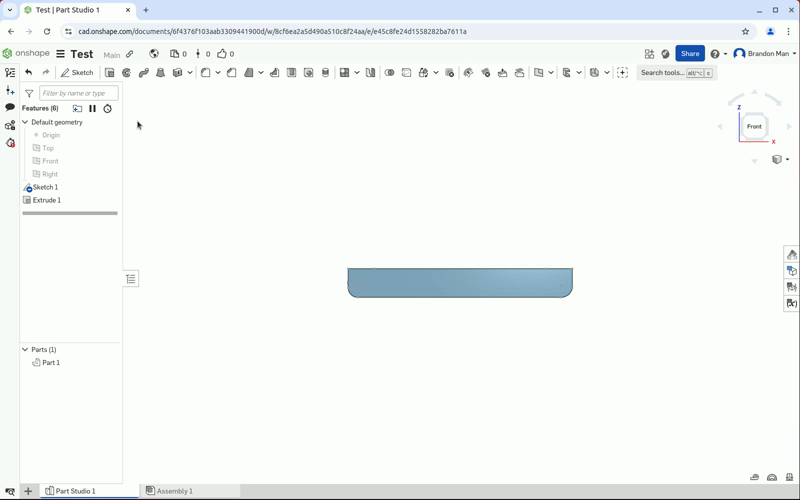
key(shift+h)
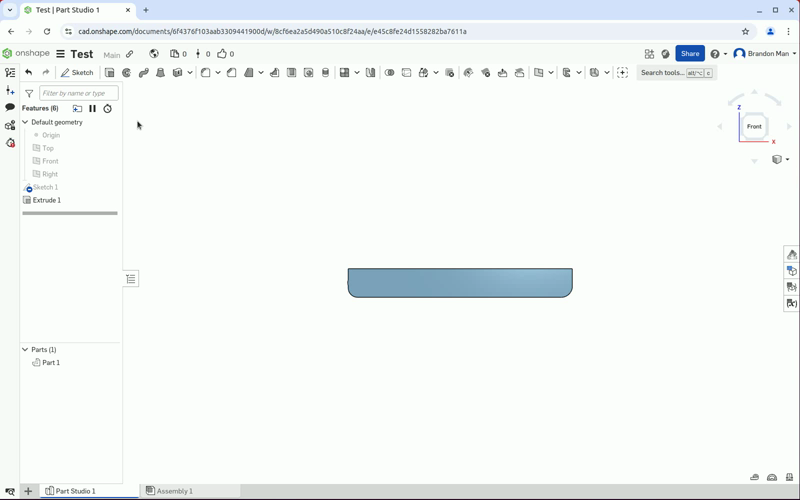
mouse_move(73, 189)
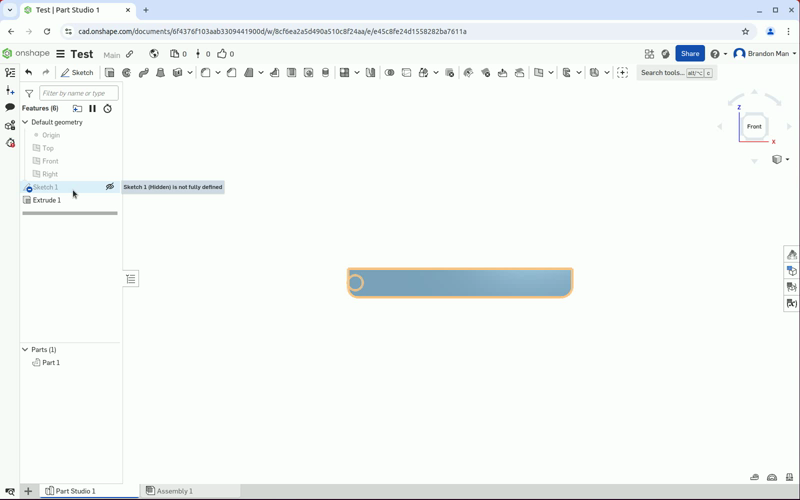
click(73, 189)
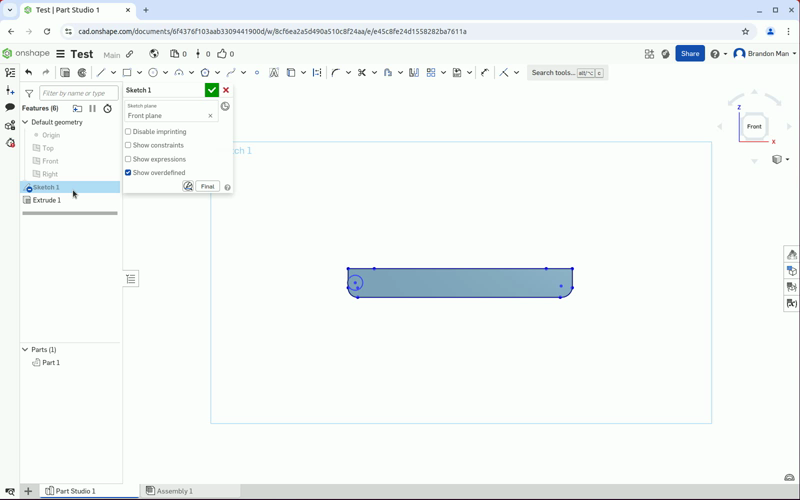
mouse_move(229, 92)
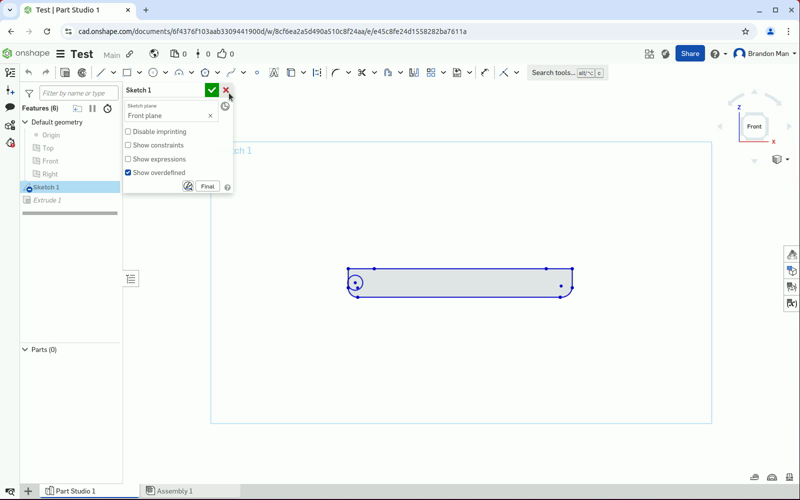
click(229, 92)
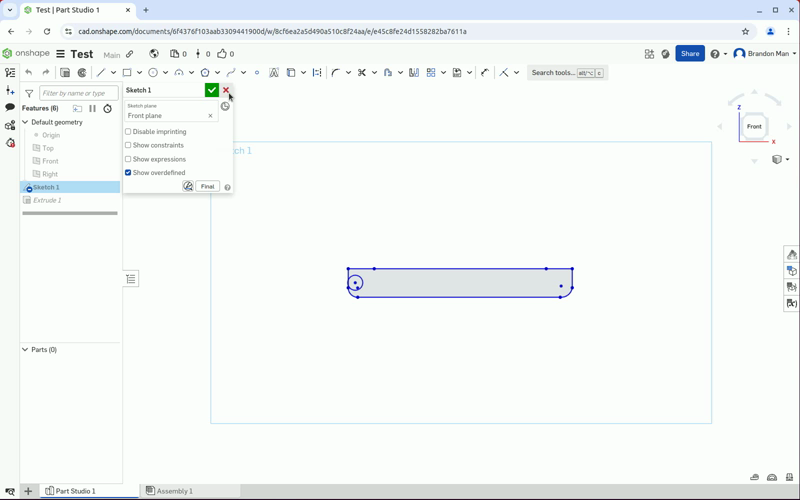
key(shift+s)
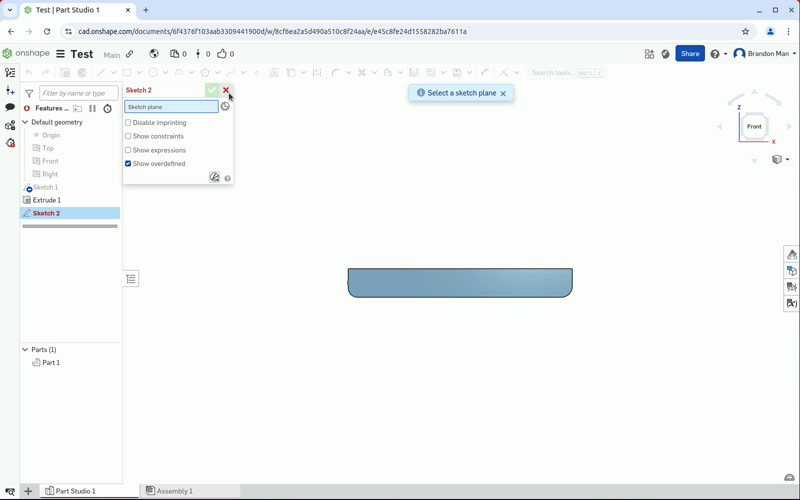
mouse_move(73, 163)
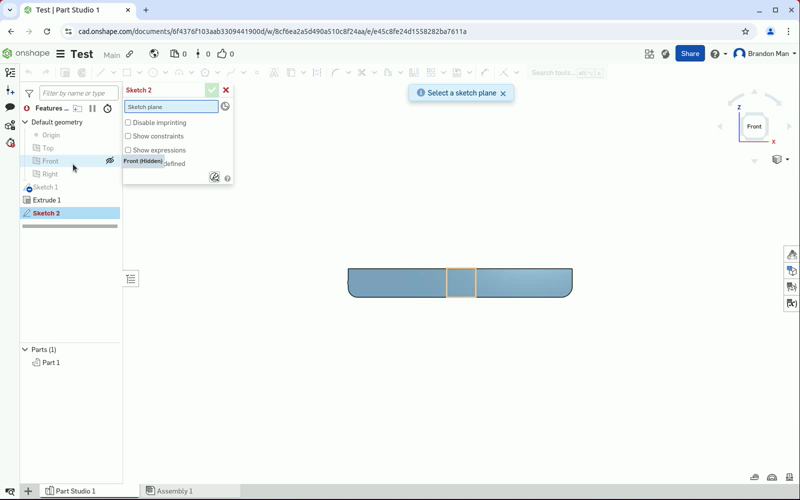
click(73, 163)
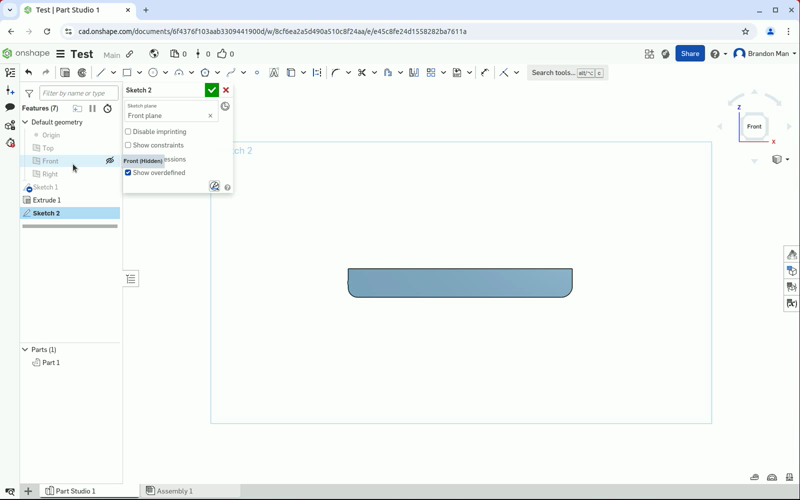
mouse_move(73, 352)
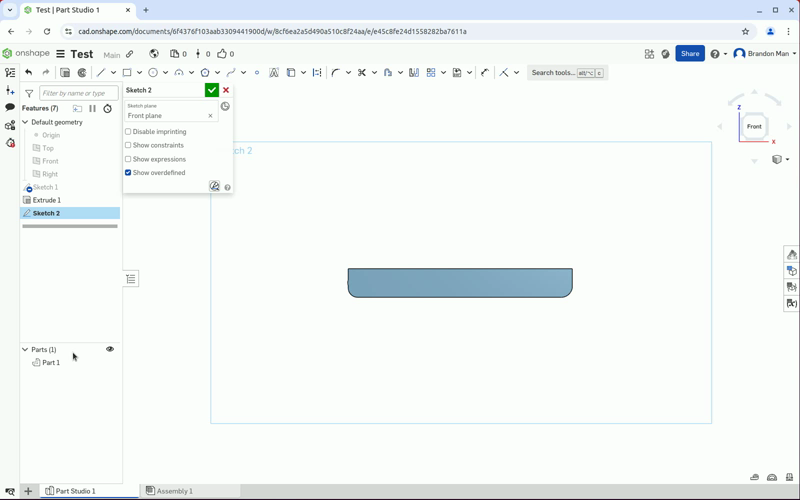
key(y)
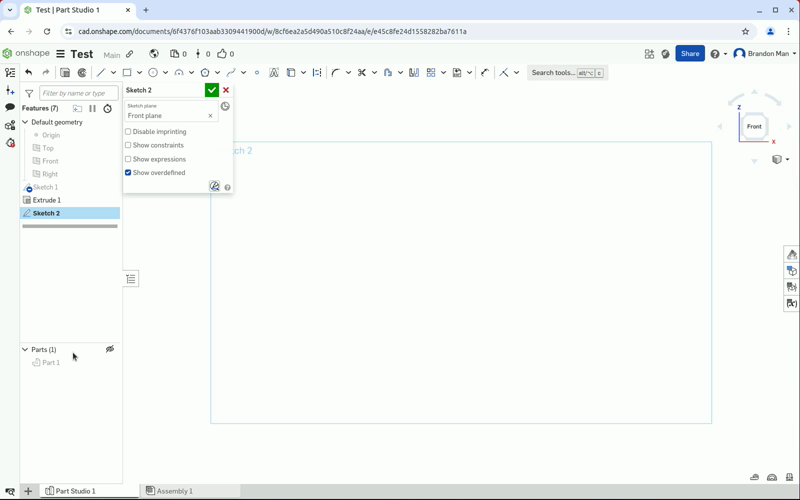
key(l)
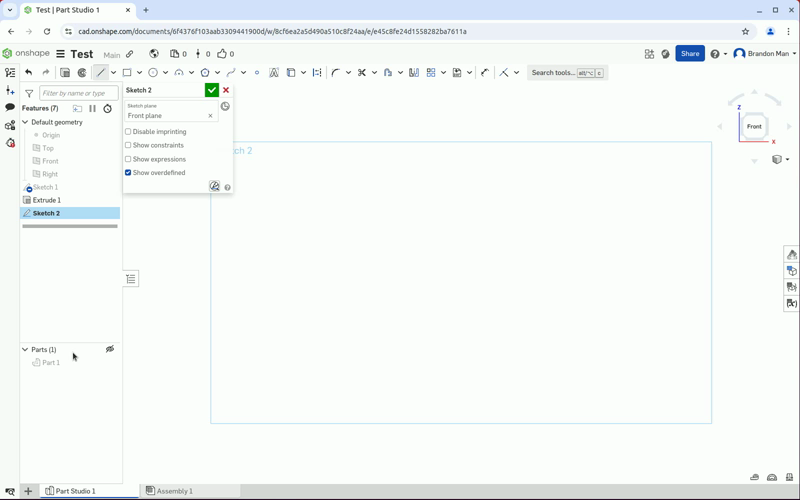
key_down(shift)
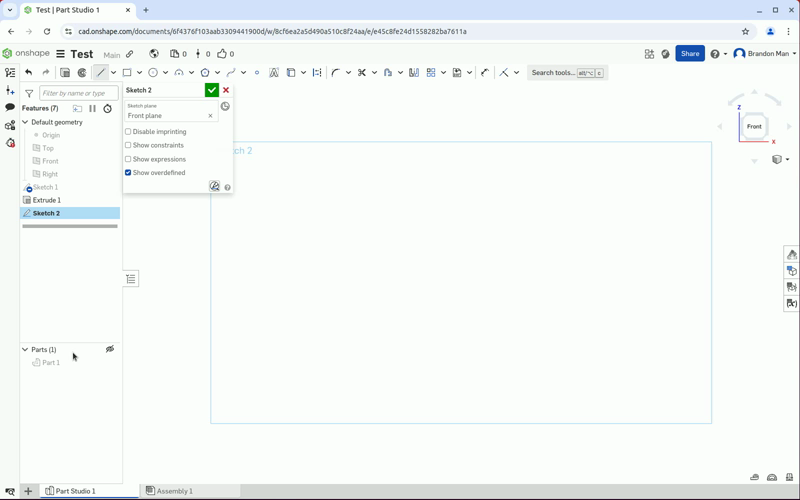
mouse_move(546, 267)
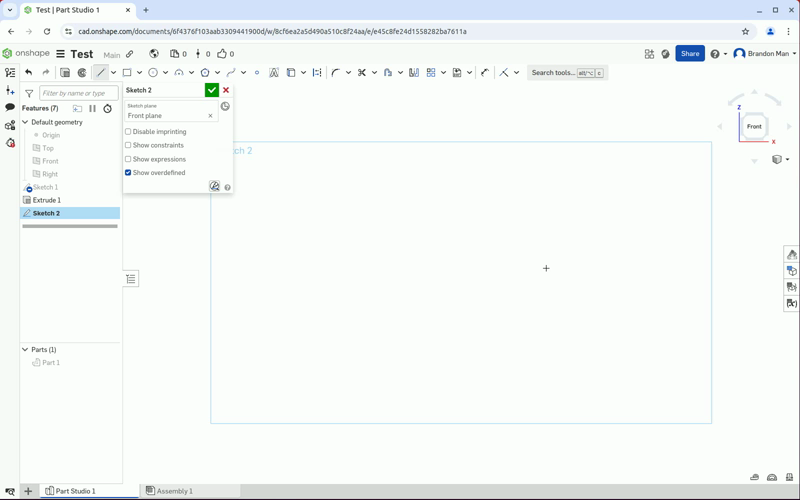
click(546, 267)
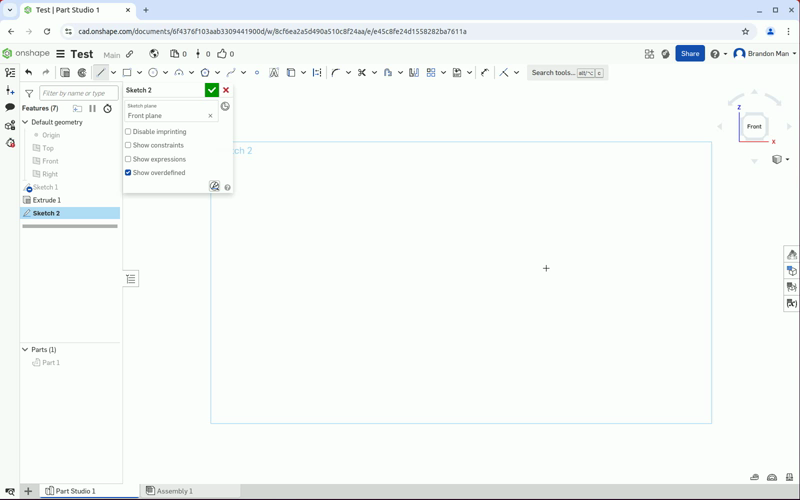
key_up(shift)
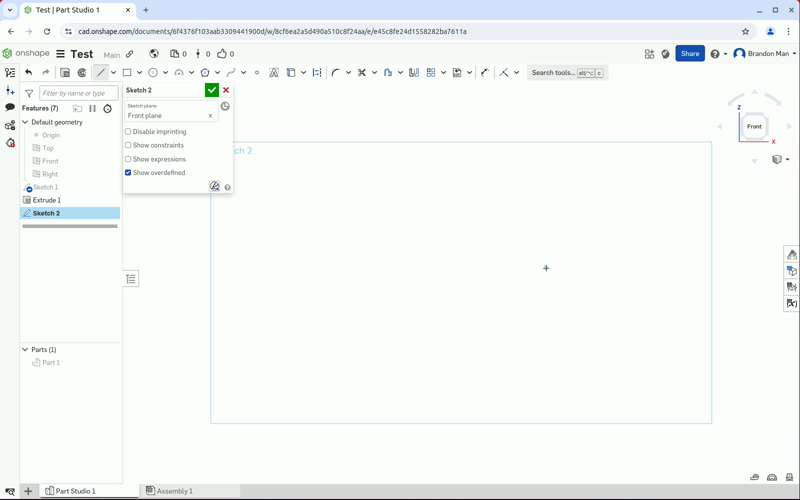
key_down(shift)
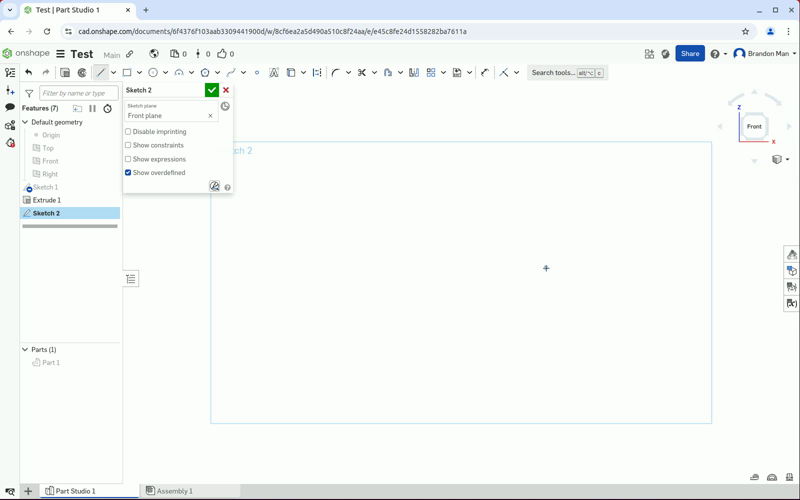
mouse_move(576, 267)
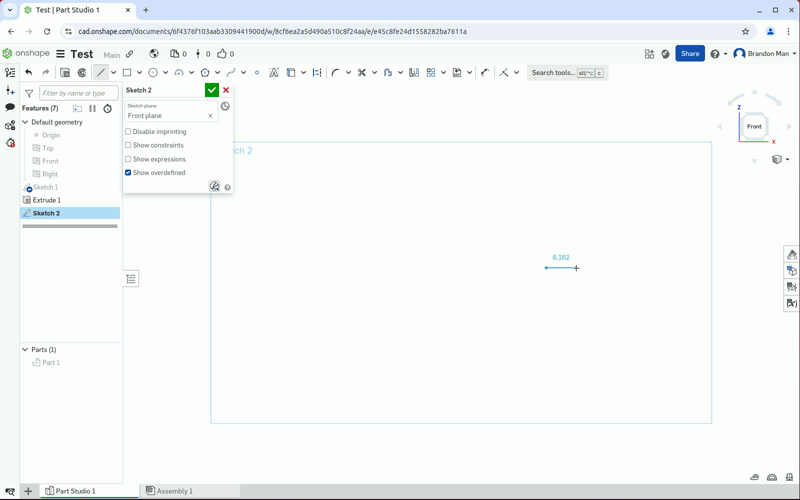
mouse_move(573, 267)
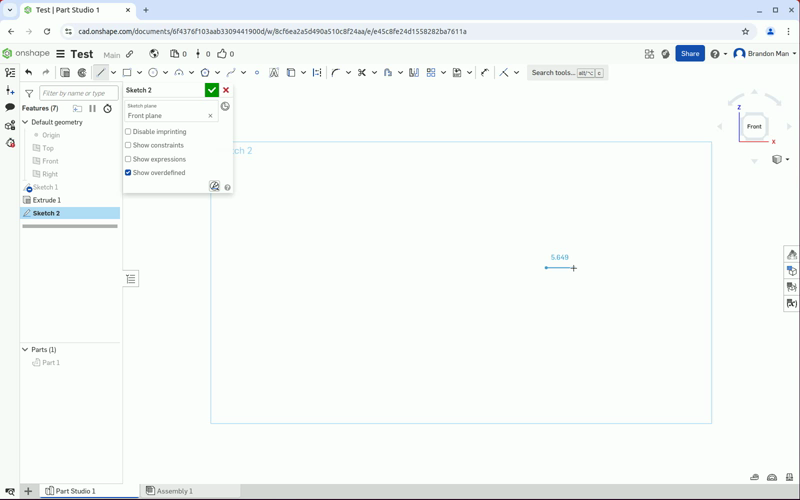
click(573, 267)
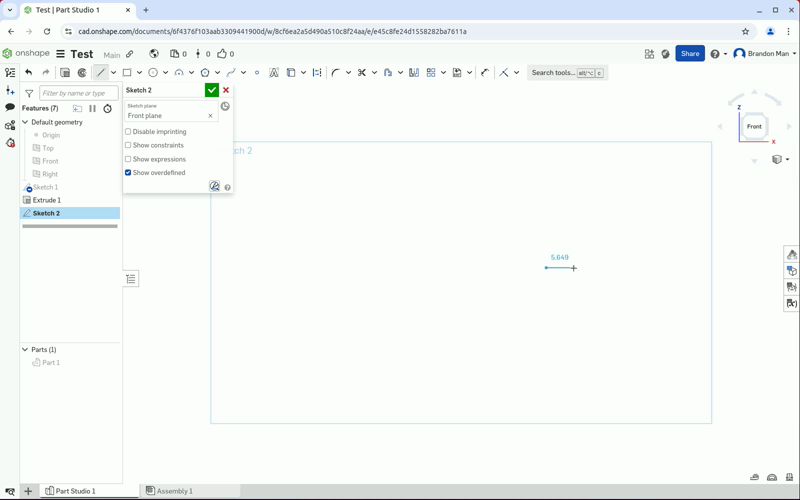
key_up(shift)
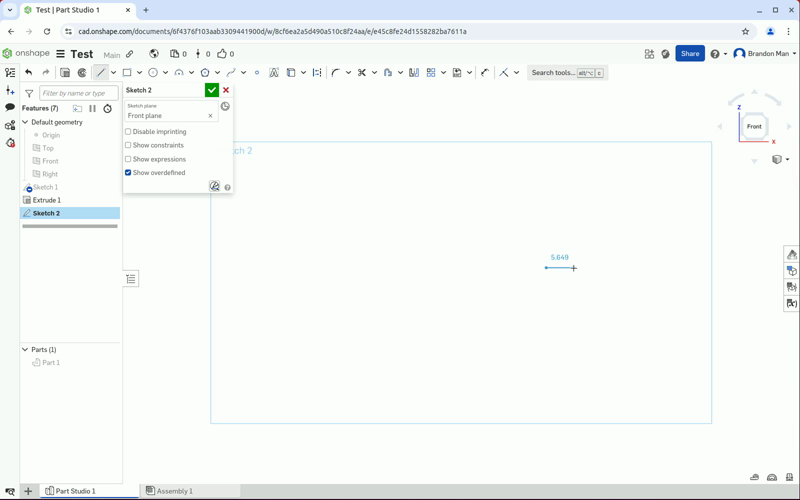
key_down(shift)
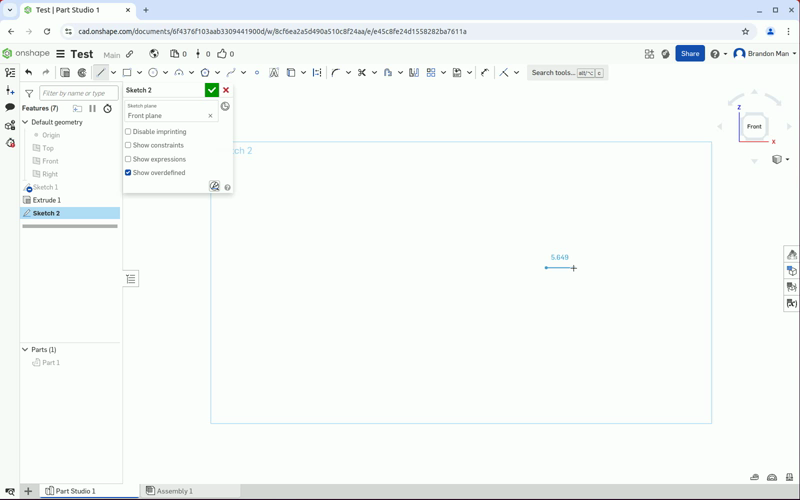
mouse_move(589, 267)
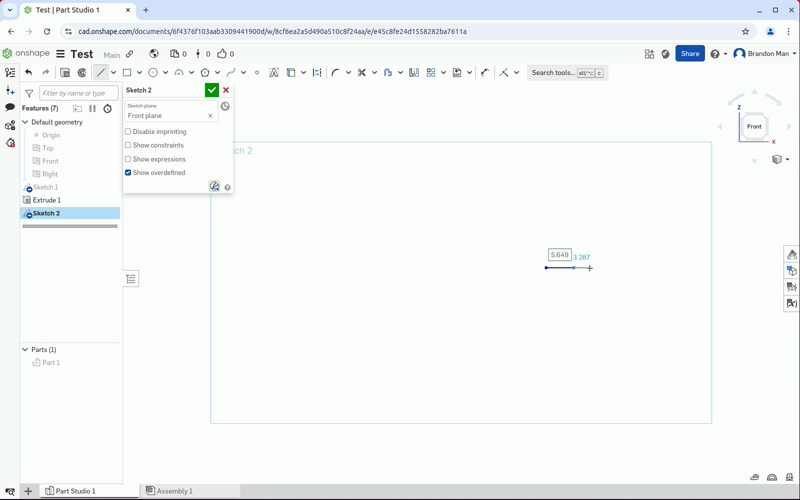
mouse_move(573, 235)
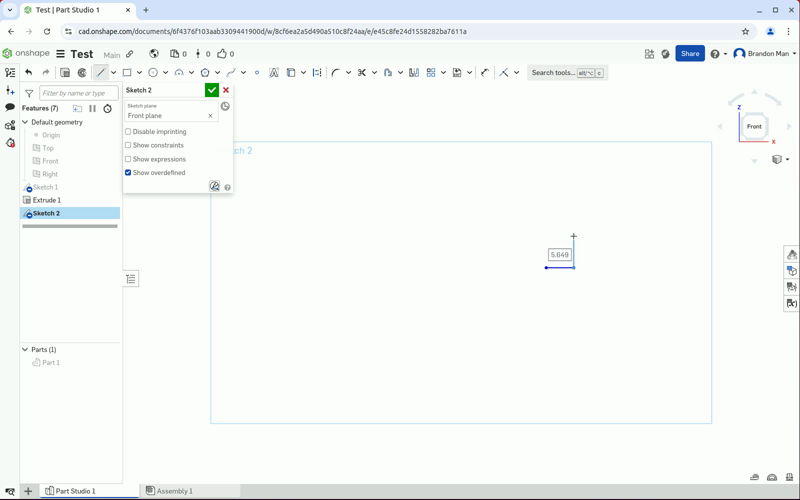
click(573, 235)
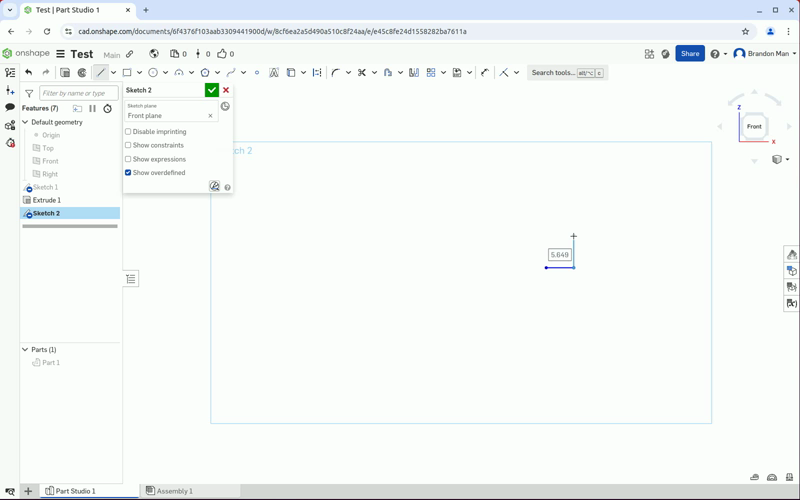
key_up(shift)
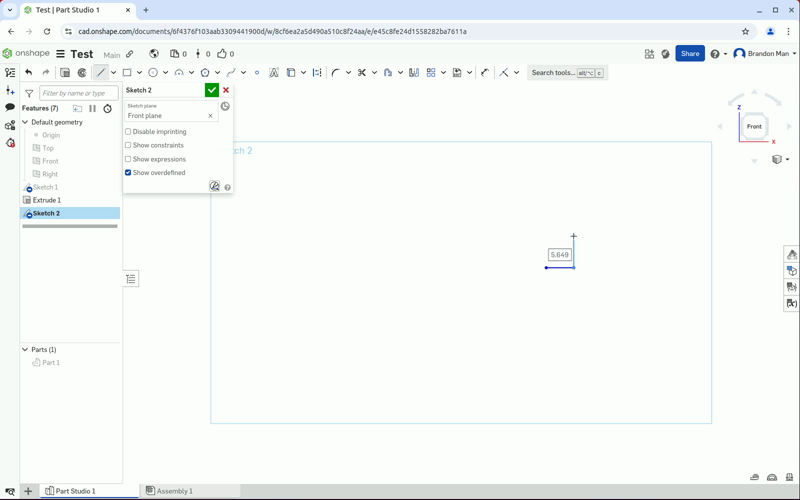
key(esc)
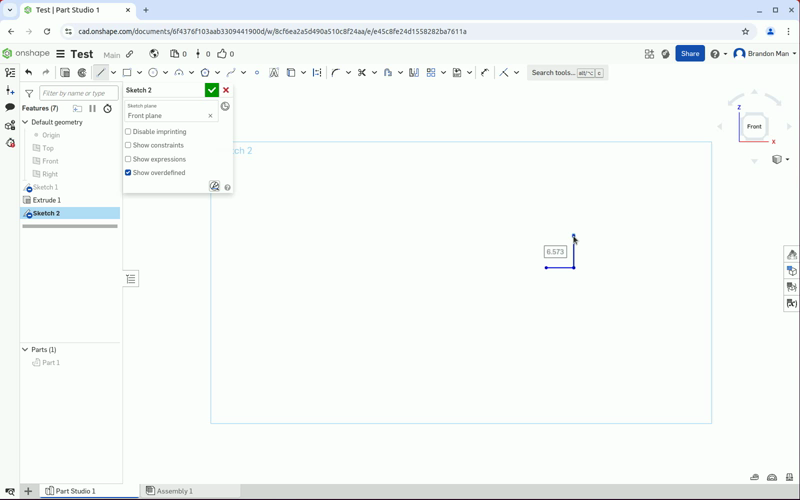
key(a)
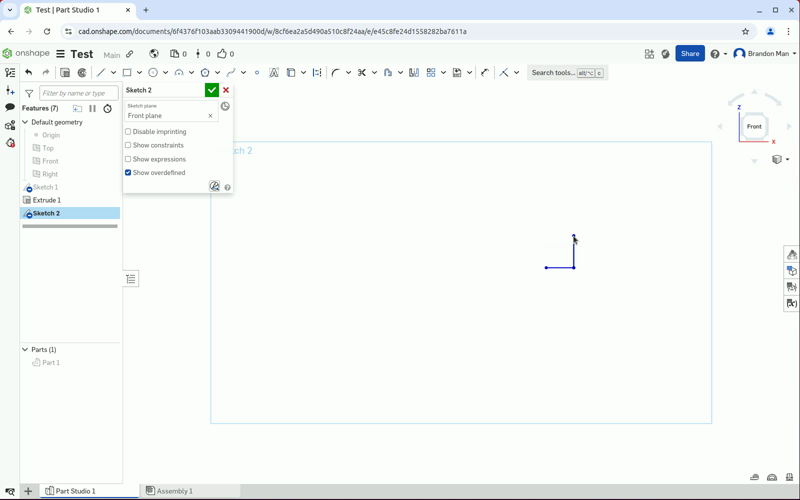
mouse_move(573, 235)
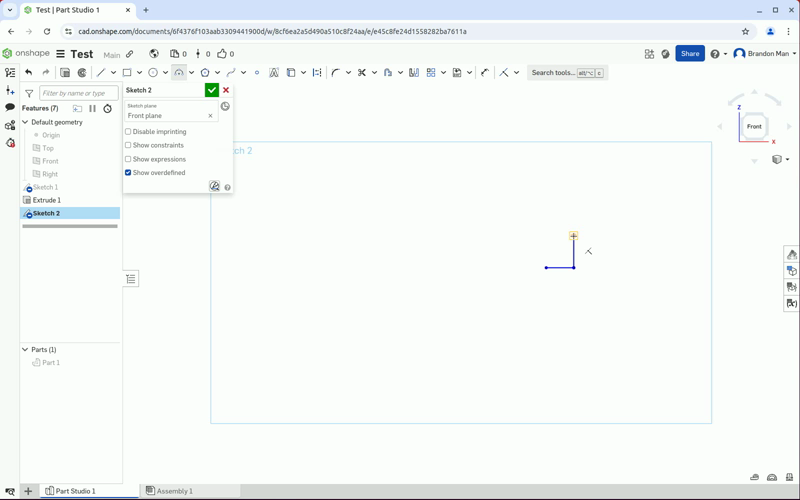
click(573, 235)
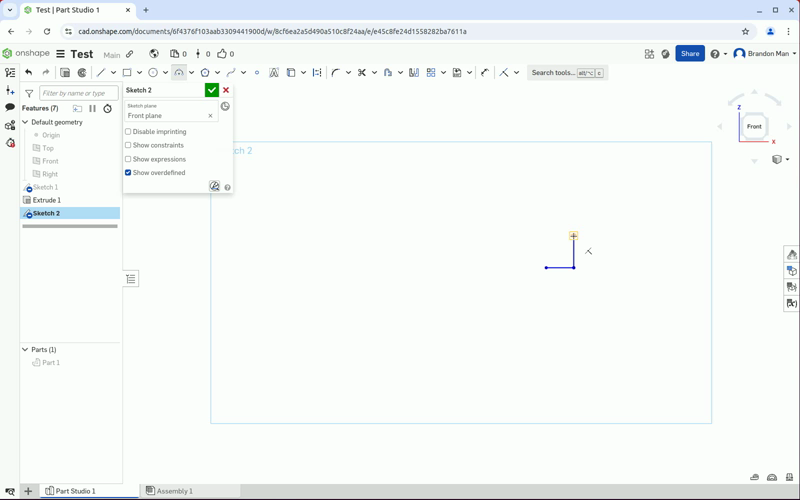
key_down(shift)
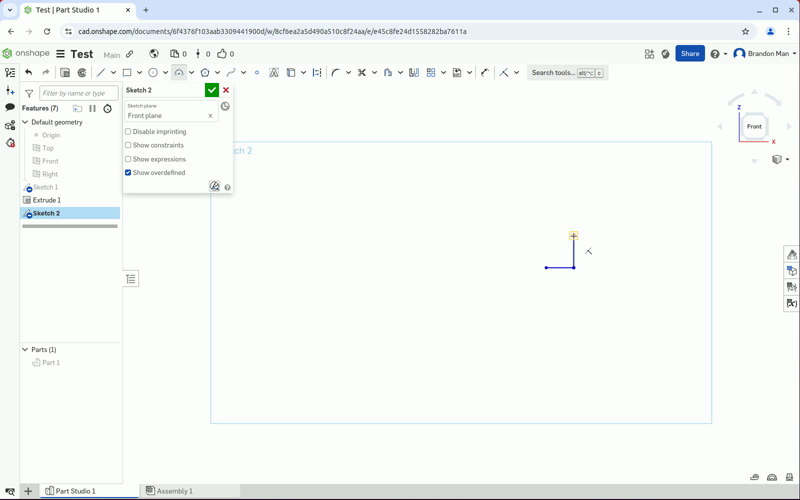
mouse_move(563, 225)
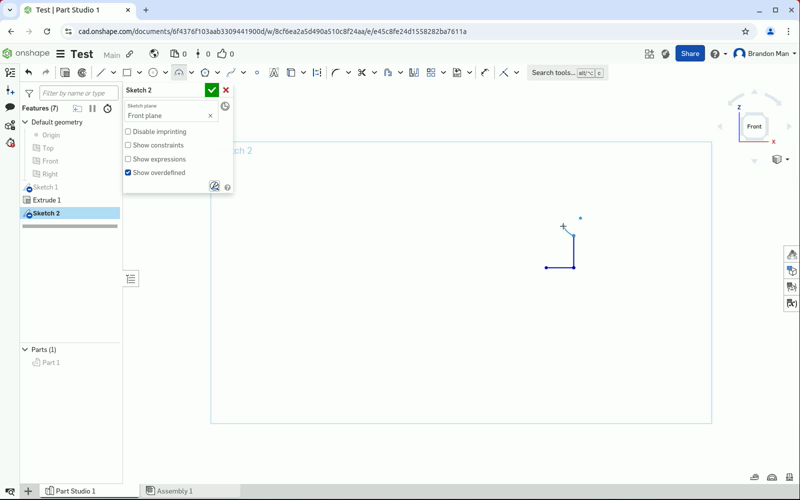
click(563, 225)
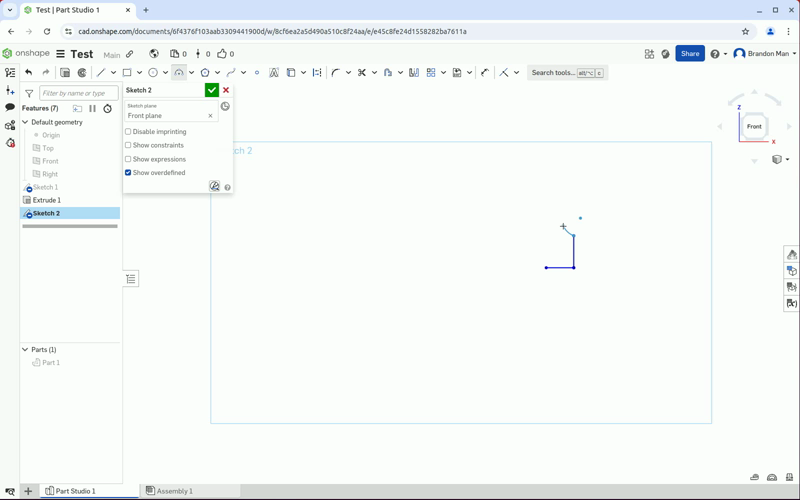
mouse_move(570, 228)
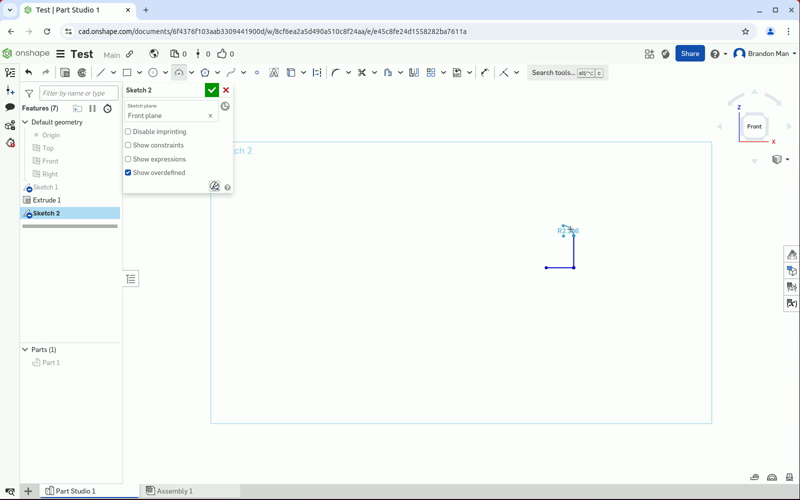
click(570, 228)
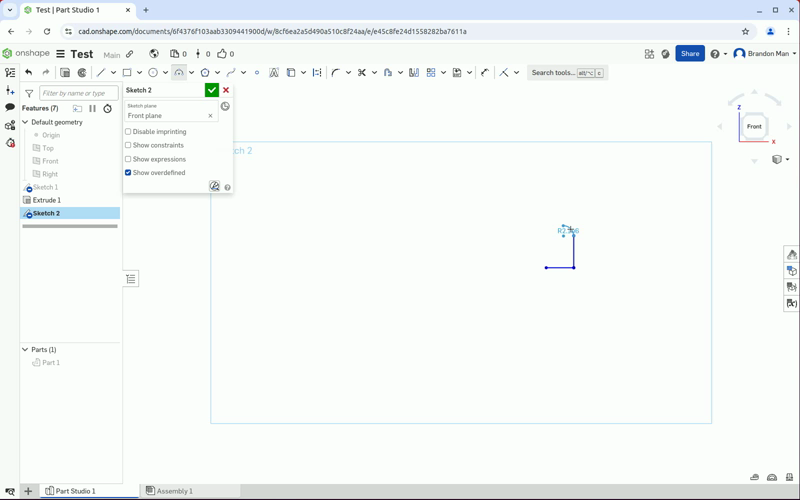
key_up(shift)
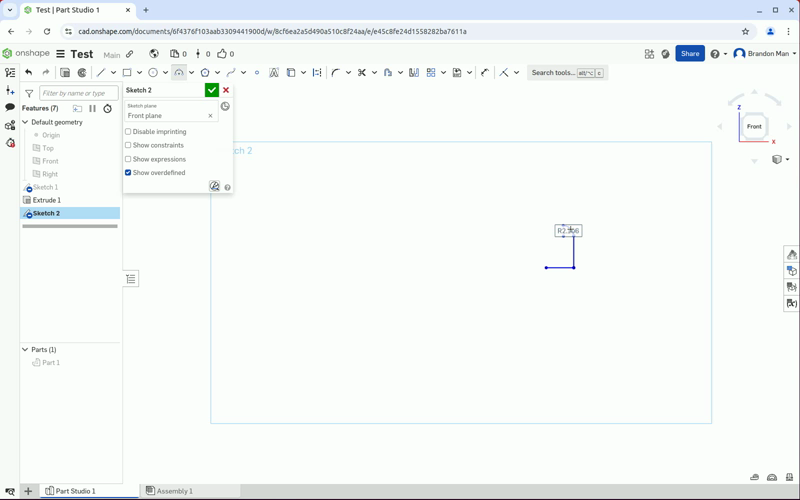
key(esc)
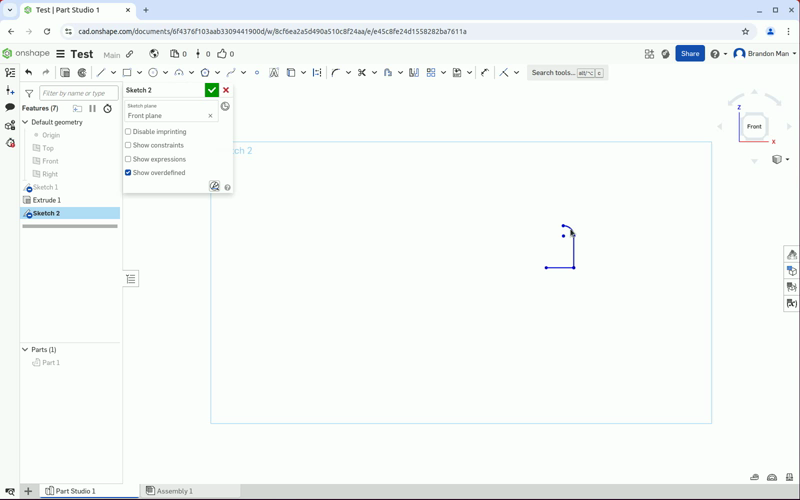
key(l)
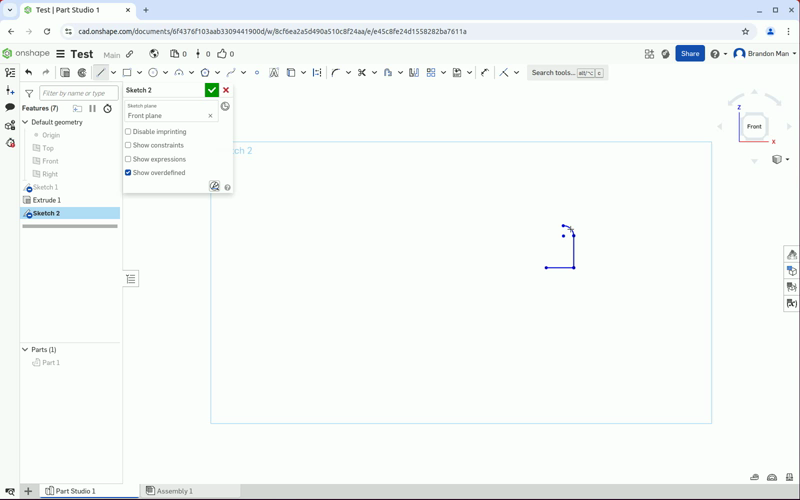
mouse_move(563, 225)
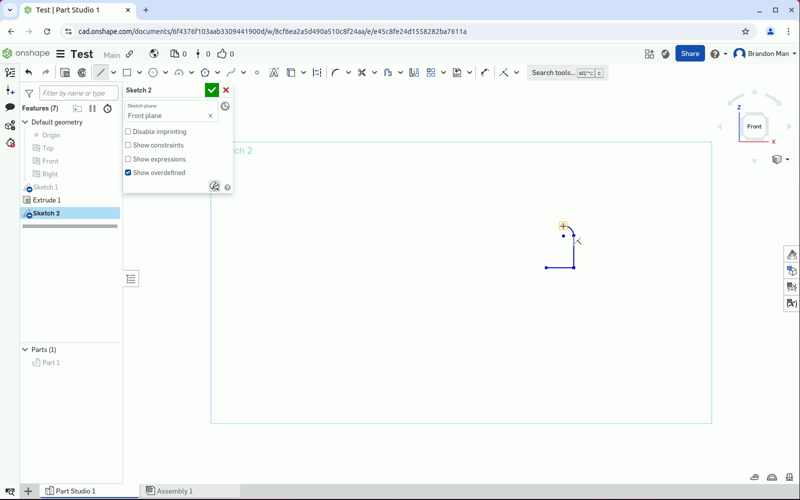
click(563, 225)
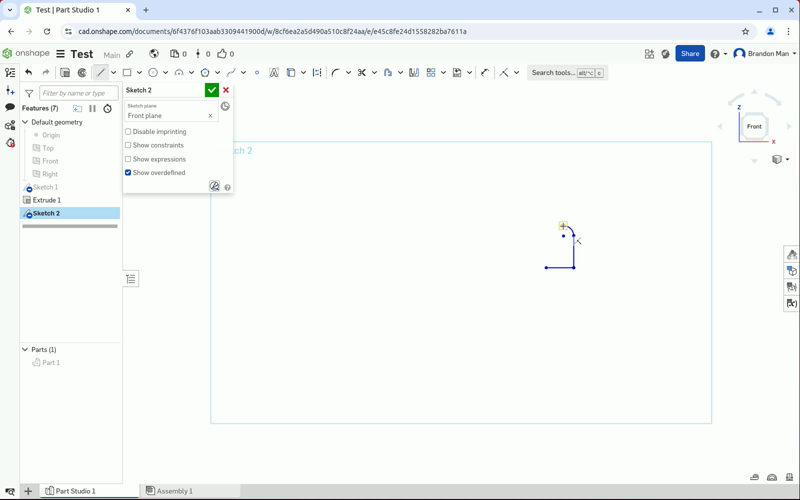
key_down(shift)
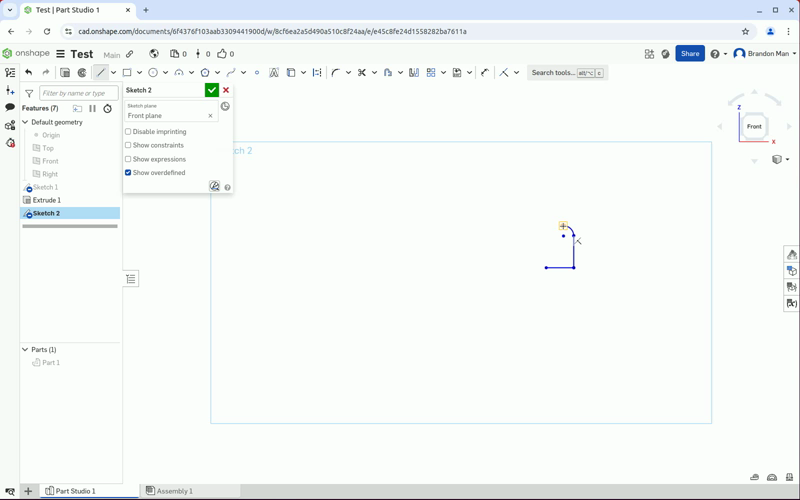
mouse_move(589, 225)
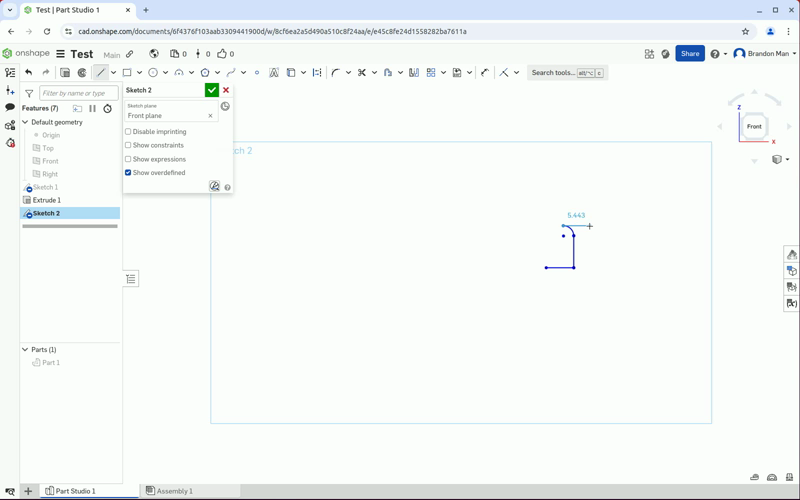
mouse_move(556, 225)
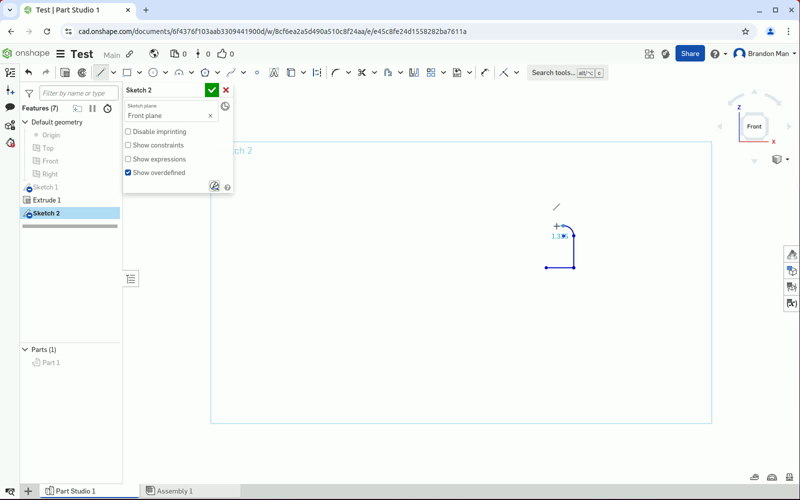
scroll(6)
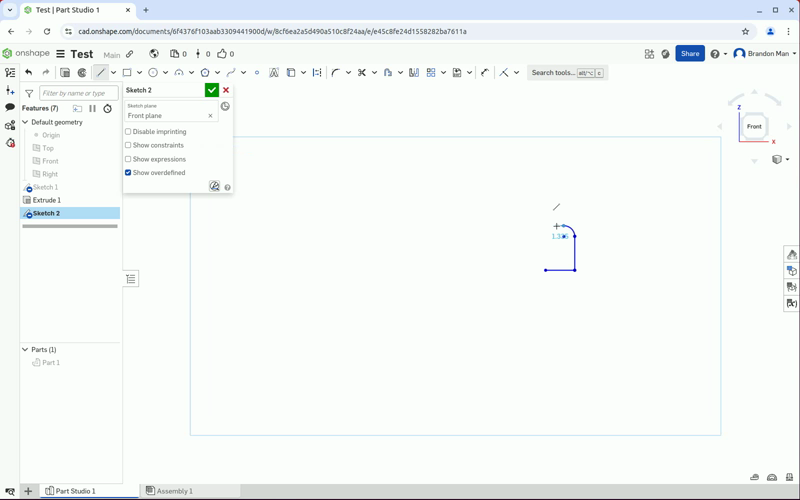
scroll(6)
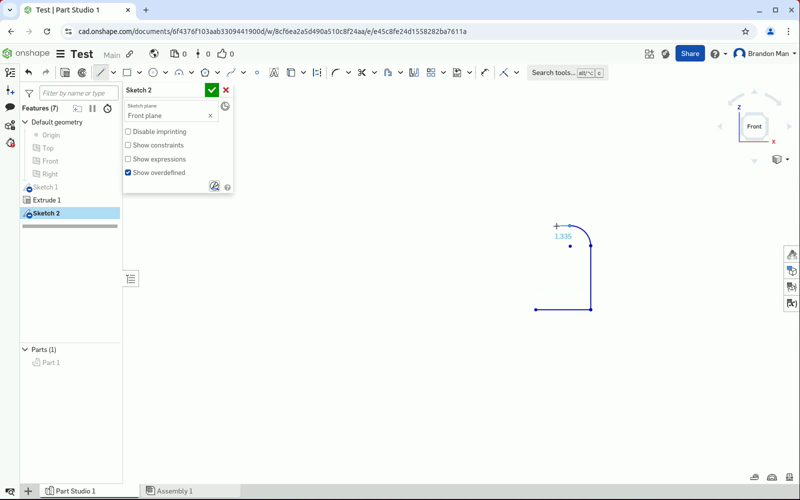
scroll(6)
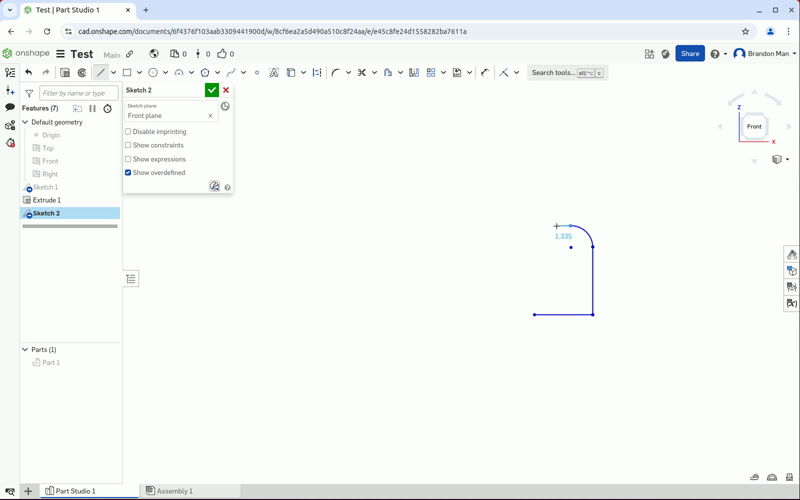
scroll(6)
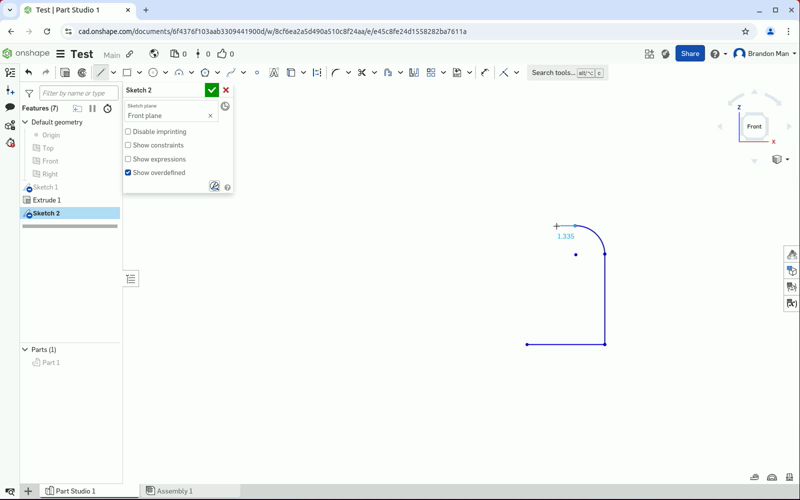
scroll(6)
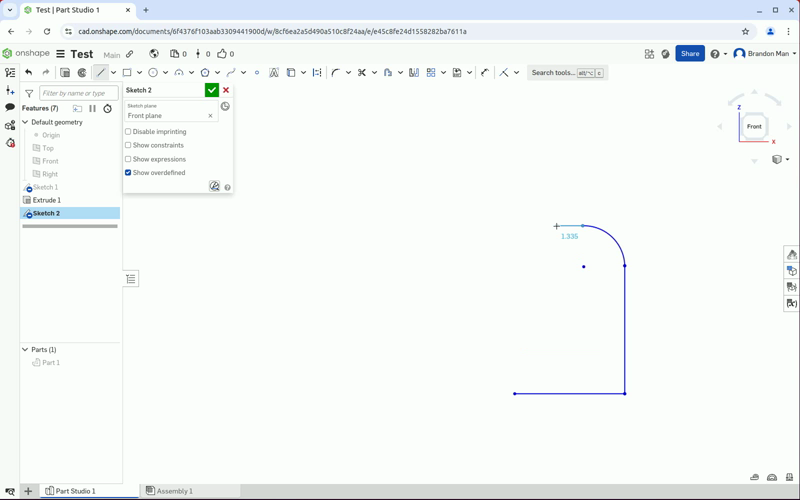
scroll(6)
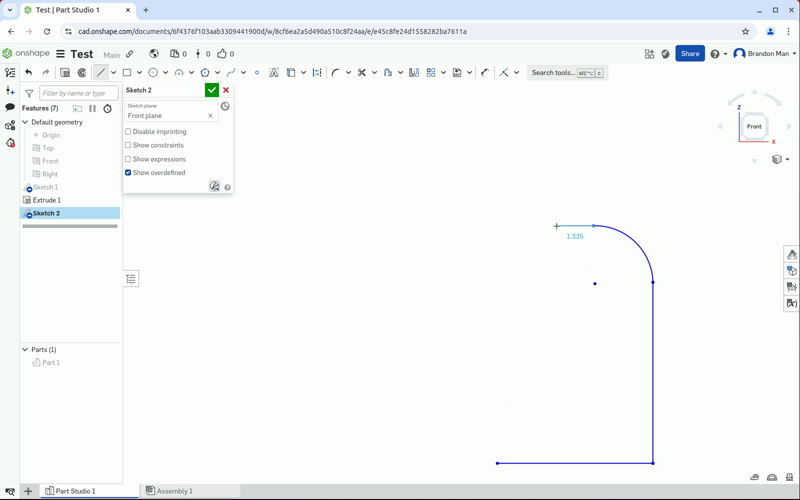
scroll(6)
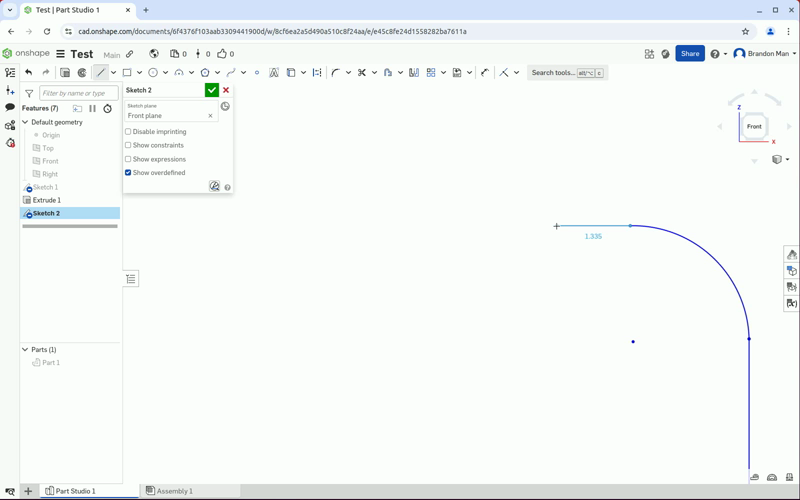
click(556, 225)
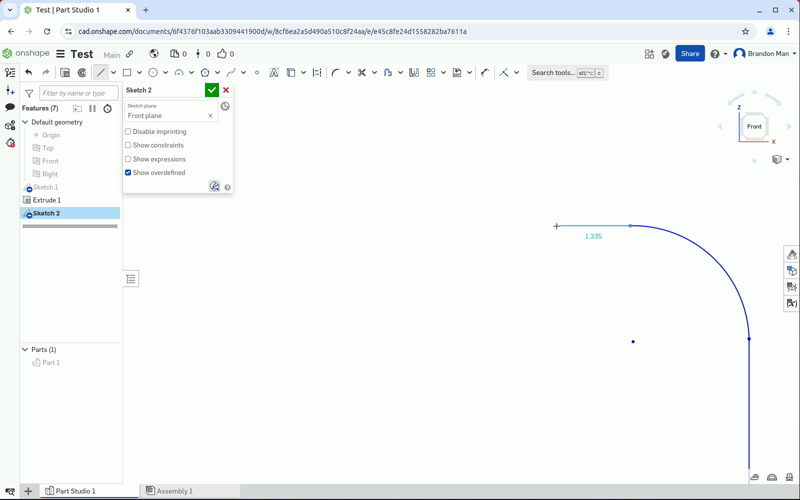
scroll(-6)
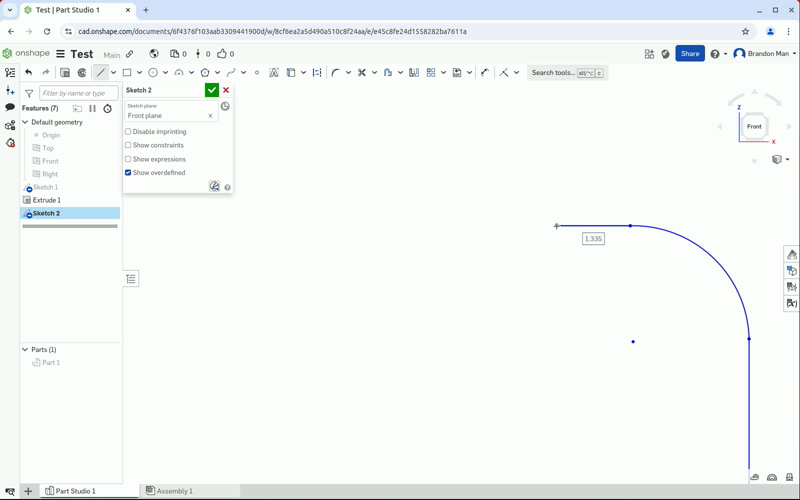
scroll(-6)
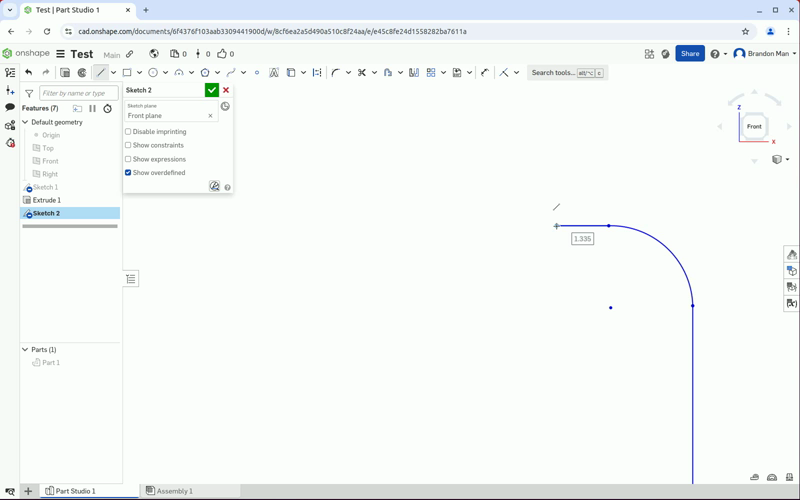
scroll(-6)
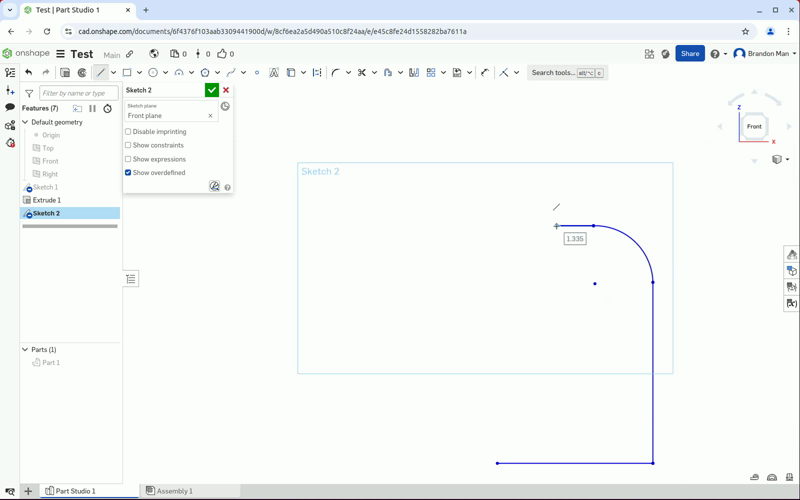
scroll(-6)
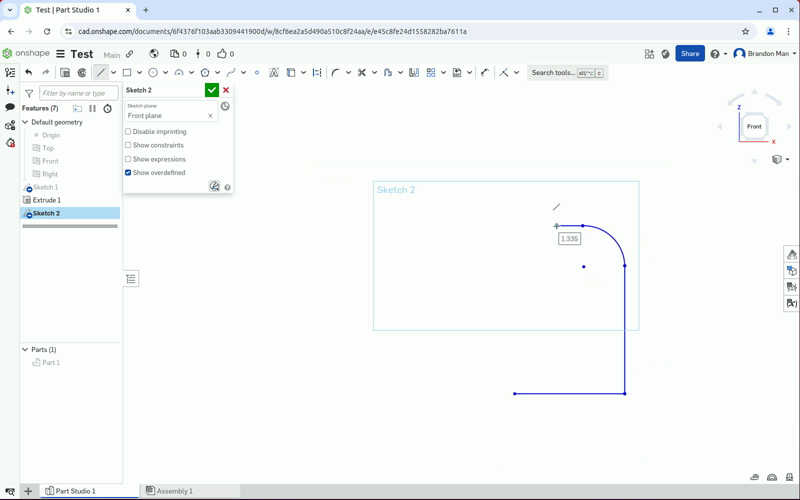
scroll(-6)
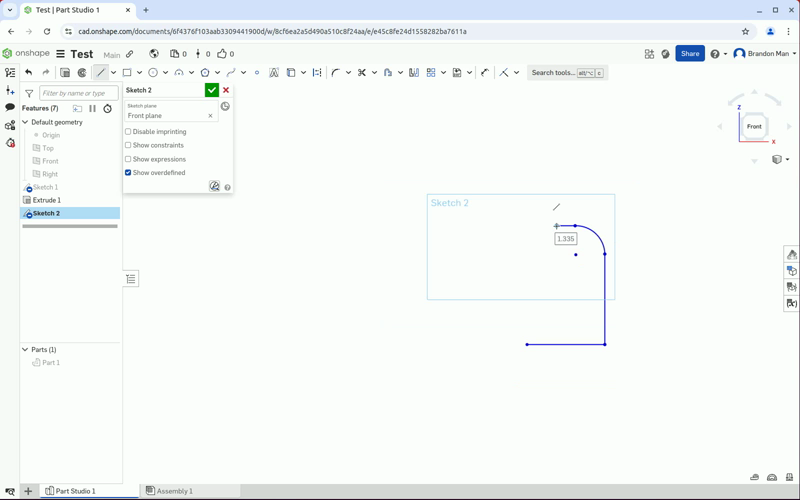
scroll(-6)
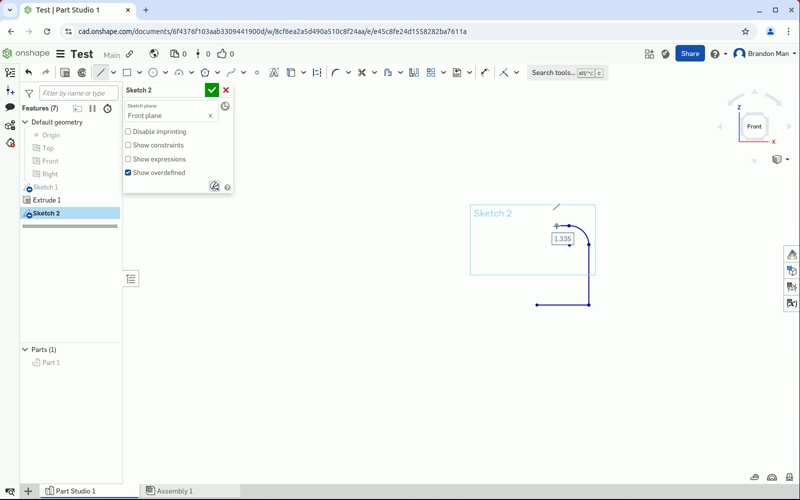
scroll(-6)
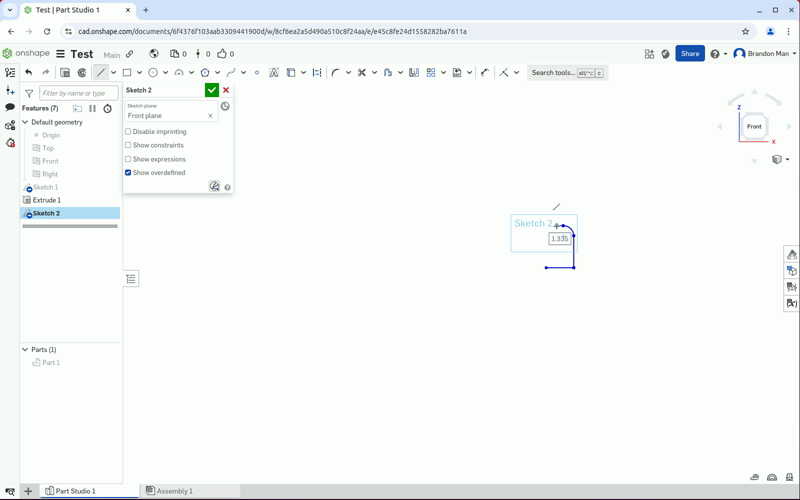
key_up(shift)
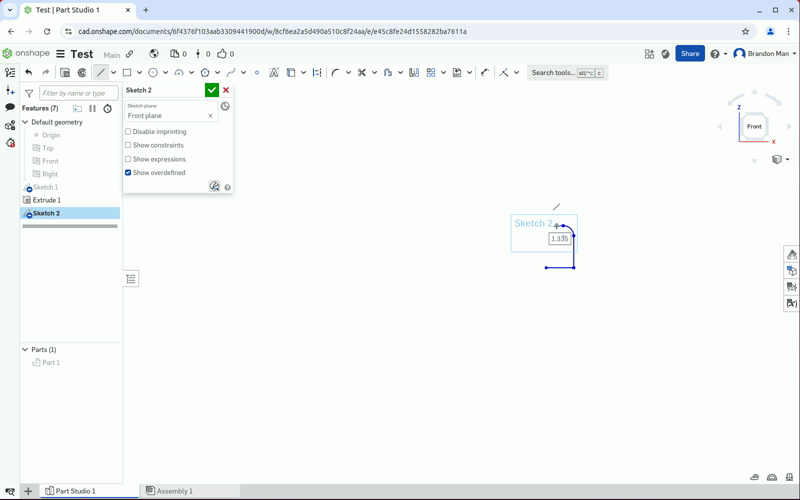
key(esc)
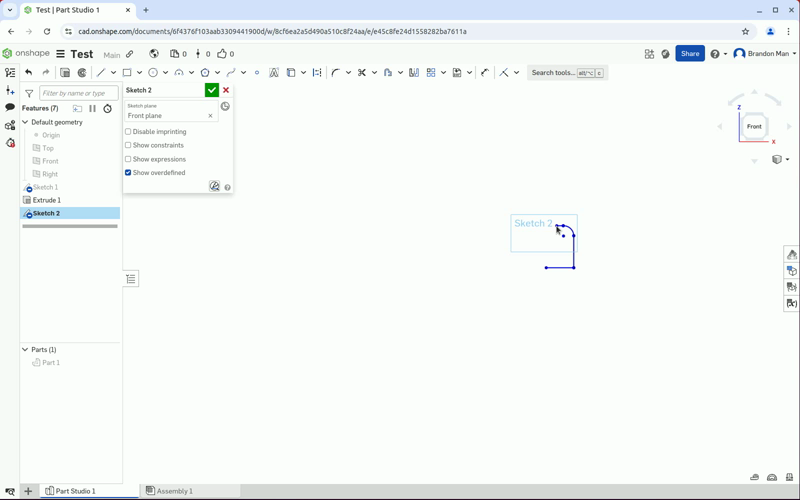
key(a)
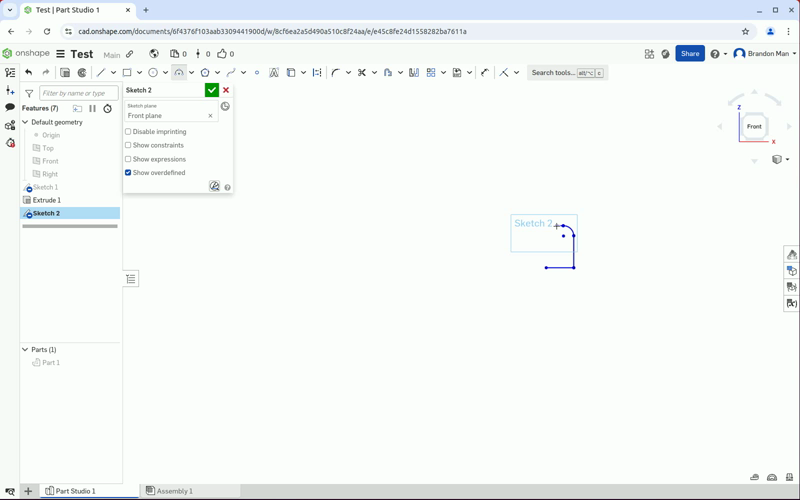
mouse_move(556, 225)
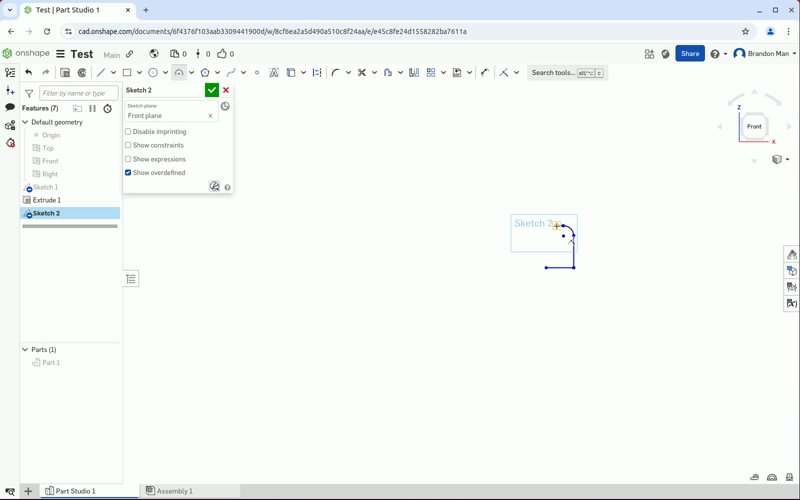
click(556, 225)
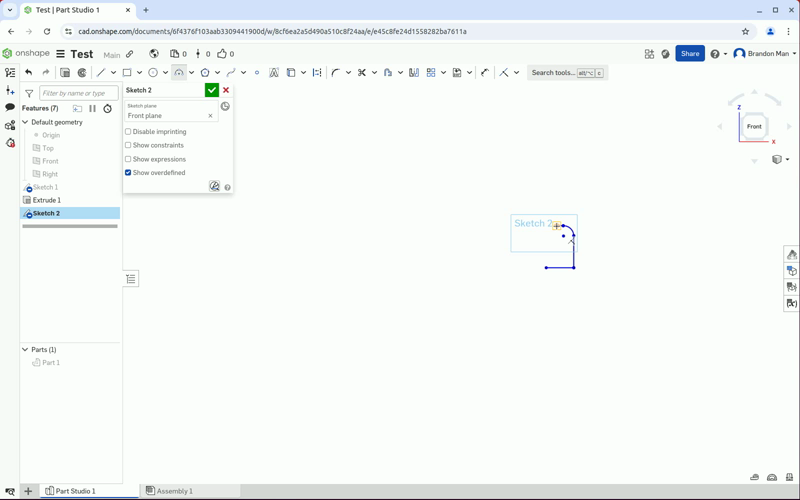
key_down(shift)
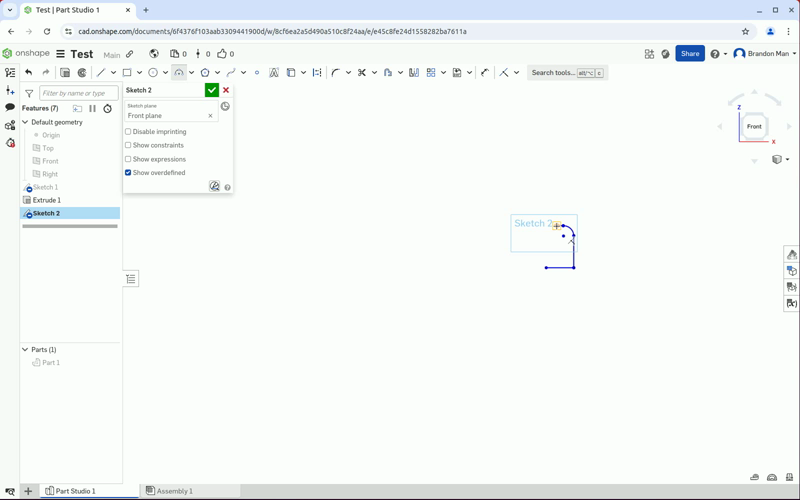
mouse_move(546, 236)
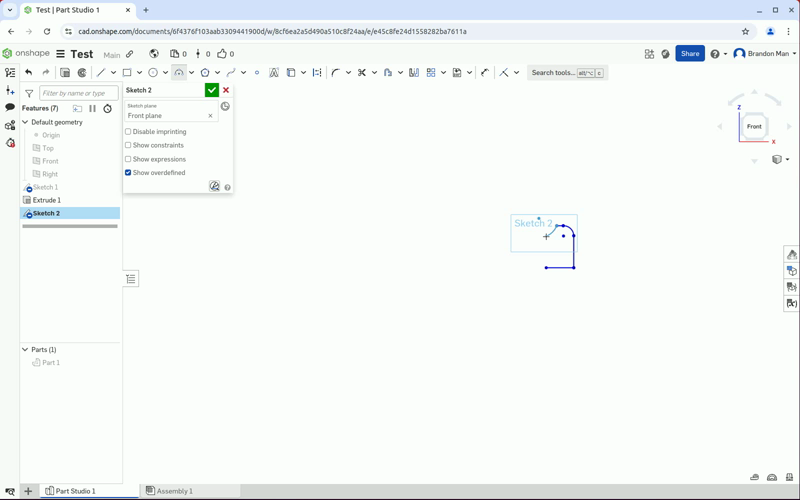
click(546, 236)
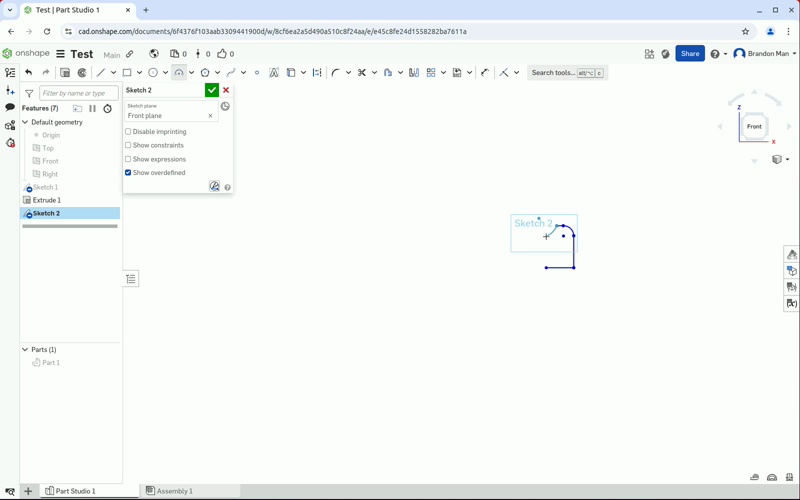
mouse_move(549, 228)
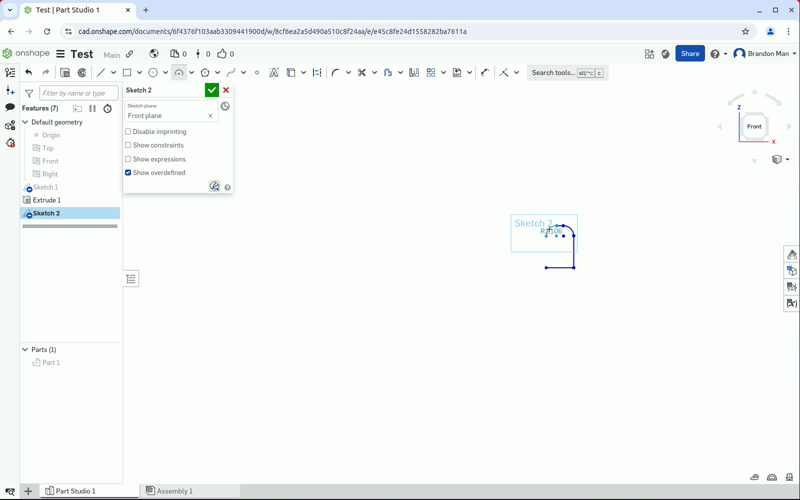
click(549, 228)
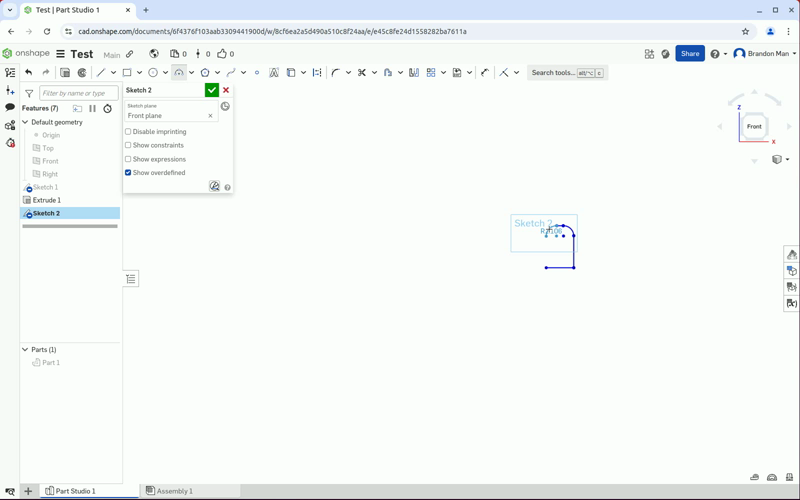
key_up(shift)
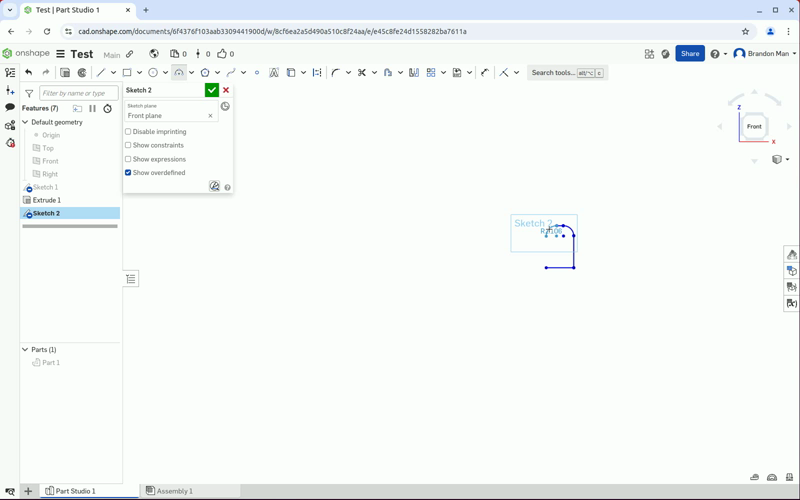
key(esc)
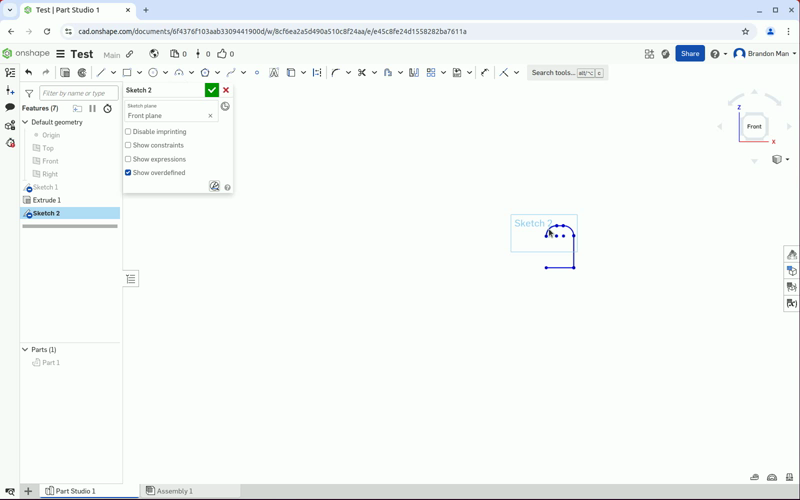
key(l)
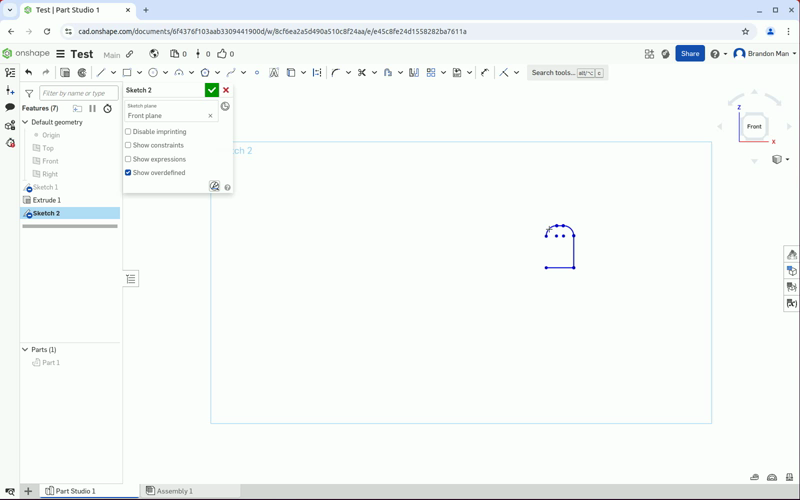
mouse_move(546, 236)
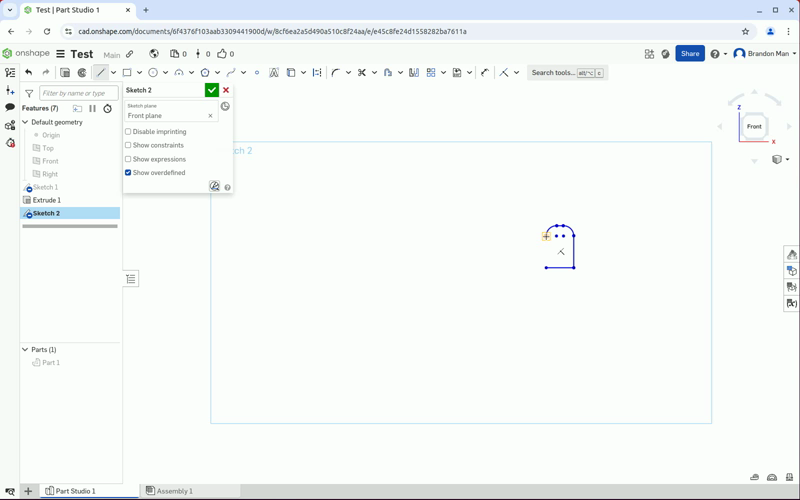
click(546, 236)
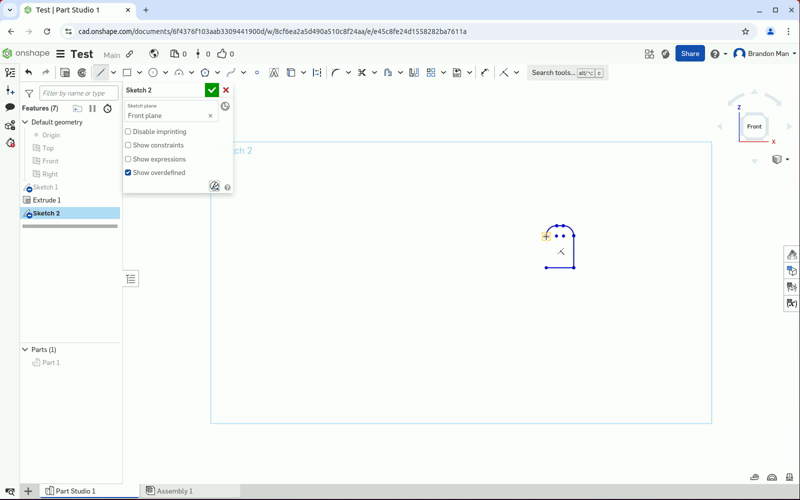
mouse_move(576, 236)
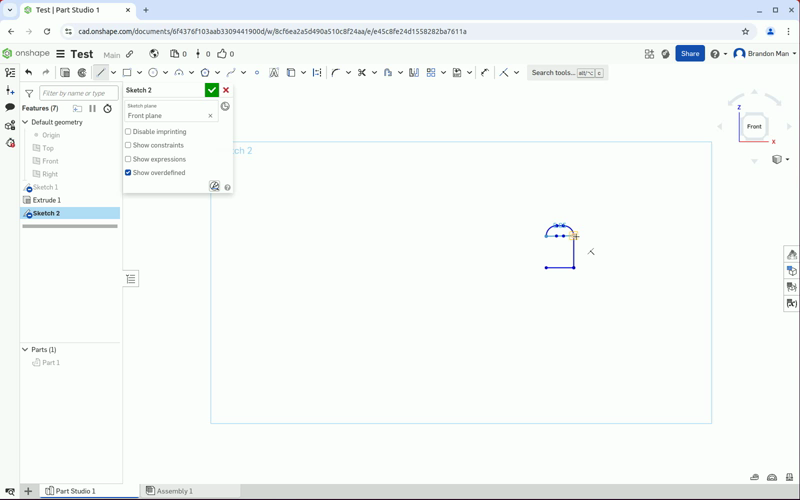
key_down(shift)
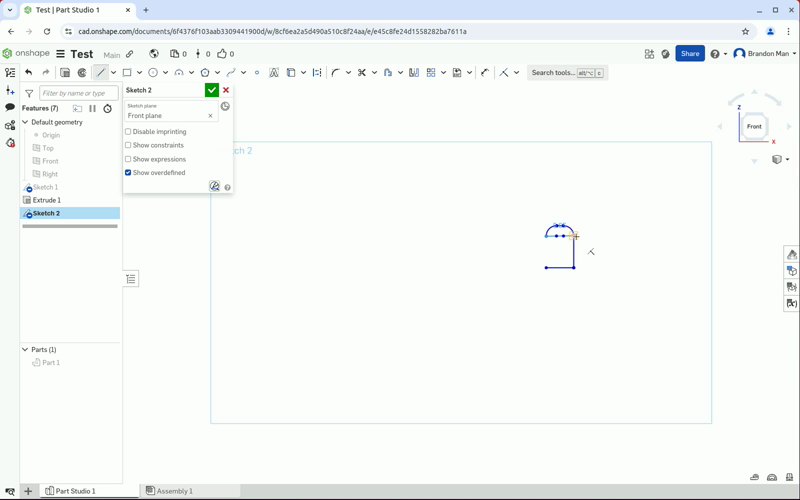
mouse_move(546, 267)
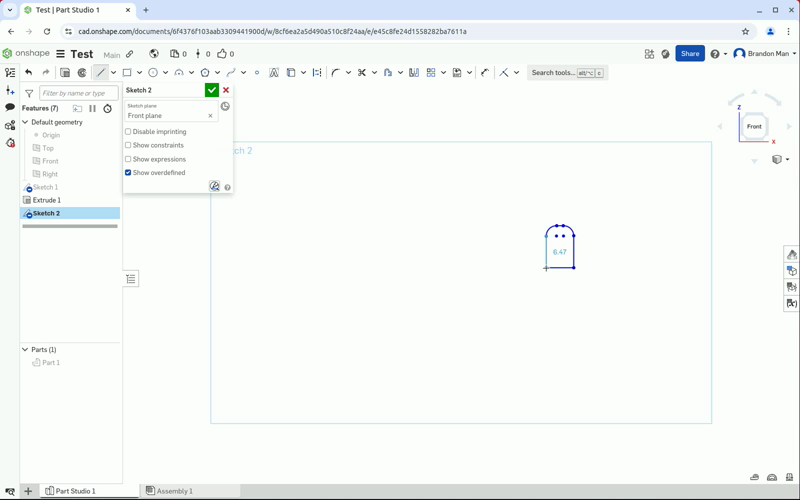
key_up(shift)
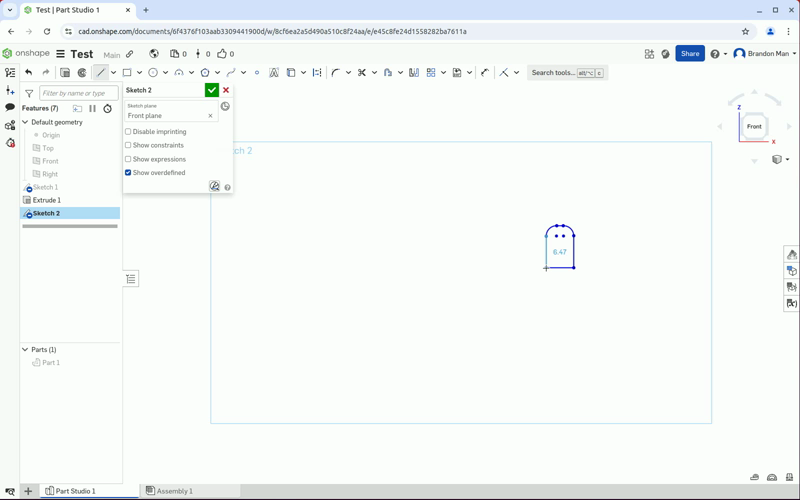
click(546, 267)
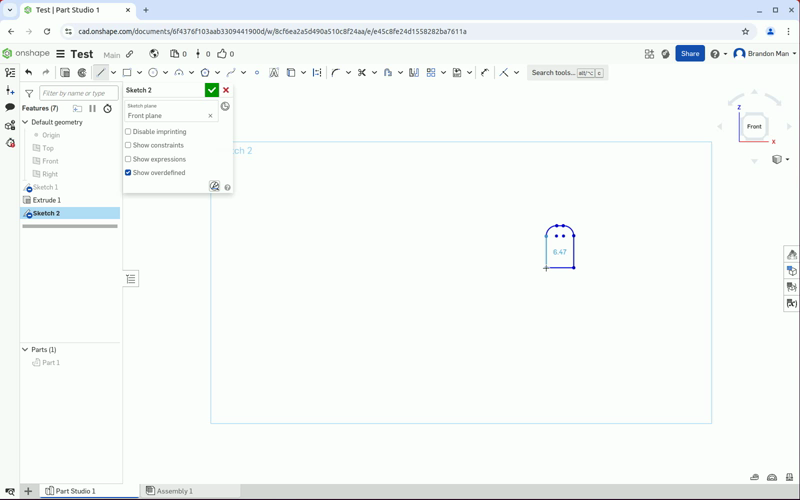
key(esc)
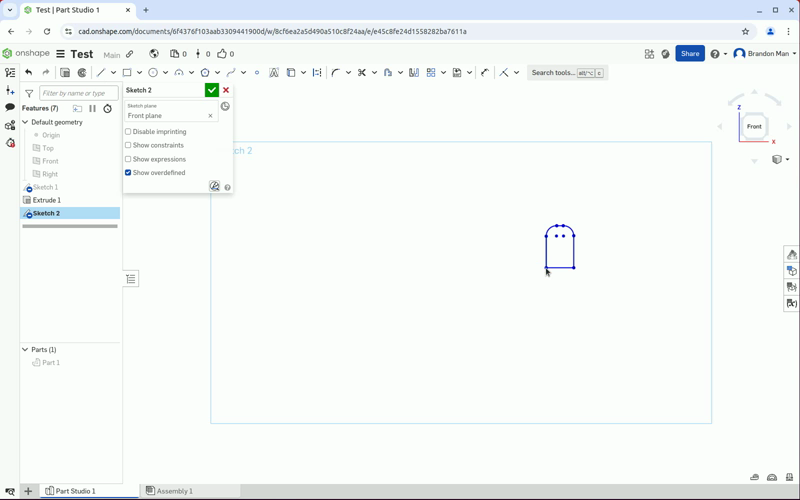
key(c)
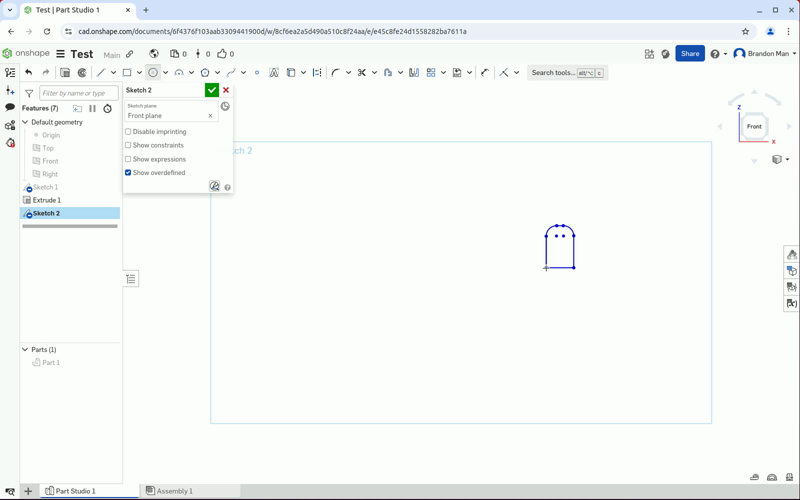
key_down(shift)
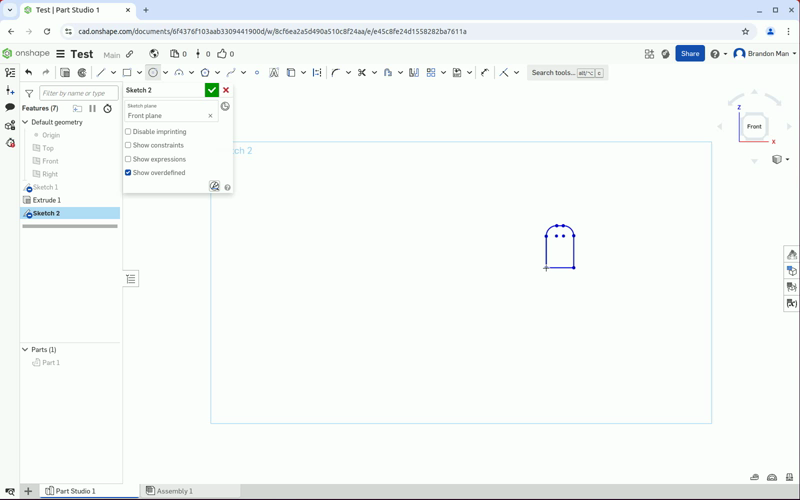
mouse_move(555, 249)
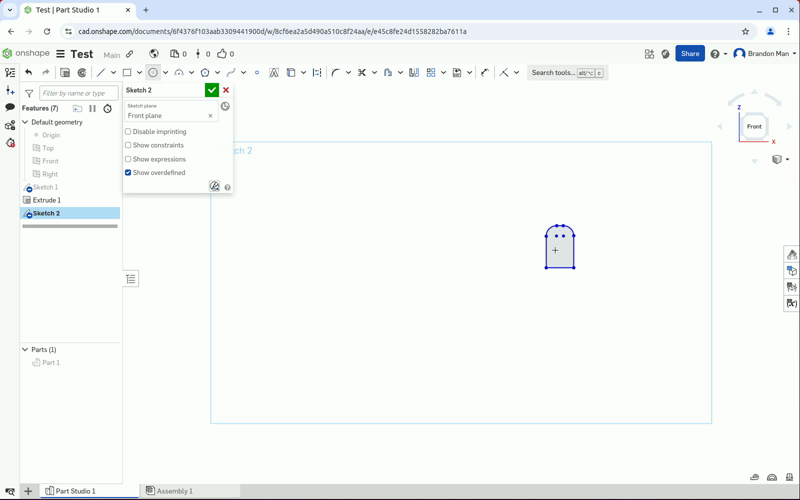
click(555, 249)
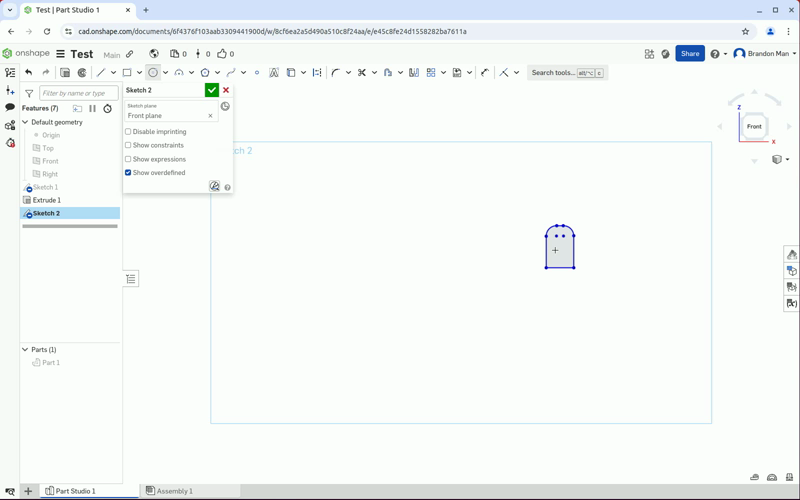
key_up(shift)
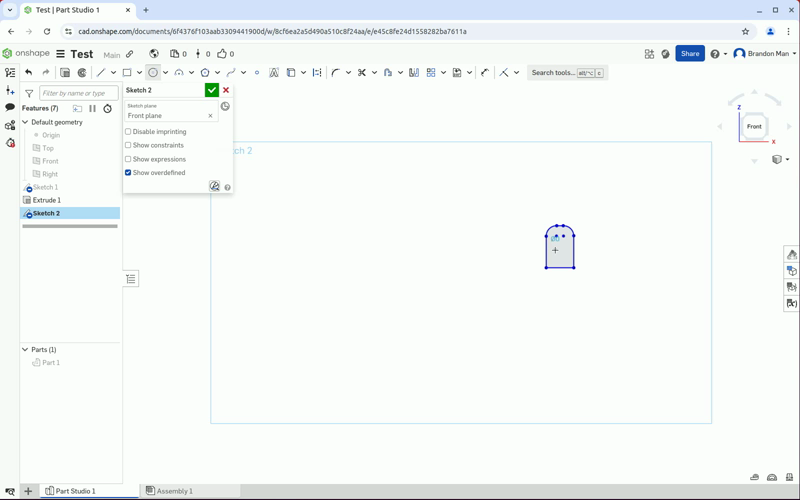
mouse_move(561, 249)
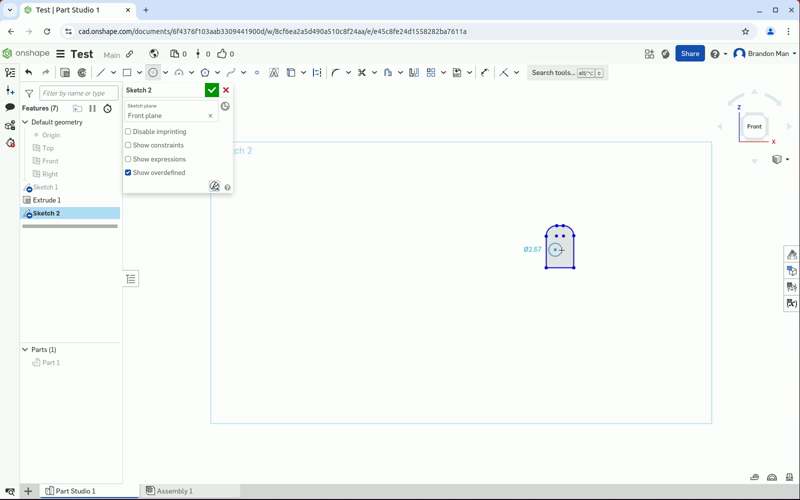
click(561, 249)
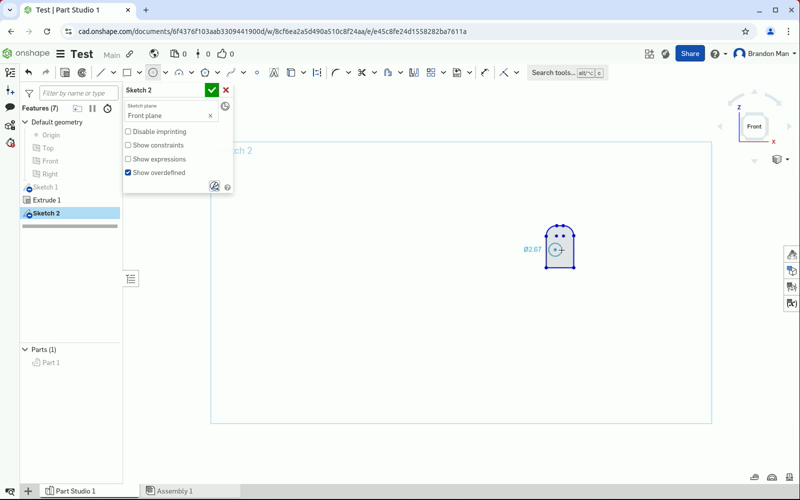
key(esc)
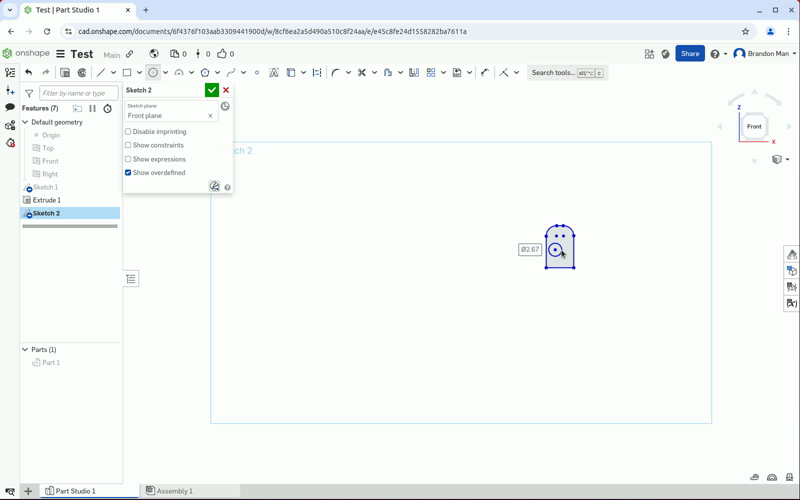
mouse_move(569, 235)
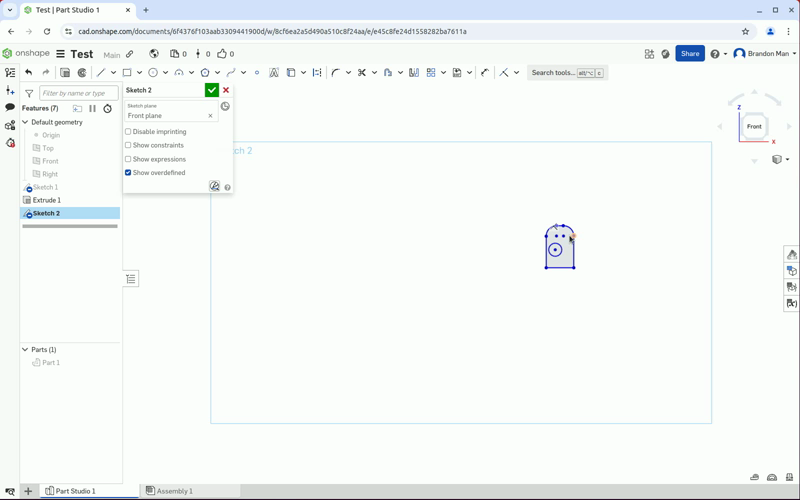
scroll(6)
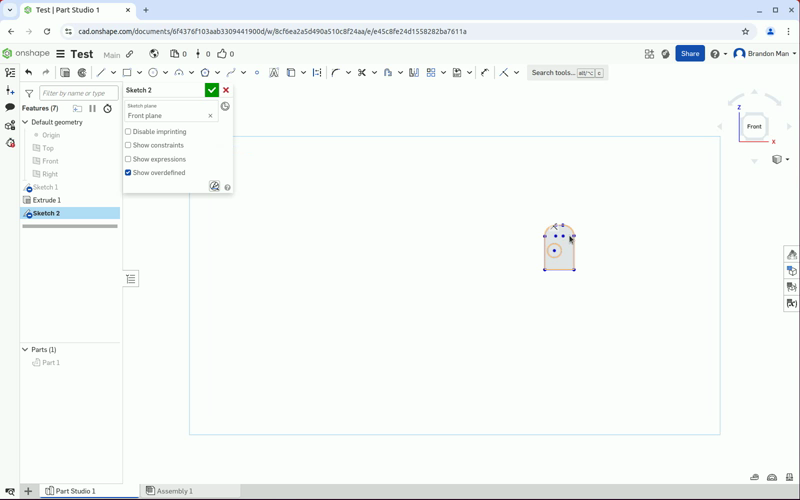
scroll(6)
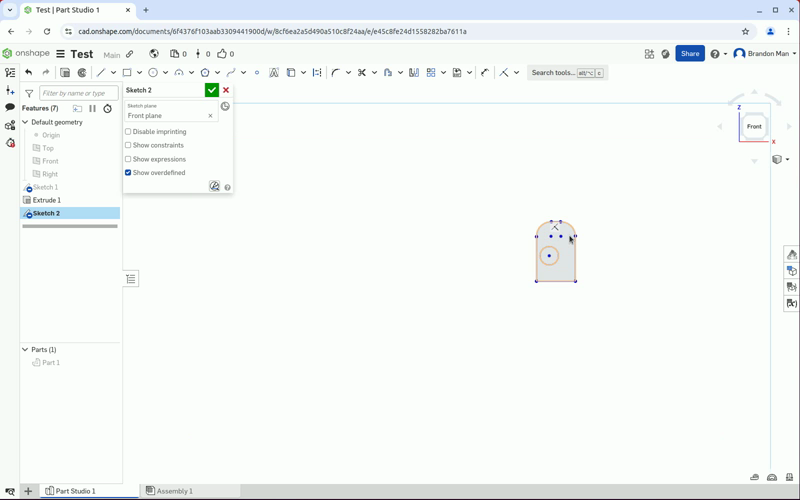
scroll(6)
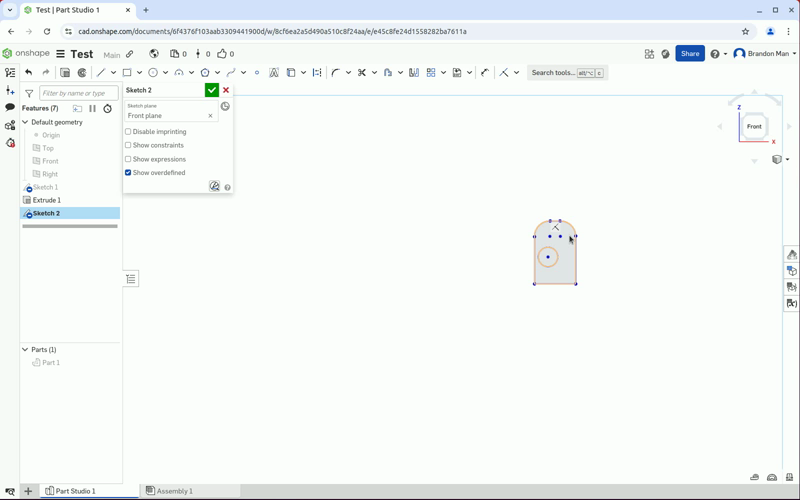
scroll(6)
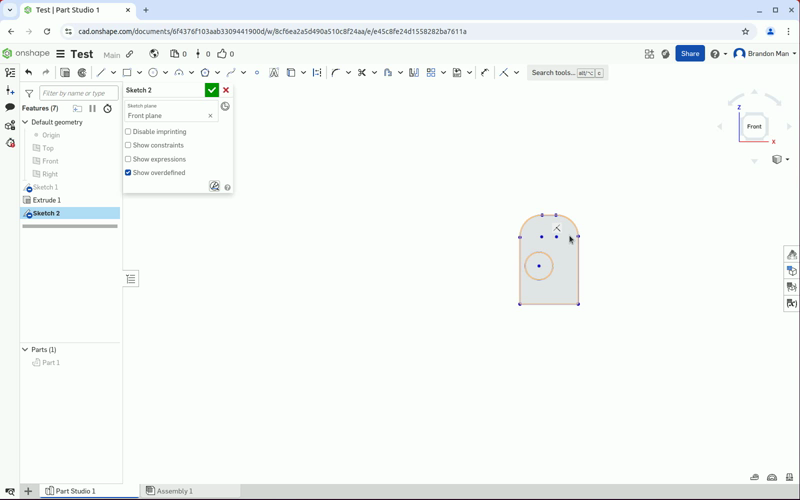
scroll(6)
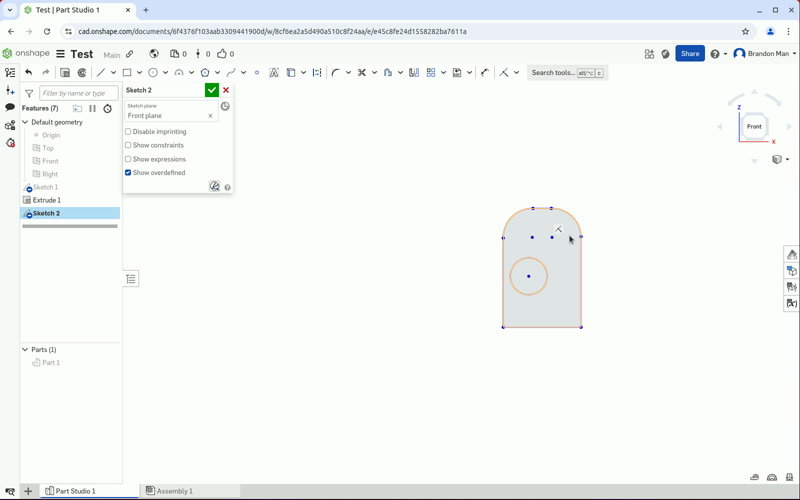
scroll(6)
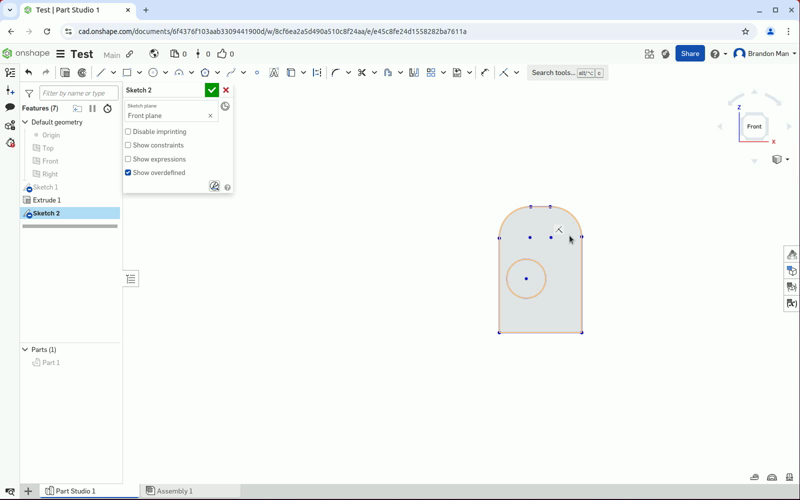
scroll(6)
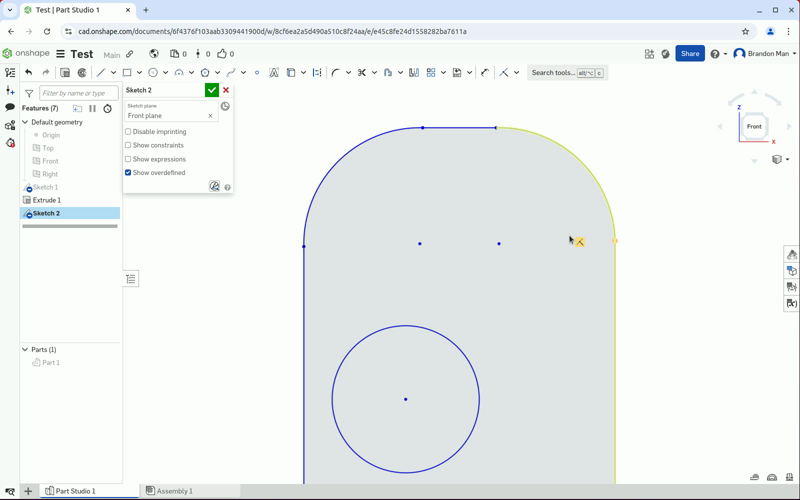
click(569, 235)
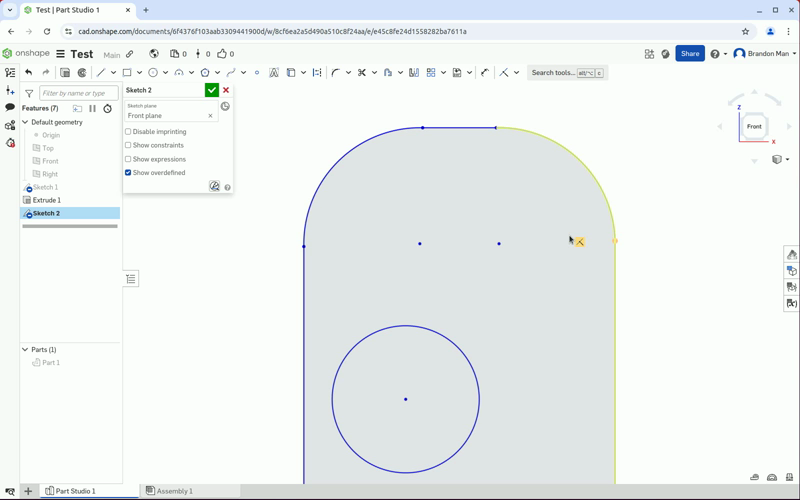
scroll(-6)
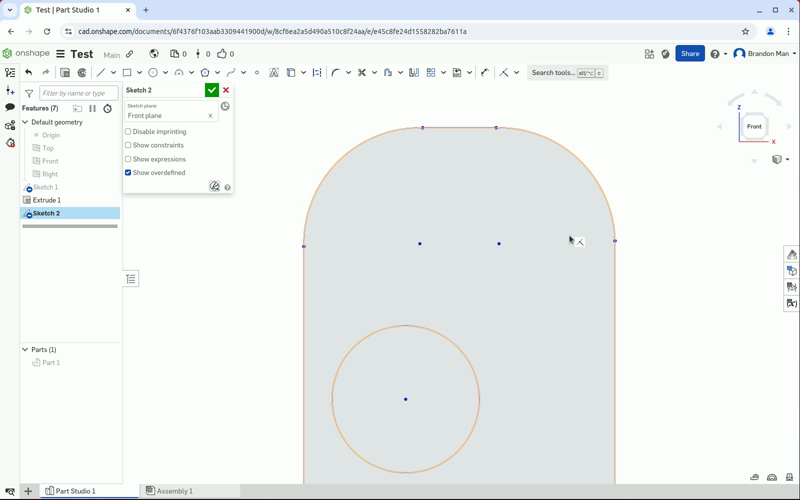
scroll(-6)
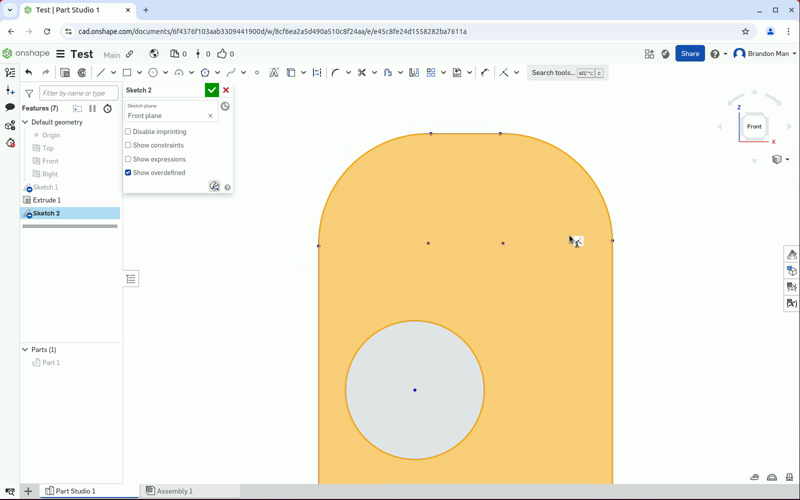
scroll(-6)
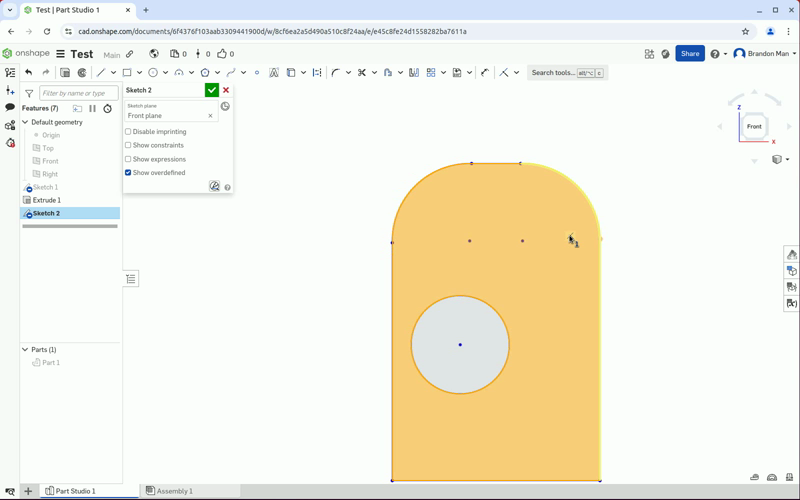
scroll(-6)
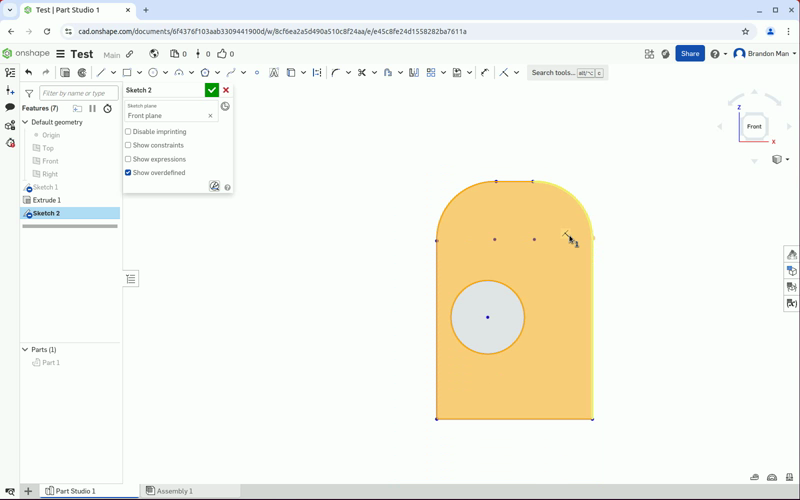
scroll(-6)
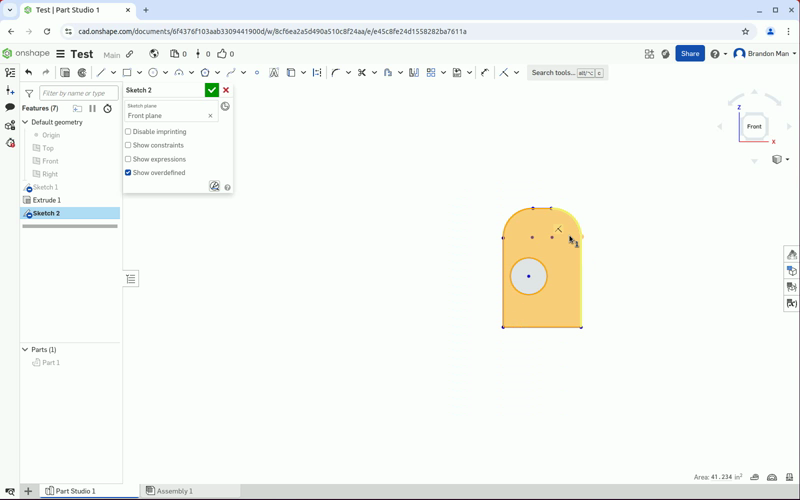
scroll(-6)
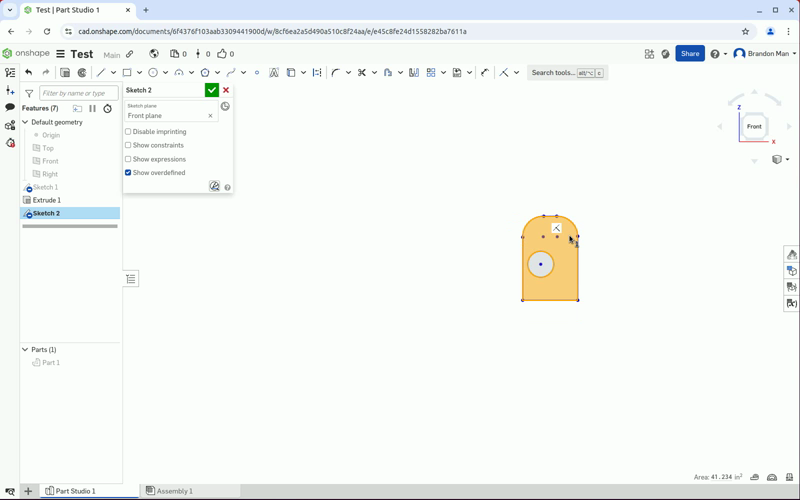
scroll(-6)
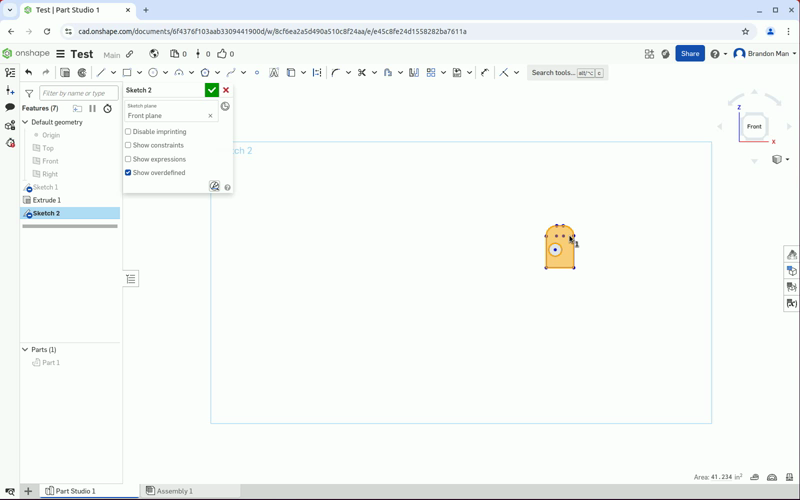
mouse_move(73, 352)
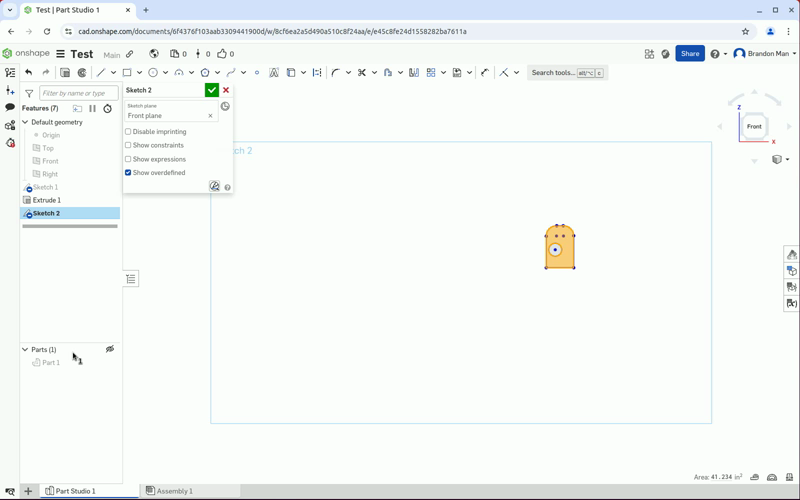
key(shift+y)
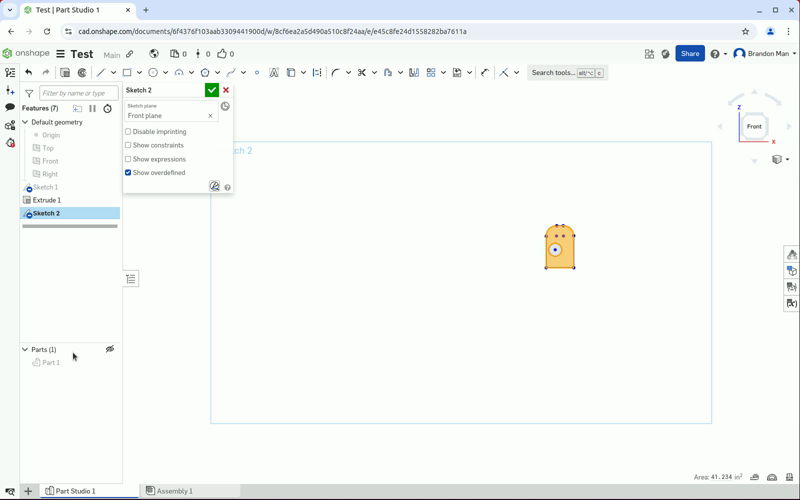
key(shift+e)
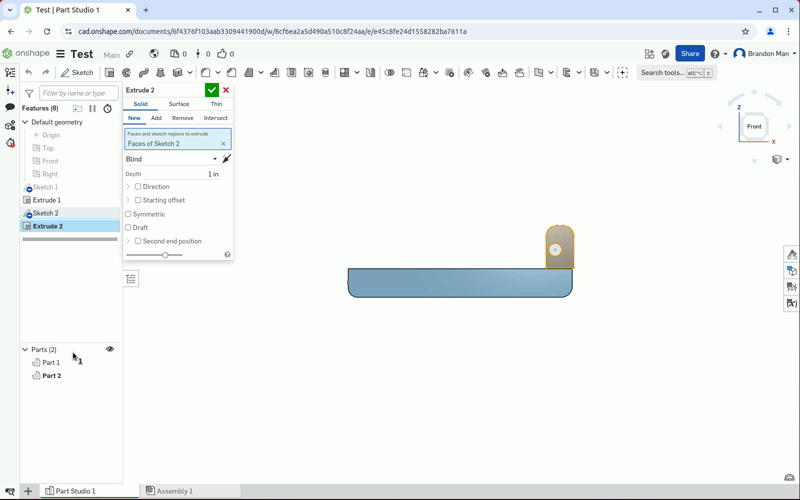
mouse_move(143, 106)
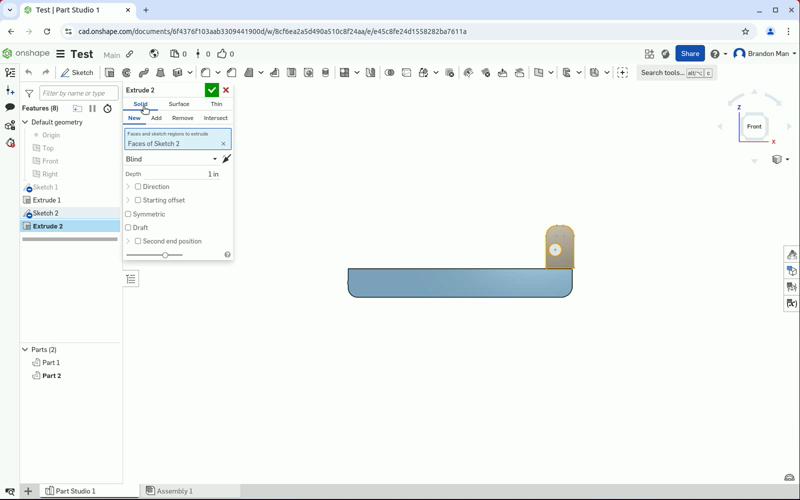
click(143, 106)
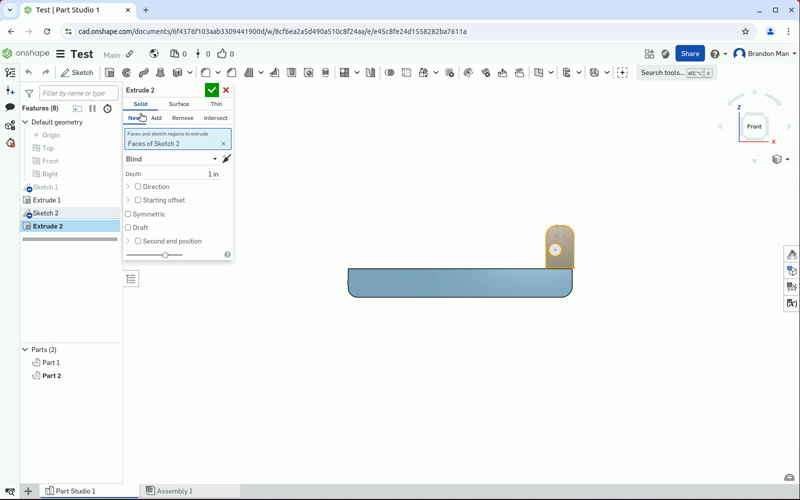
mouse_move(137, 120)
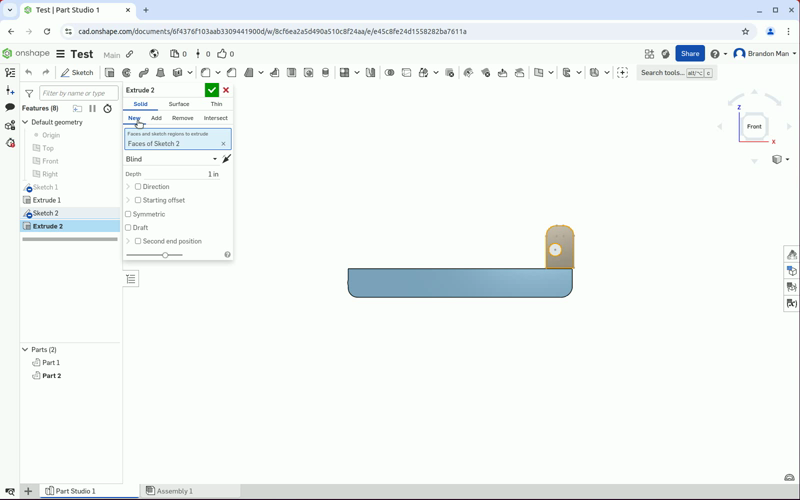
click(137, 120)
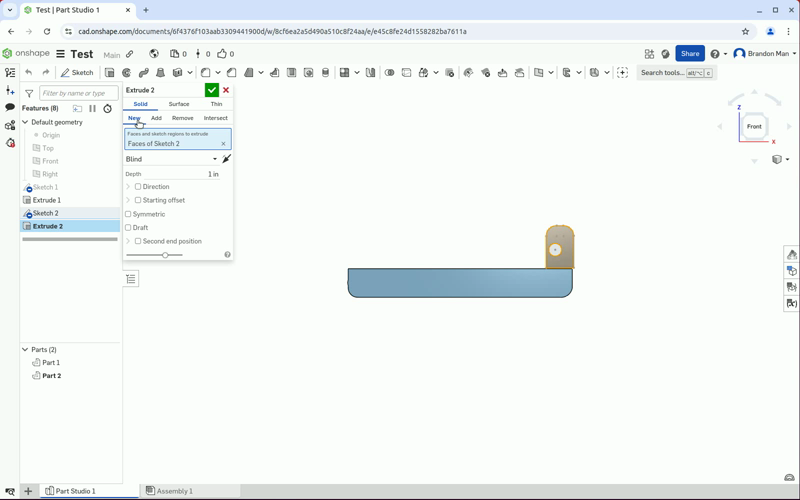
key(tab, 4)
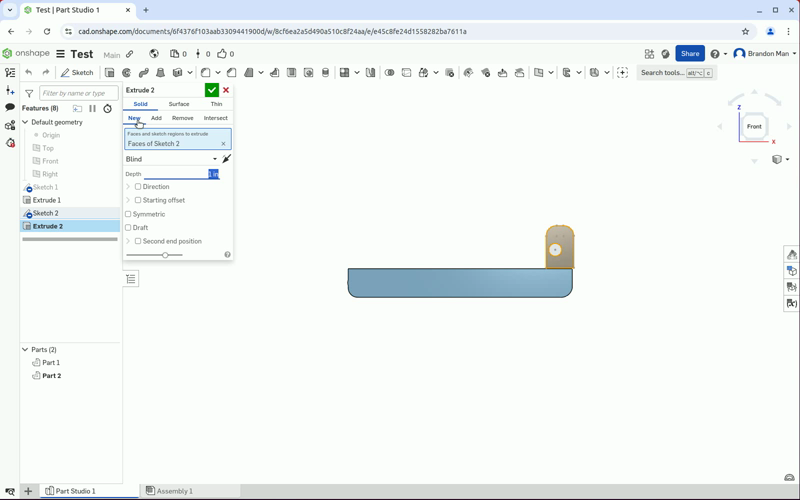
text(1.204)
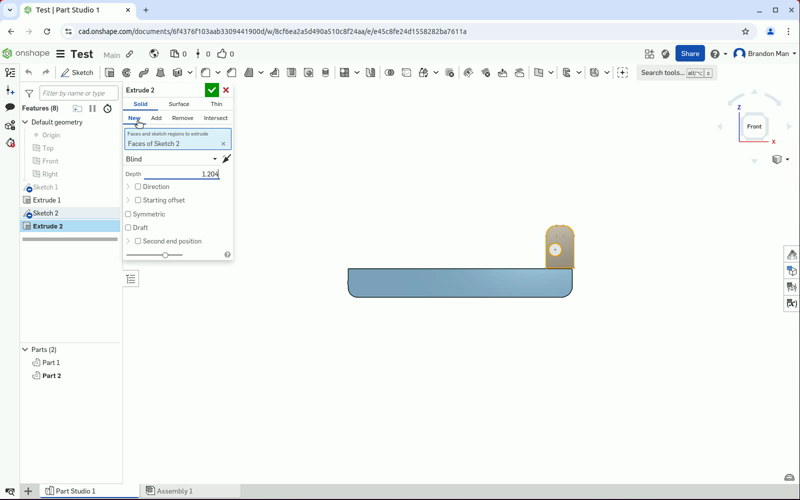
key(enter)
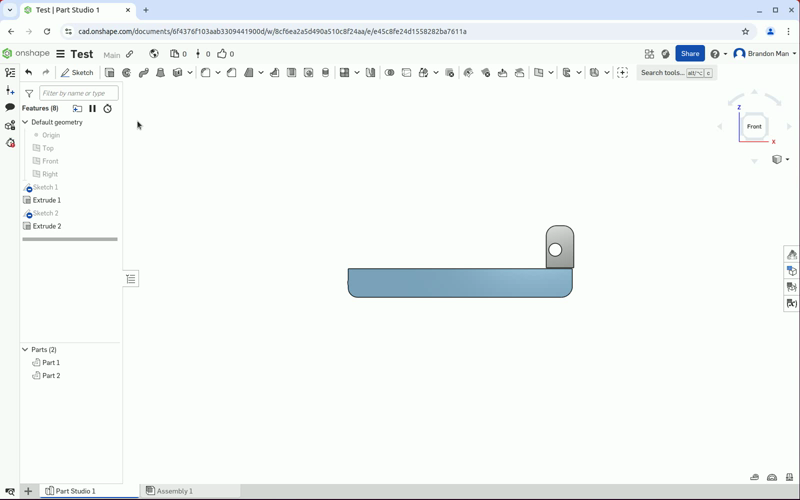
key(shift+h)
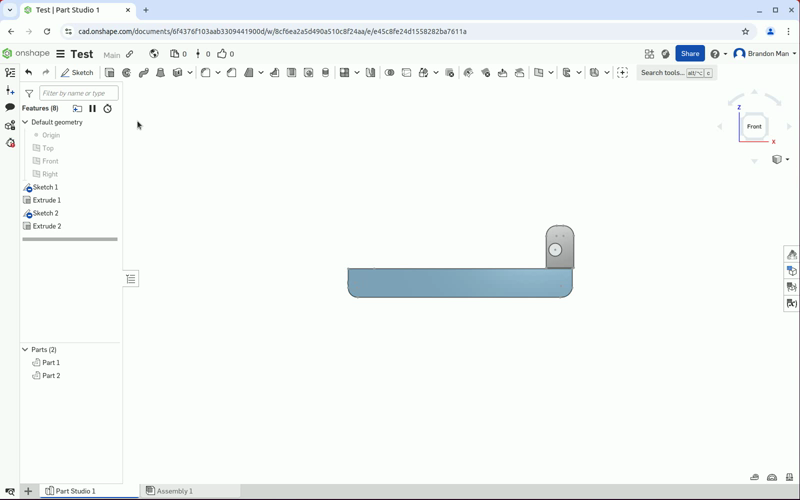
key(shift+h)
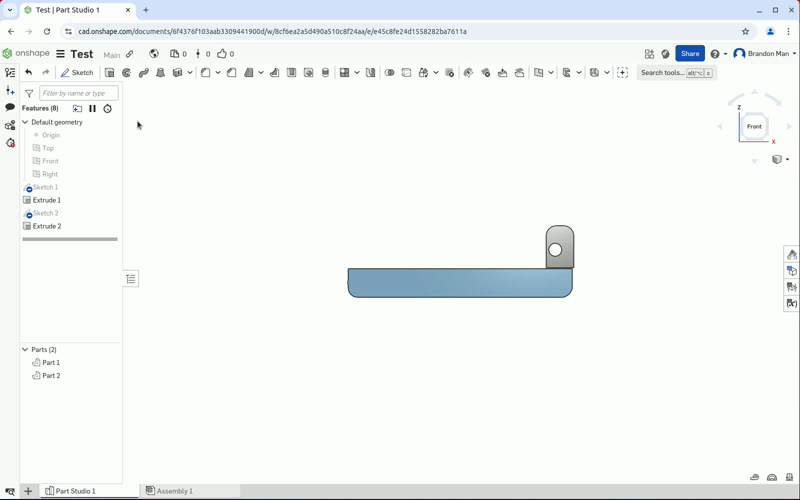
mouse_move(73, 189)
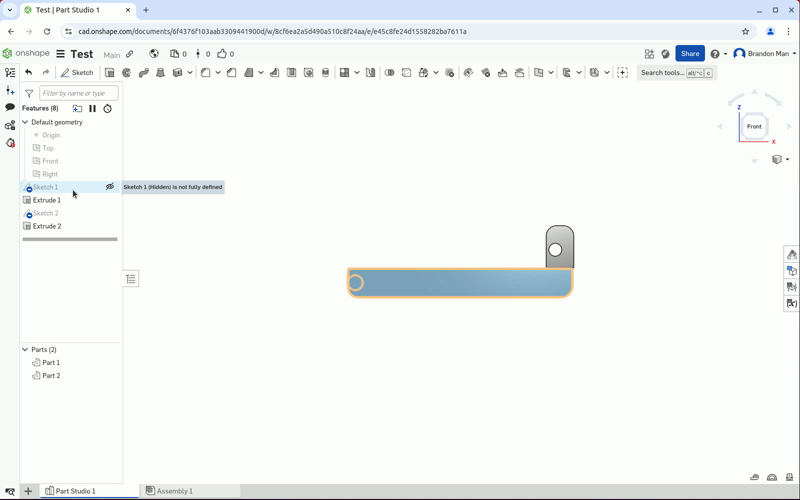
click(73, 189)
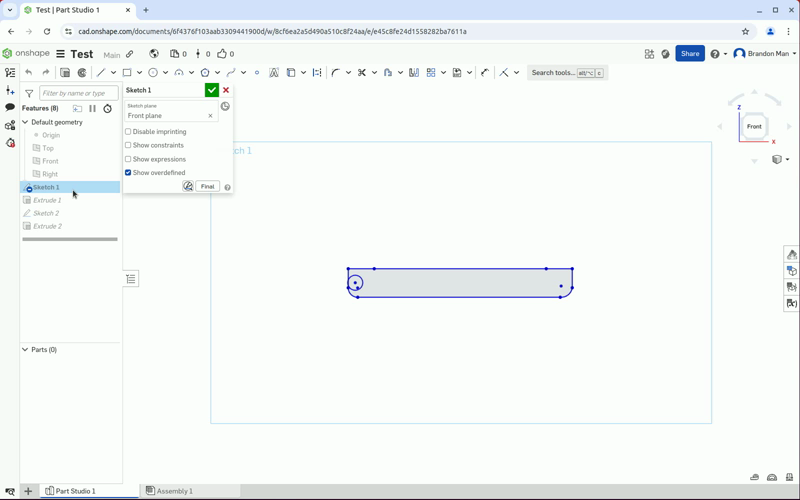
mouse_move(229, 92)
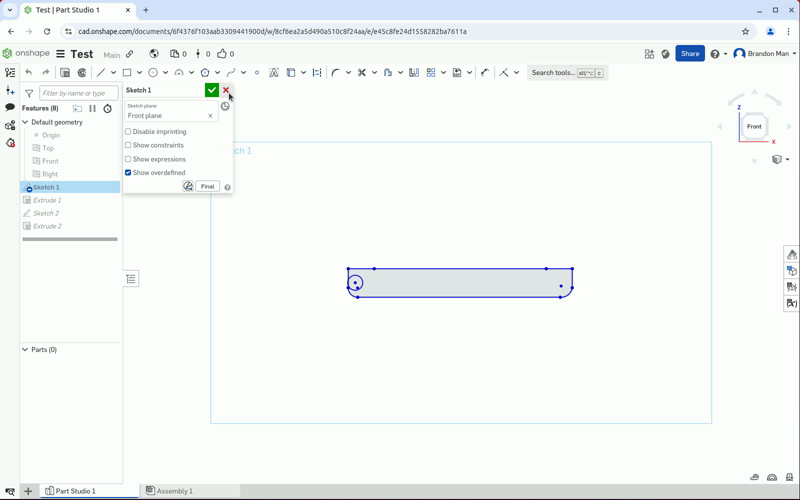
click(229, 92)
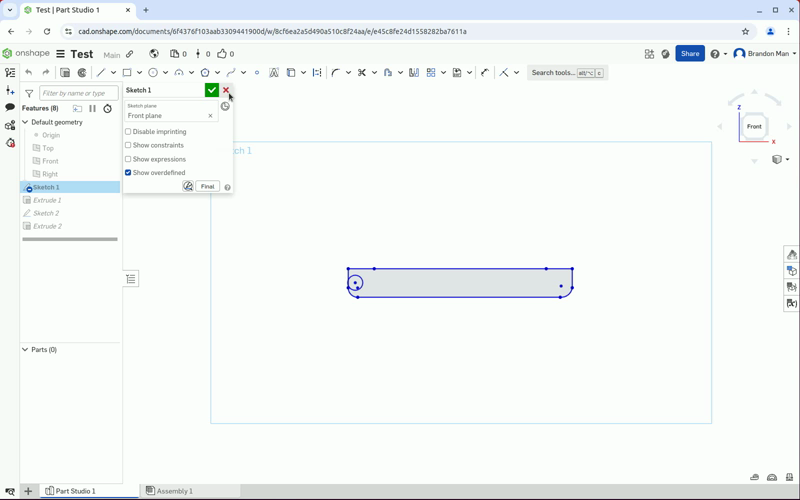
key(shift+s)
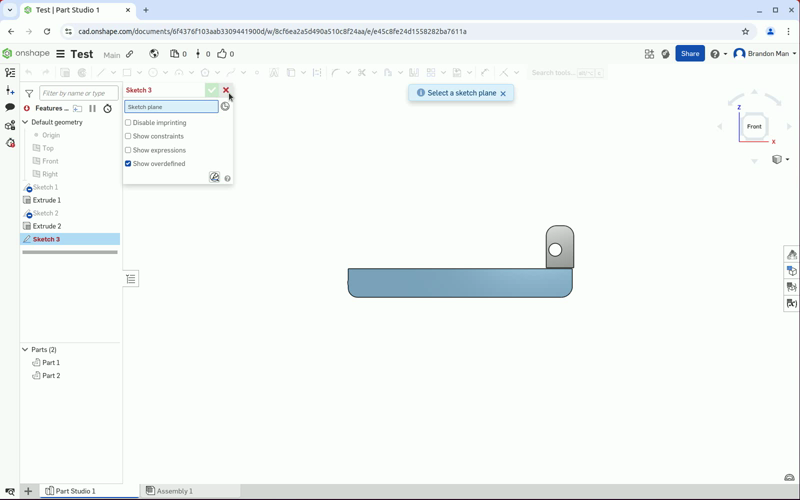
mouse_move(73, 163)
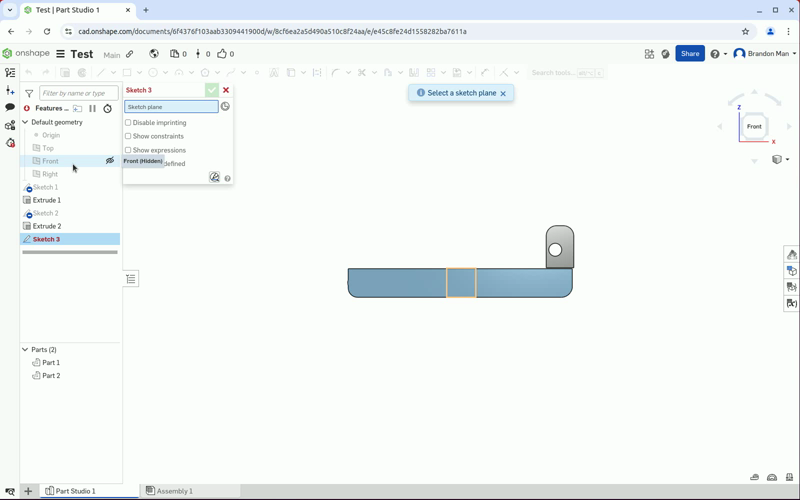
click(73, 163)
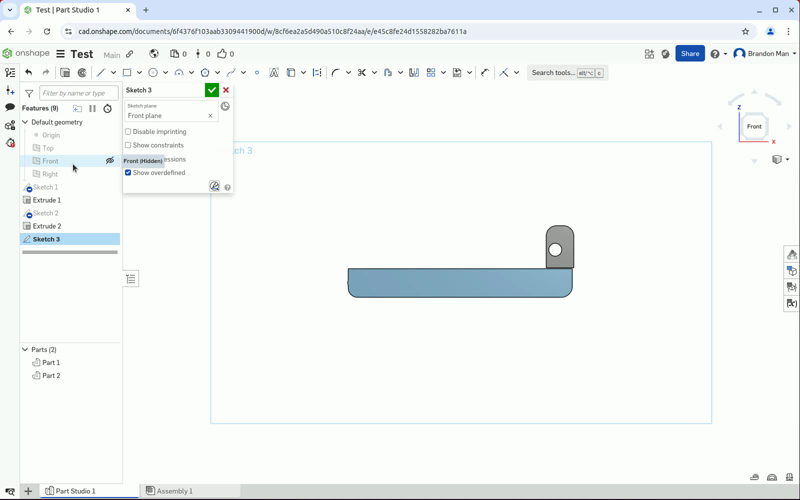
mouse_move(73, 352)
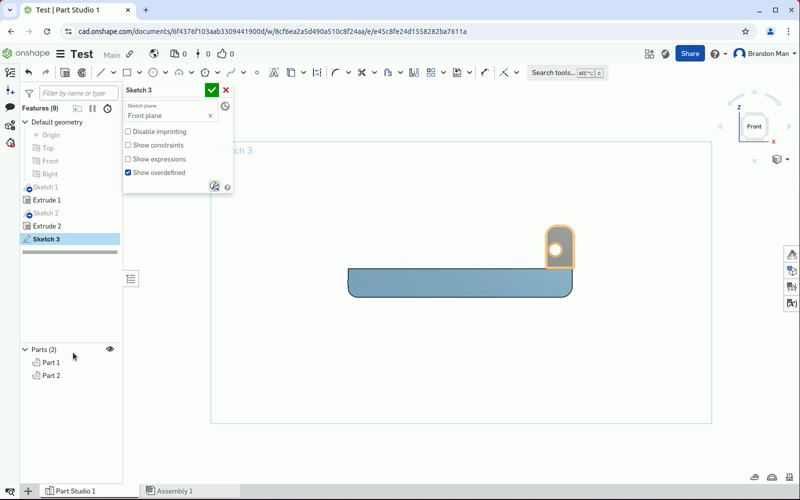
key(y)
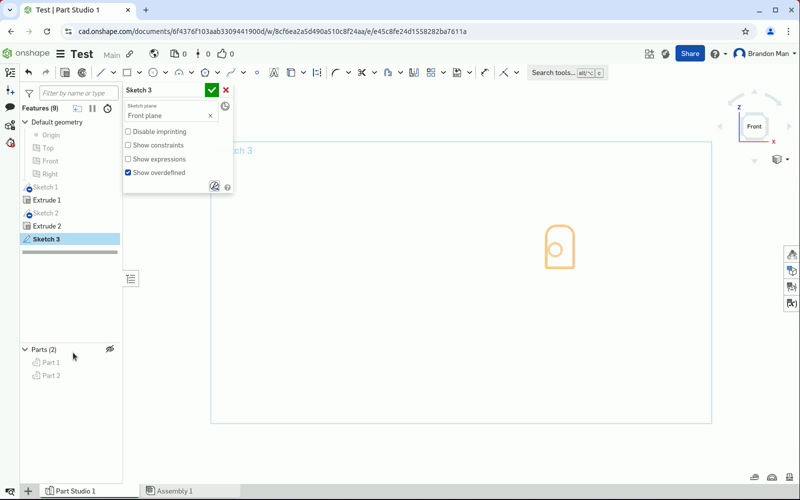
key(l)
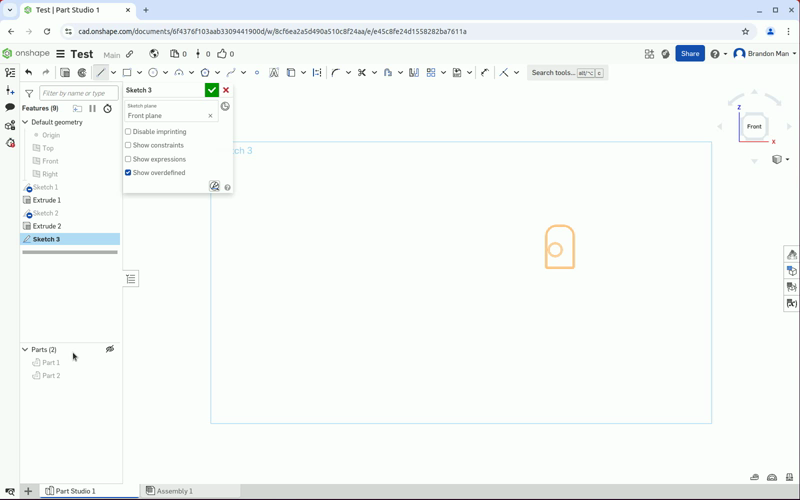
key_down(shift)
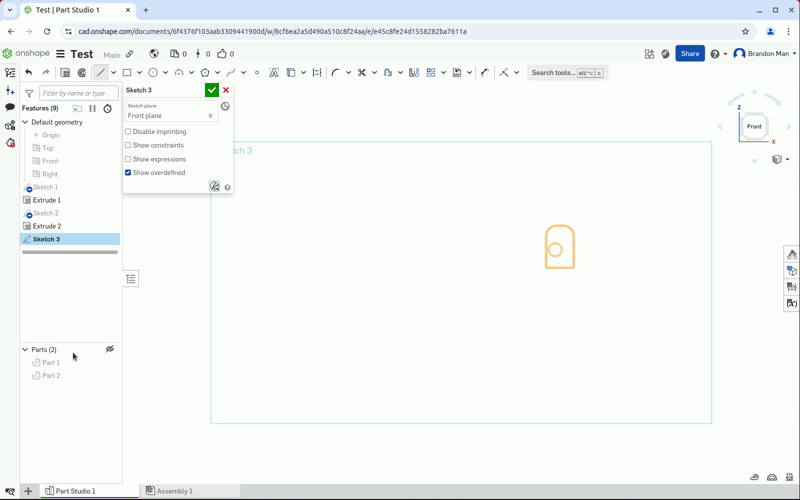
mouse_move(348, 267)
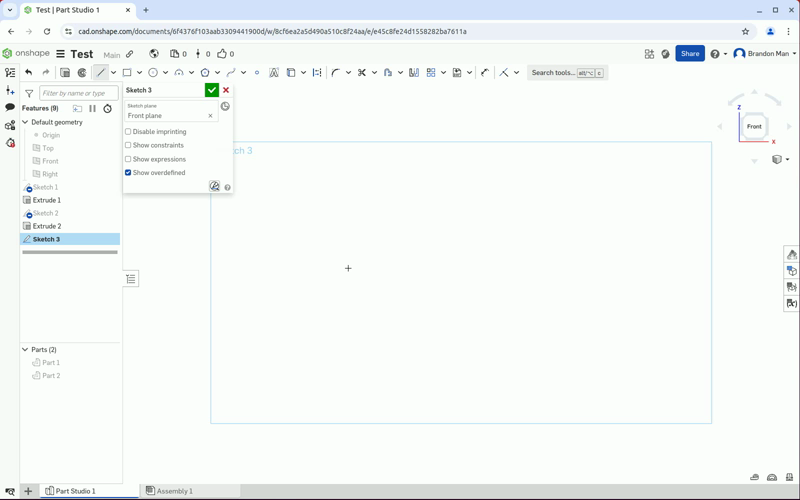
click(348, 267)
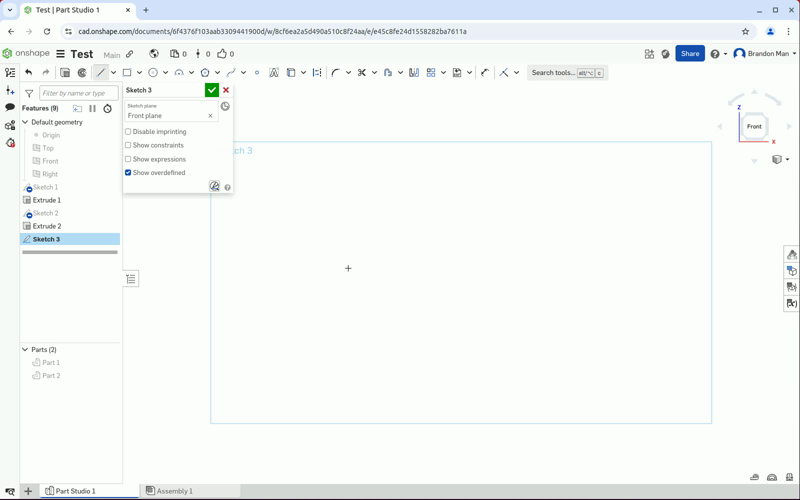
key_up(shift)
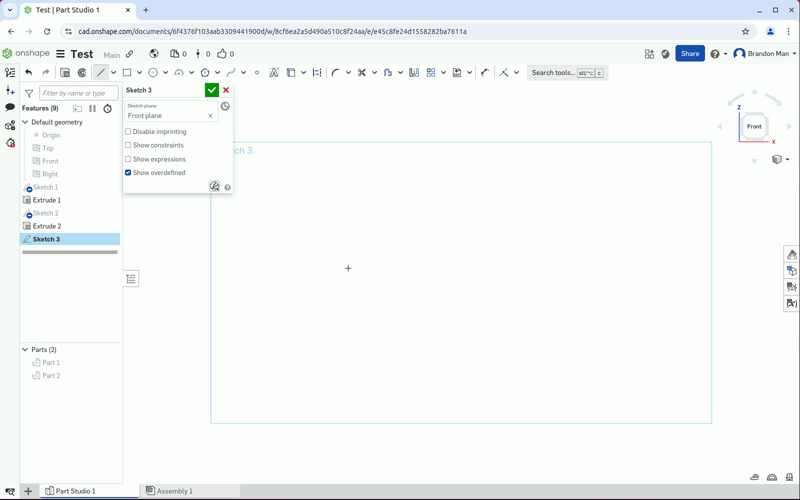
key_down(shift)
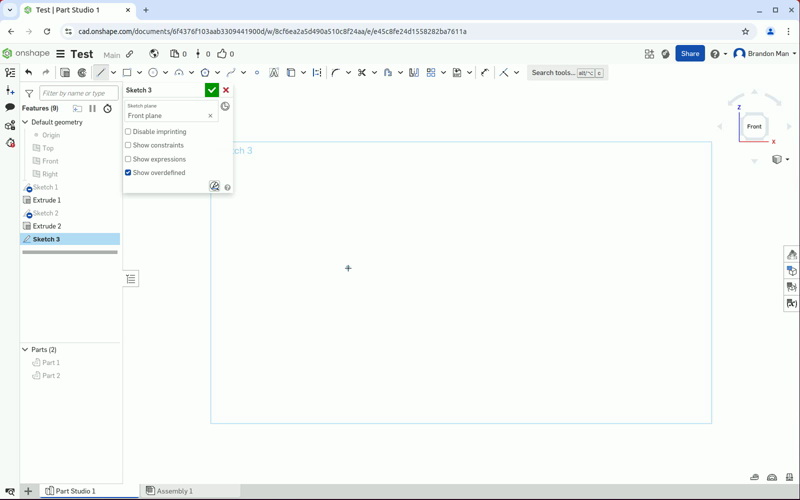
mouse_move(378, 267)
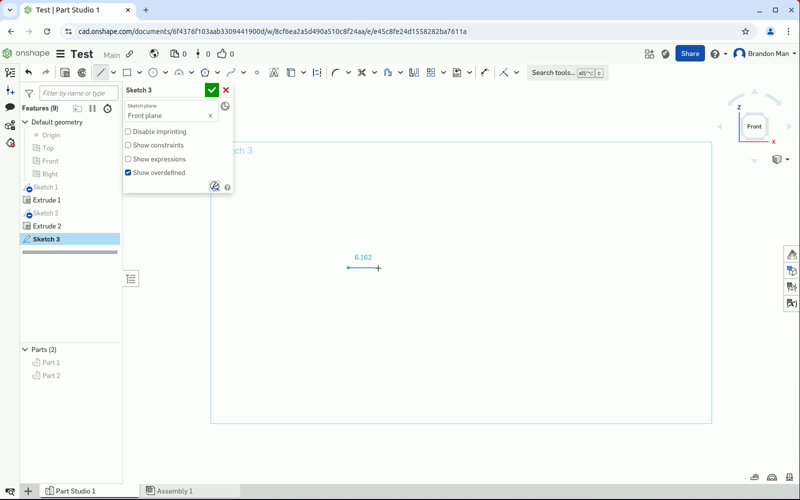
mouse_move(373, 267)
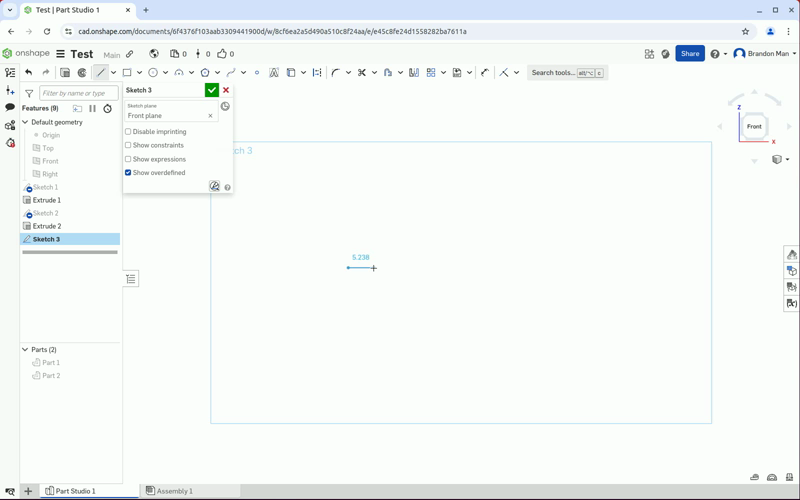
click(373, 267)
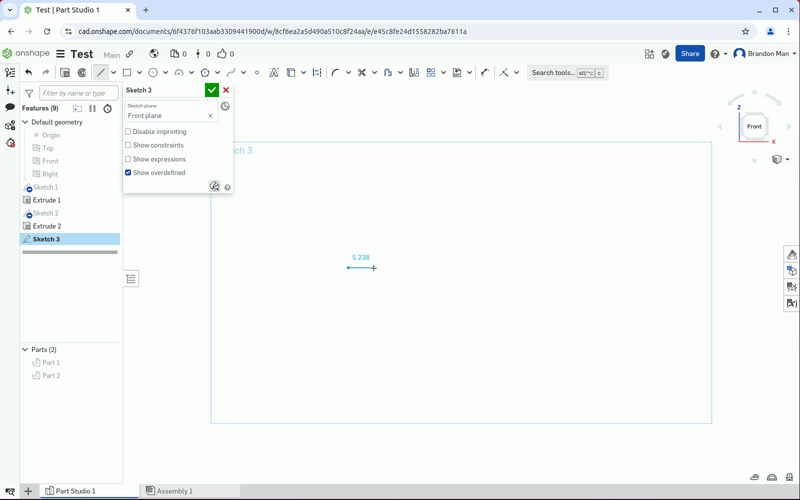
key_up(shift)
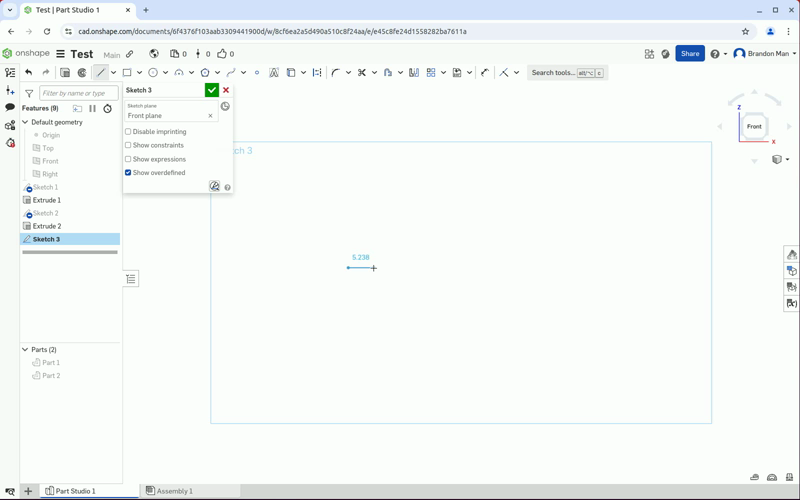
key_down(shift)
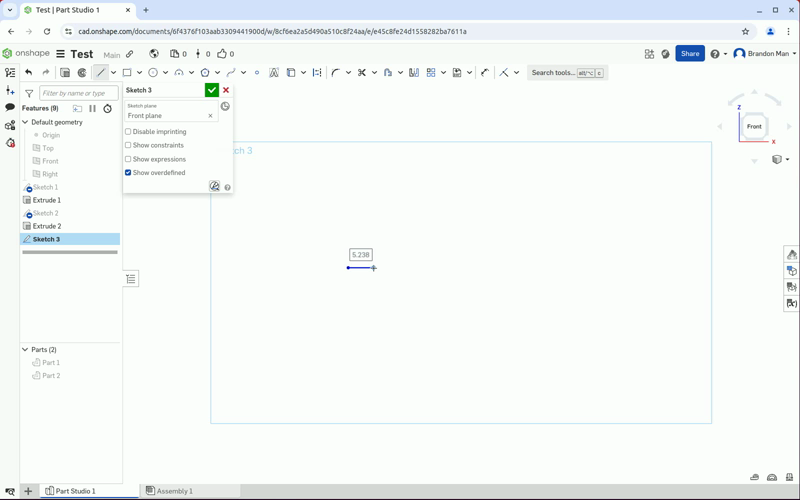
mouse_move(403, 267)
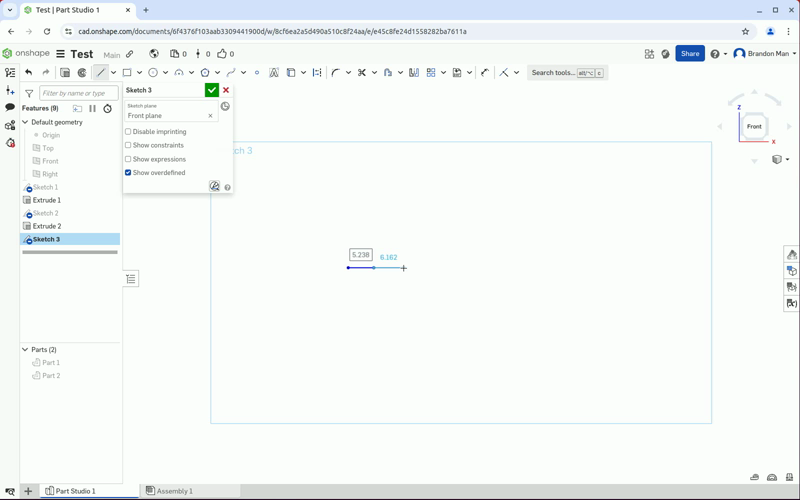
mouse_move(373, 225)
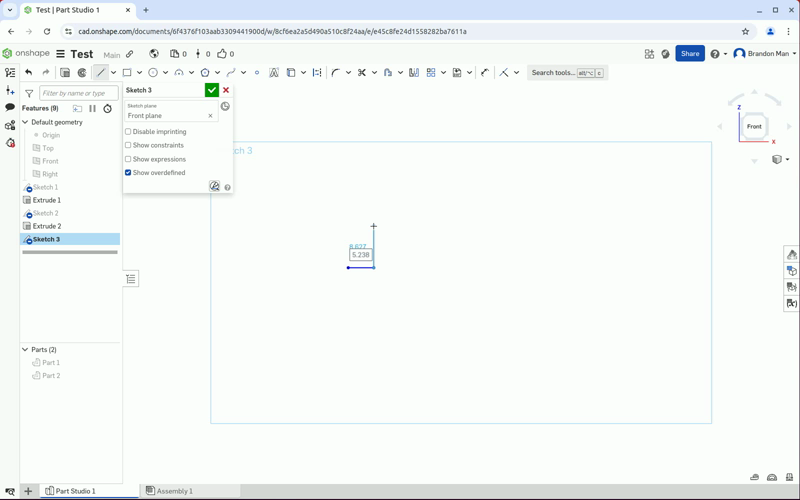
click(373, 225)
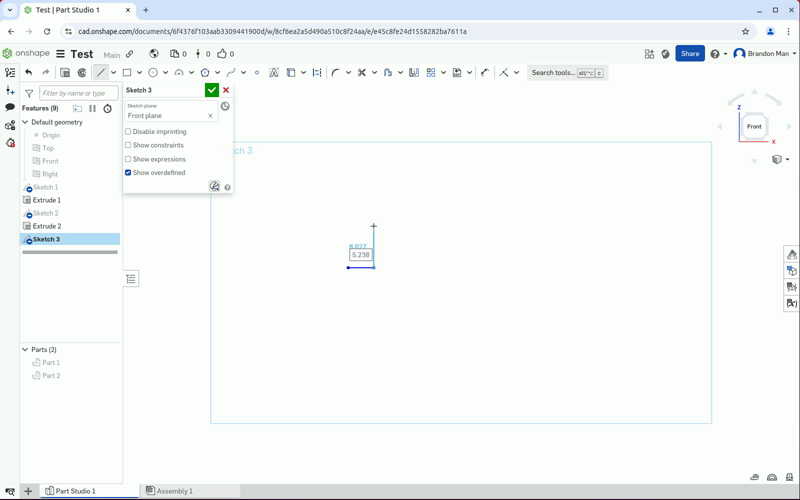
key_up(shift)
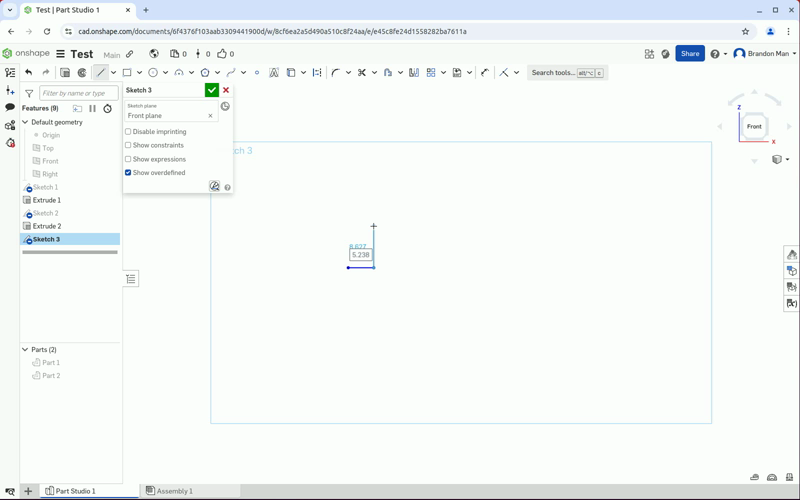
key_down(shift)
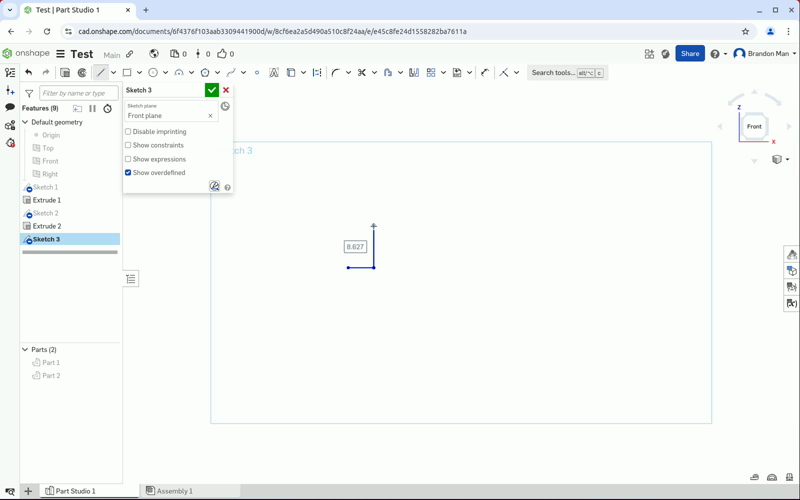
mouse_move(403, 225)
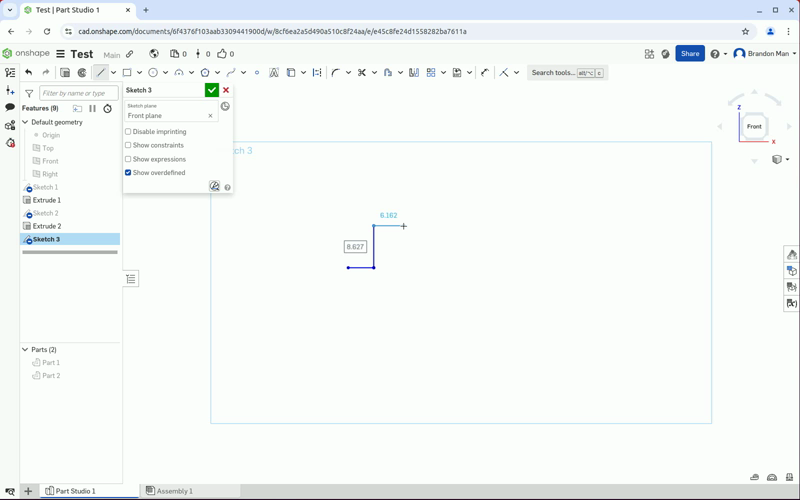
mouse_move(353, 225)
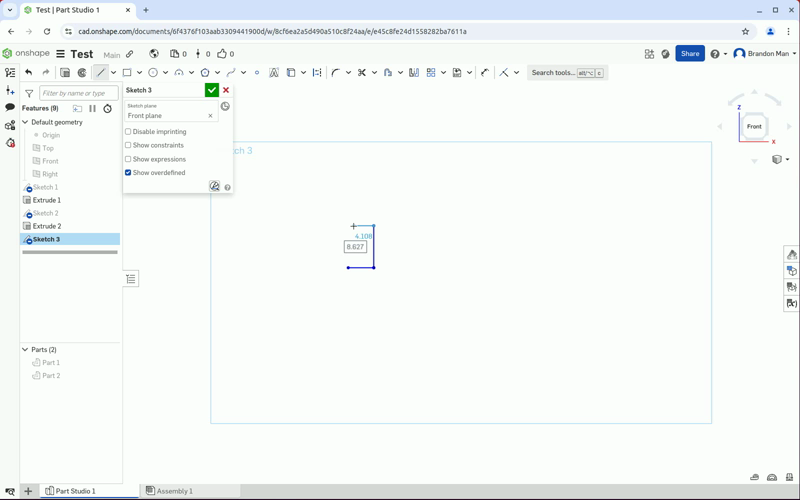
click(353, 225)
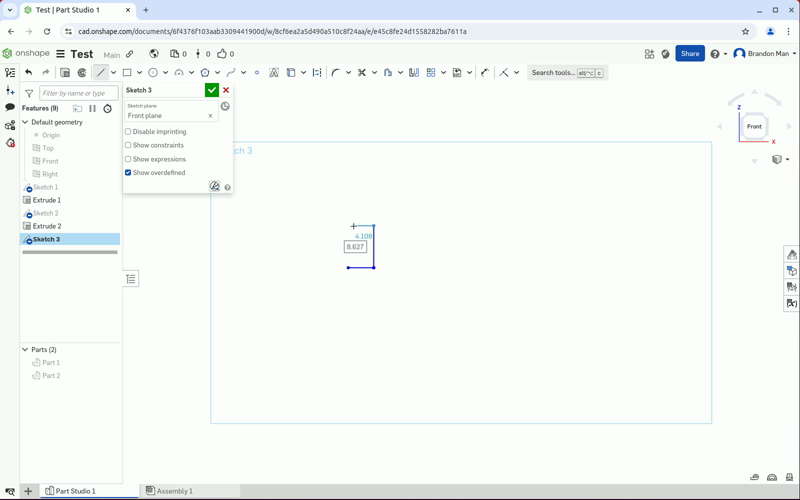
key_up(shift)
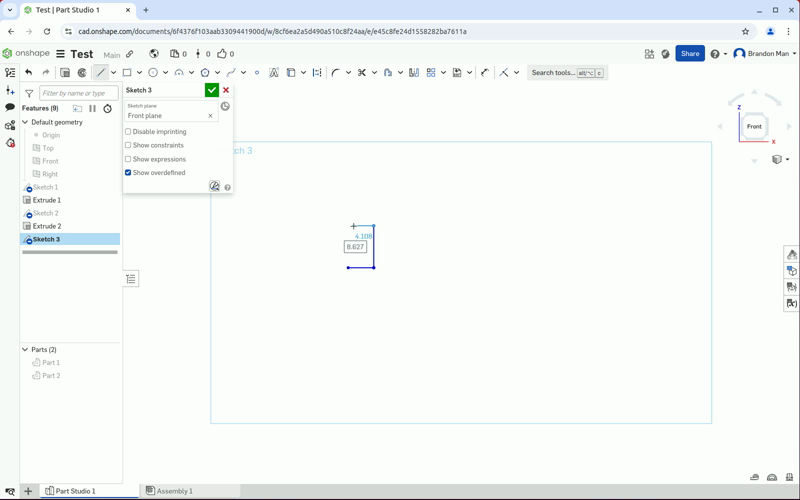
key(esc)
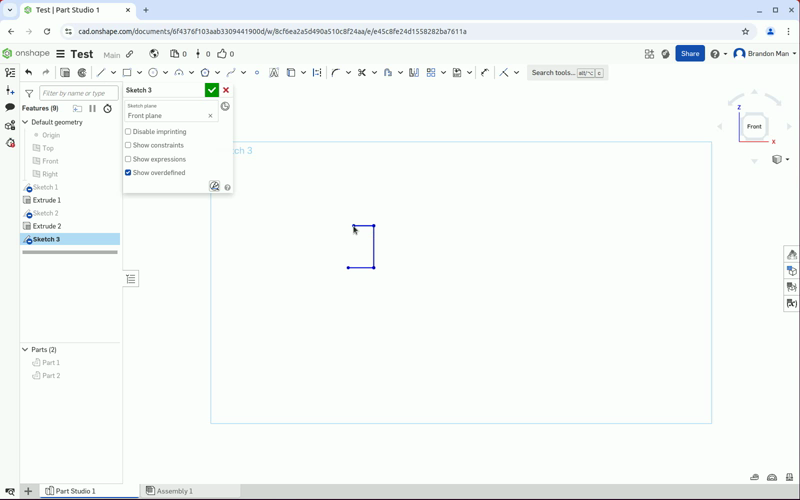
key(a)
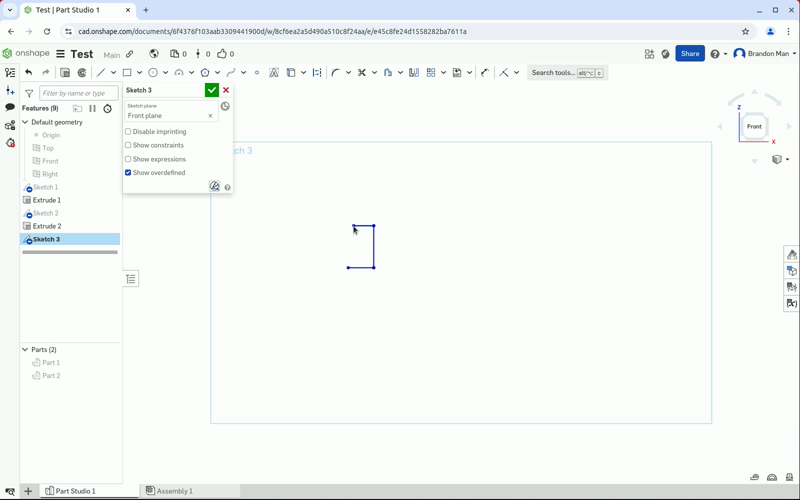
mouse_move(353, 225)
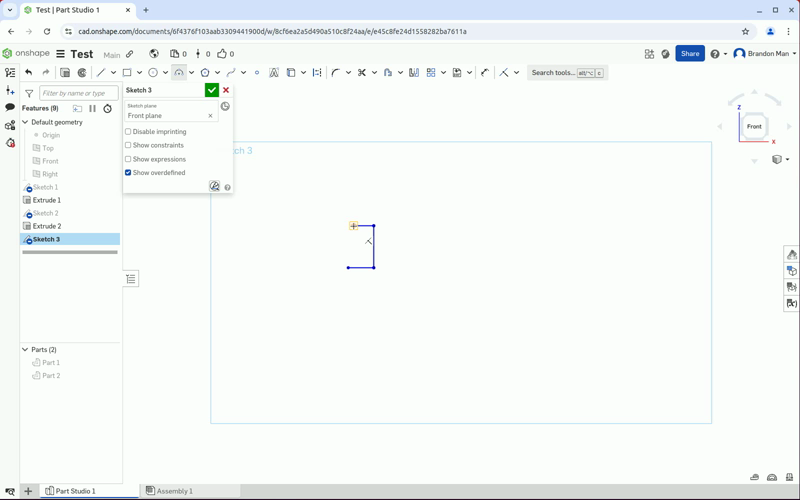
click(353, 225)
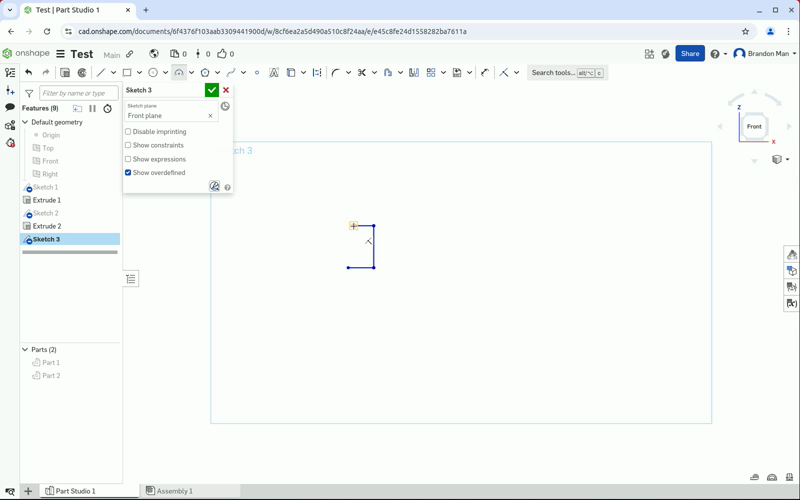
key_down(shift)
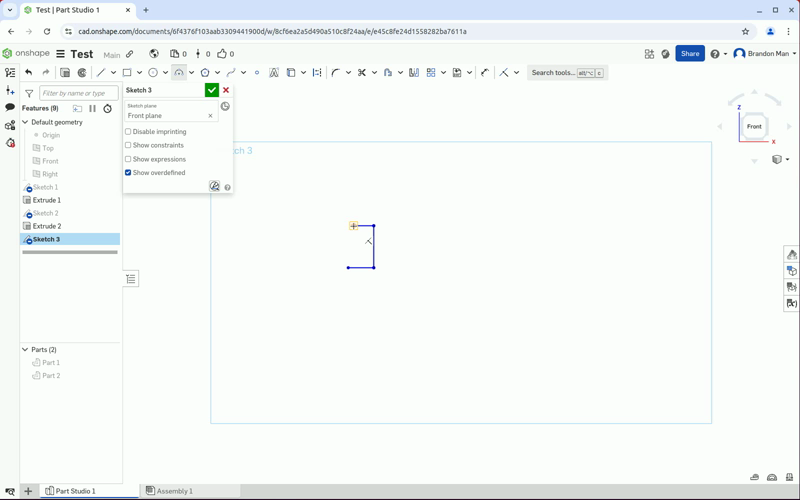
mouse_move(348, 231)
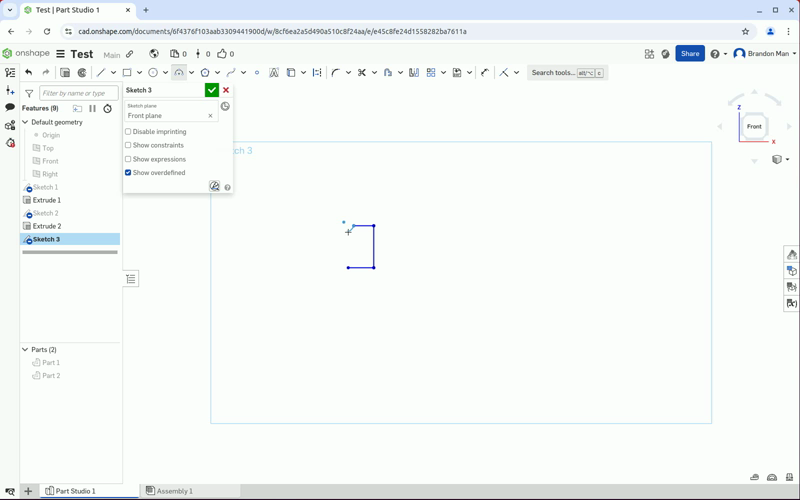
click(348, 231)
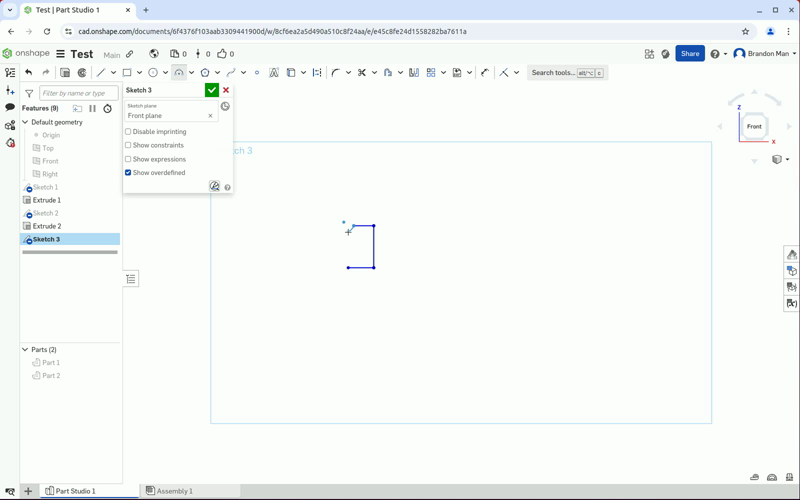
mouse_move(350, 227)
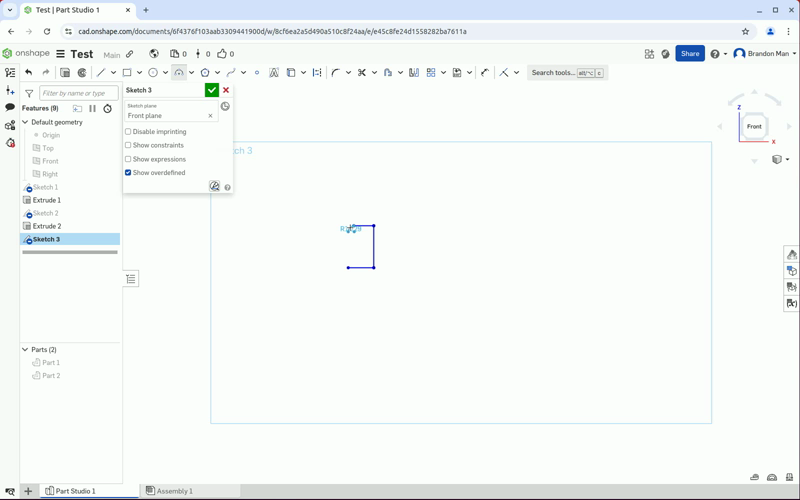
scroll(6)
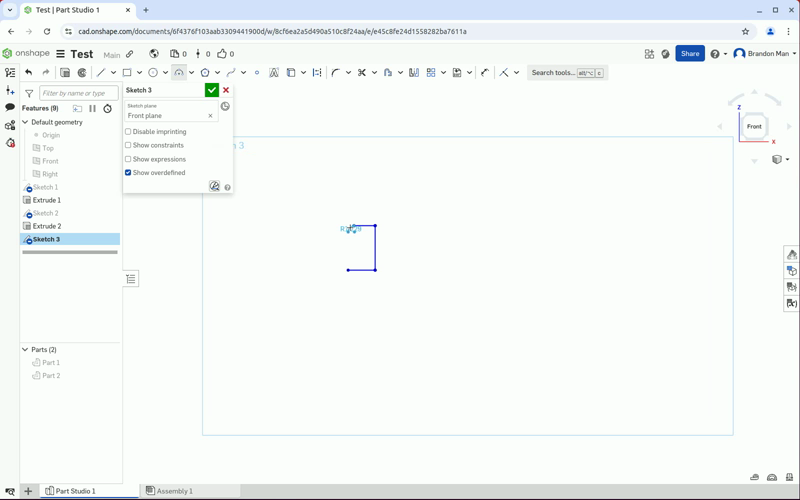
scroll(6)
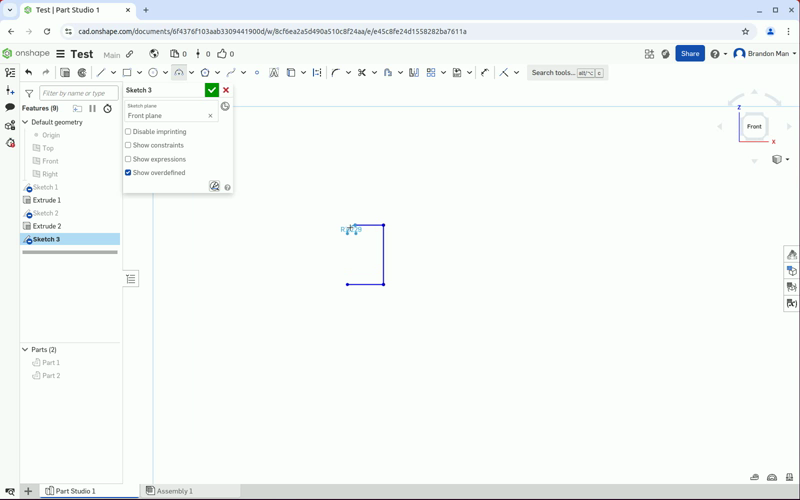
scroll(6)
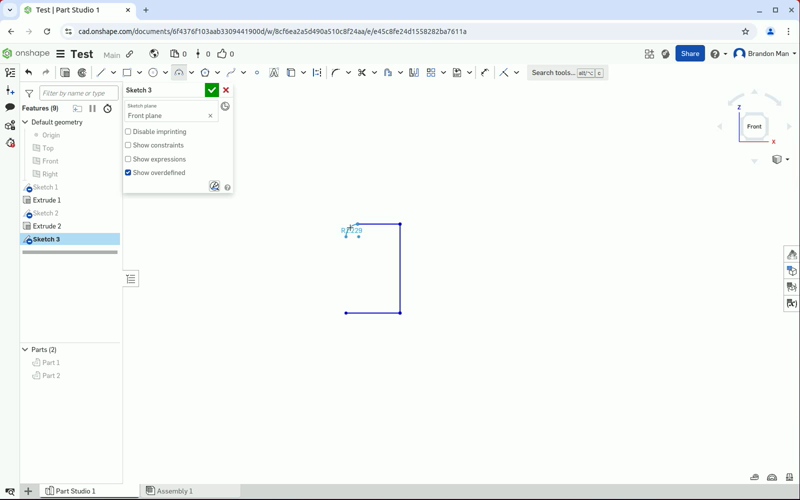
scroll(6)
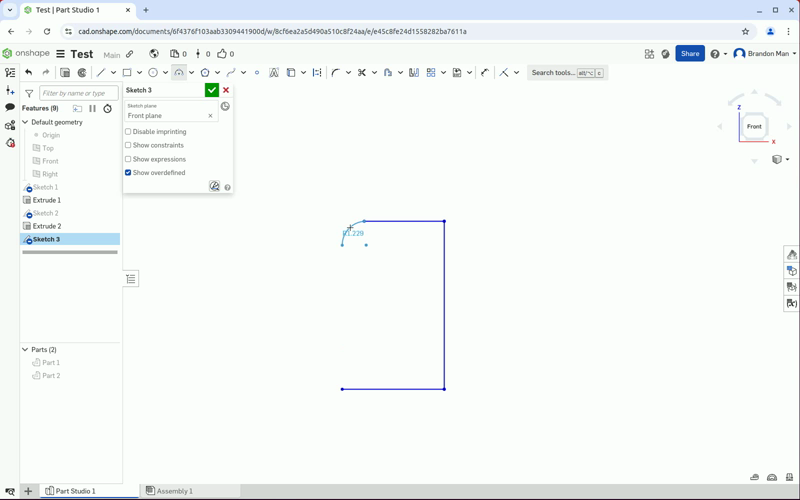
scroll(6)
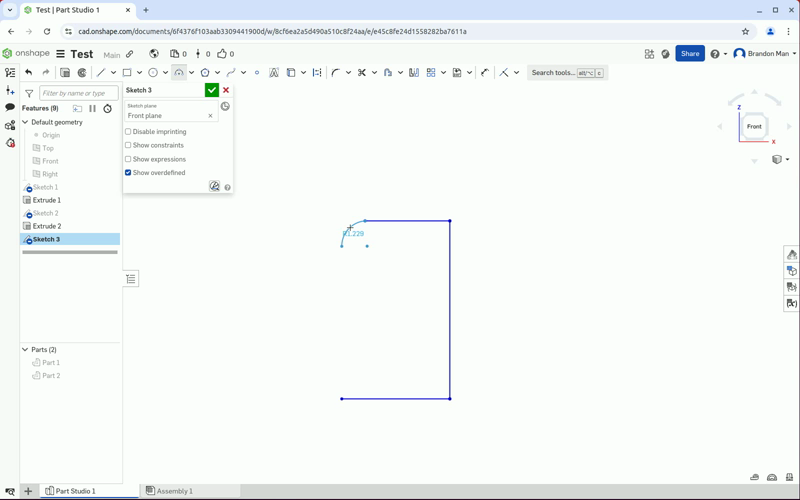
scroll(6)
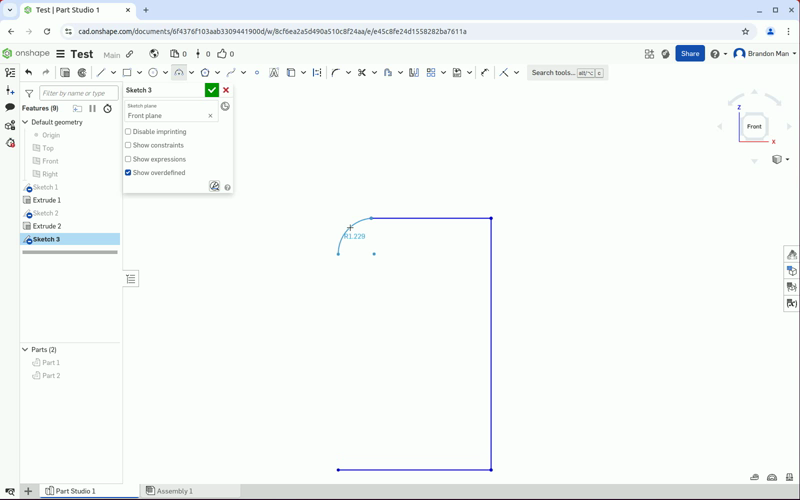
scroll(6)
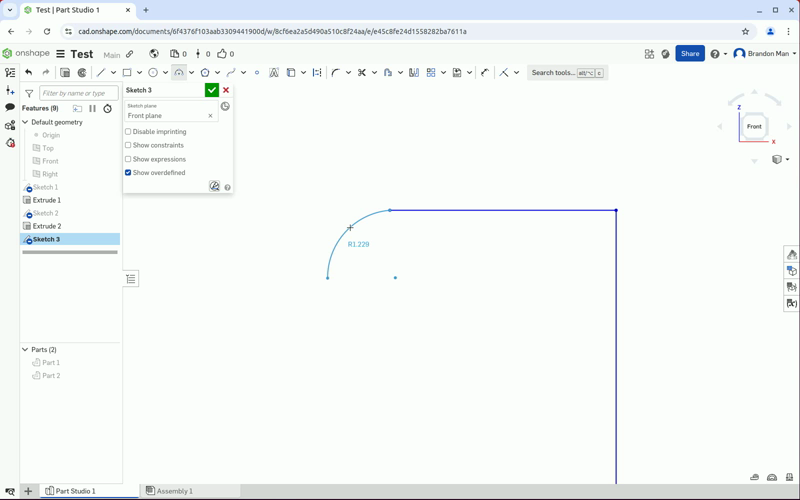
click(350, 227)
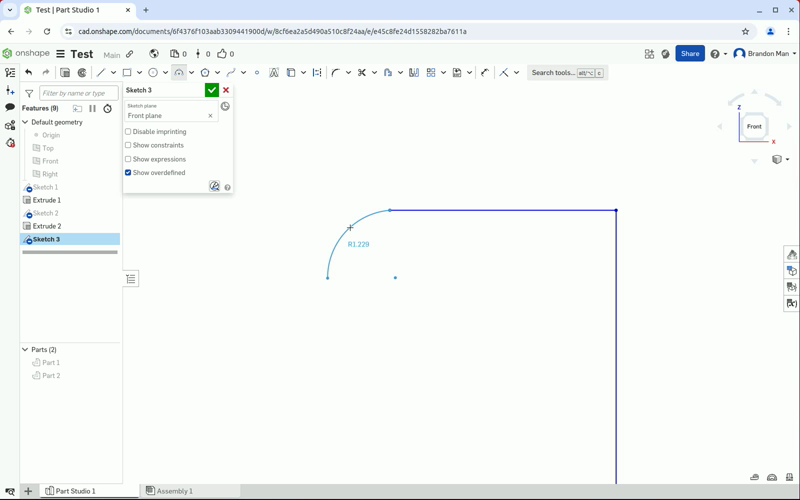
scroll(-6)
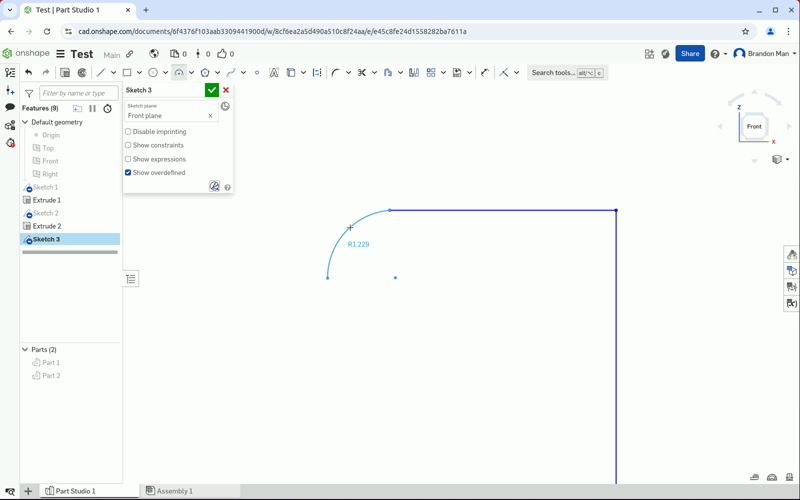
scroll(-6)
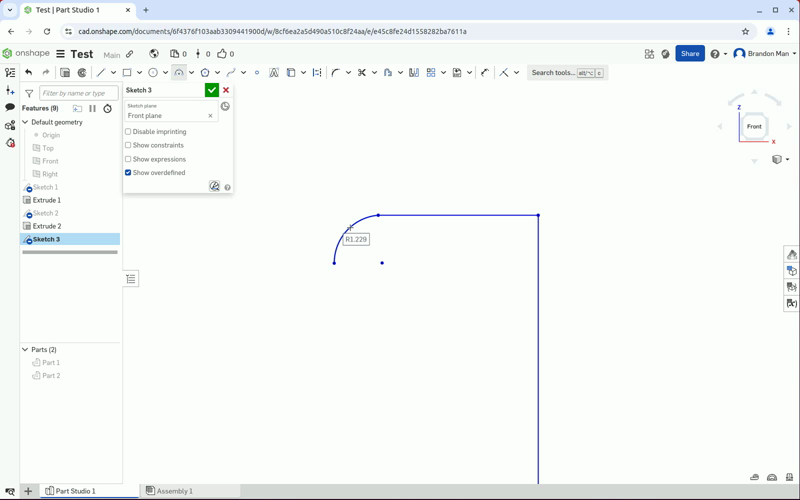
scroll(-6)
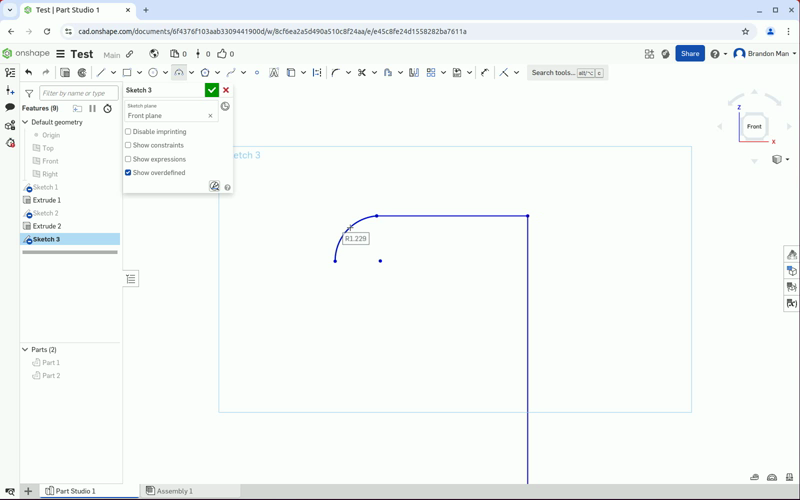
scroll(-6)
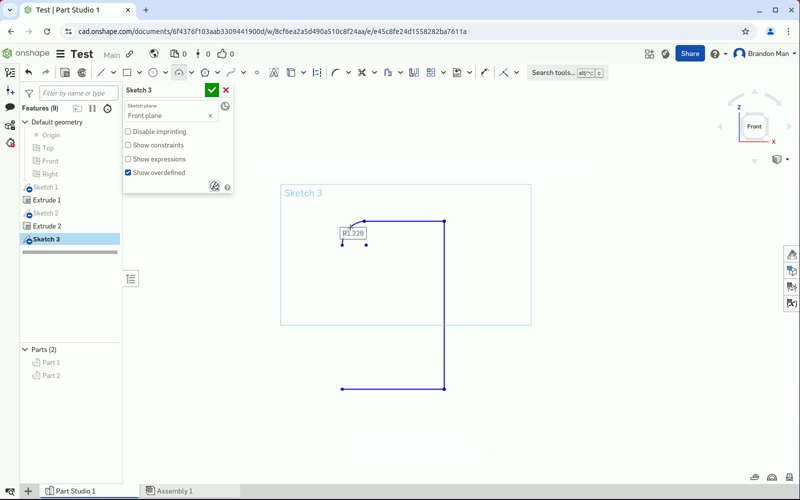
scroll(-6)
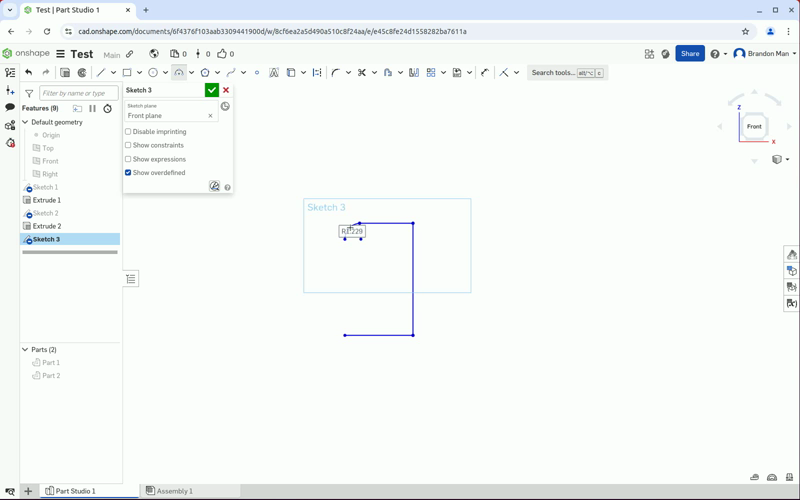
scroll(-6)
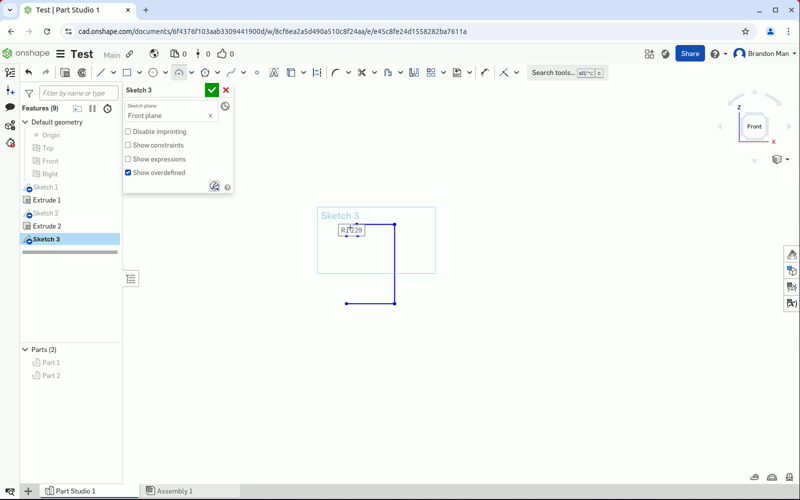
scroll(-6)
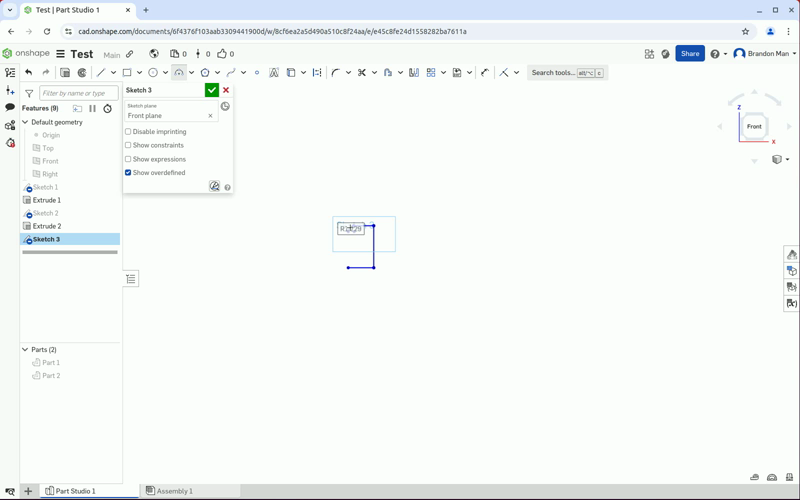
key_up(shift)
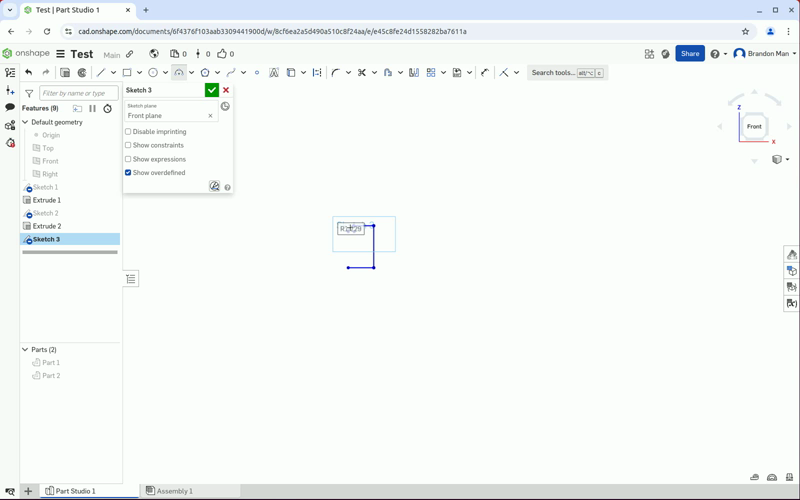
key(esc)
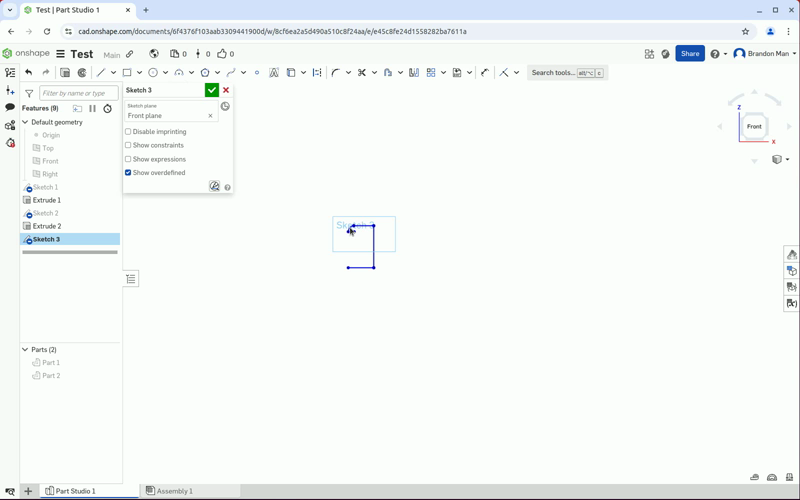
key(l)
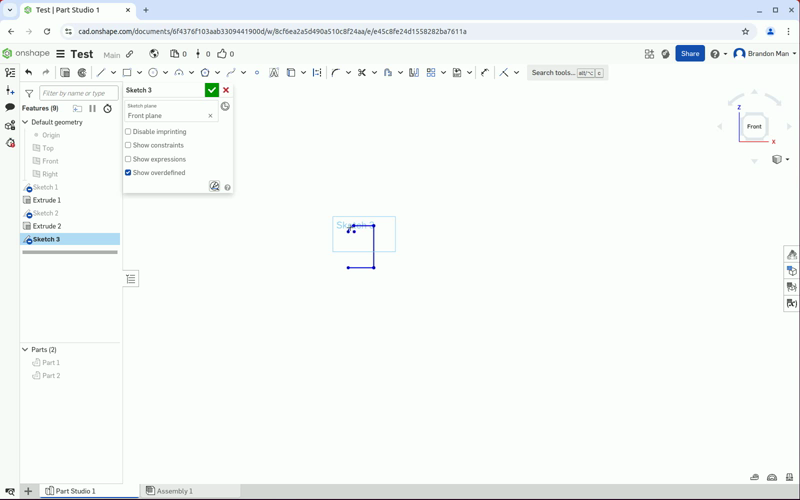
mouse_move(348, 231)
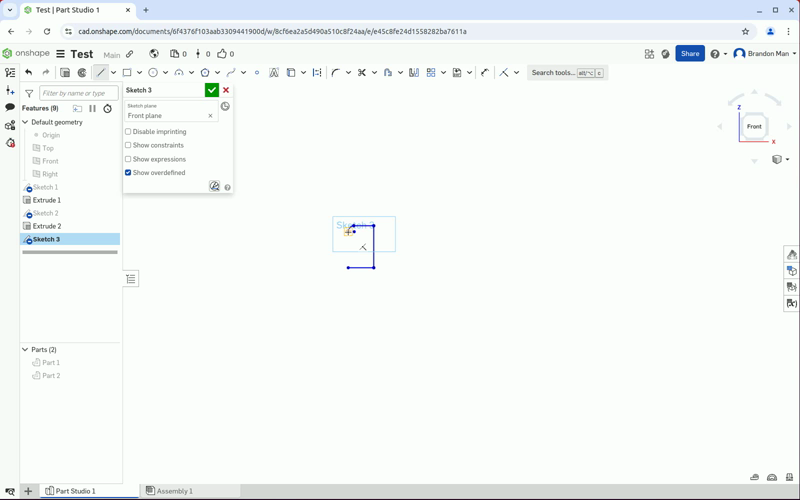
click(348, 231)
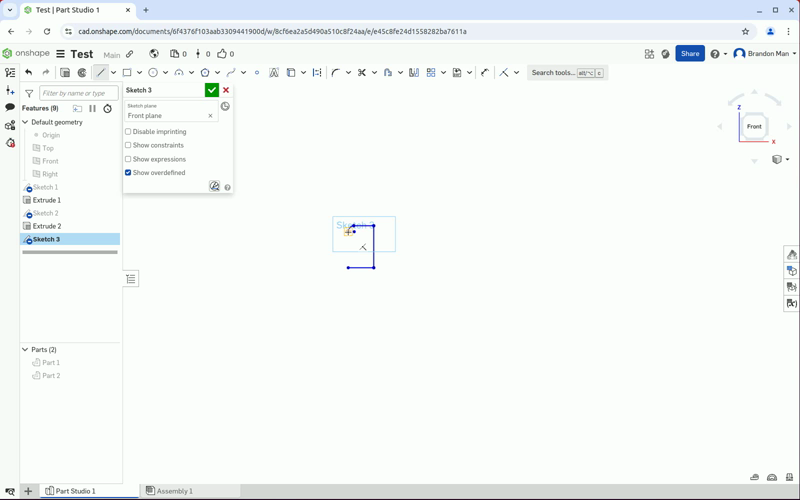
mouse_move(378, 231)
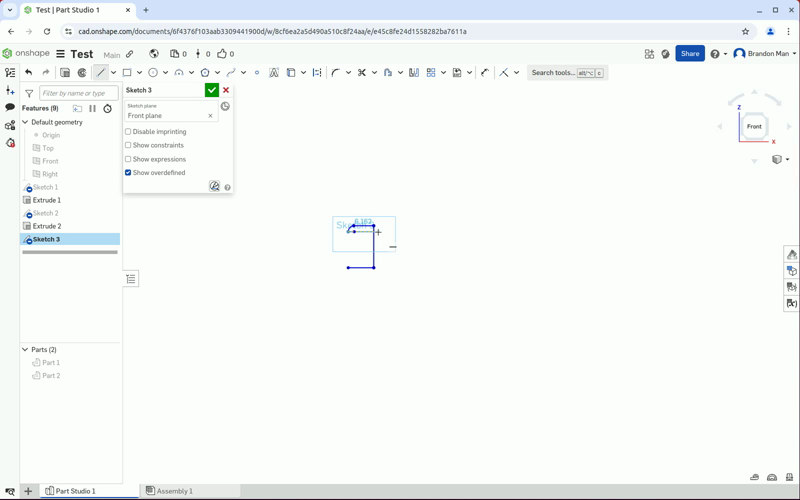
key_down(shift)
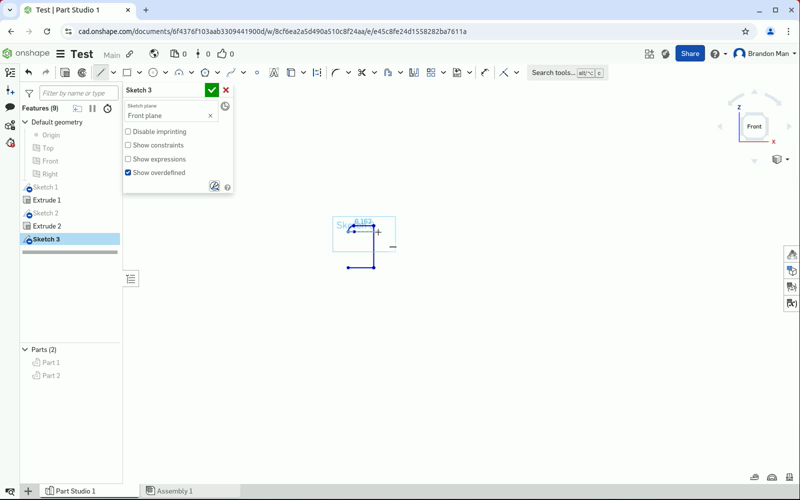
mouse_move(348, 267)
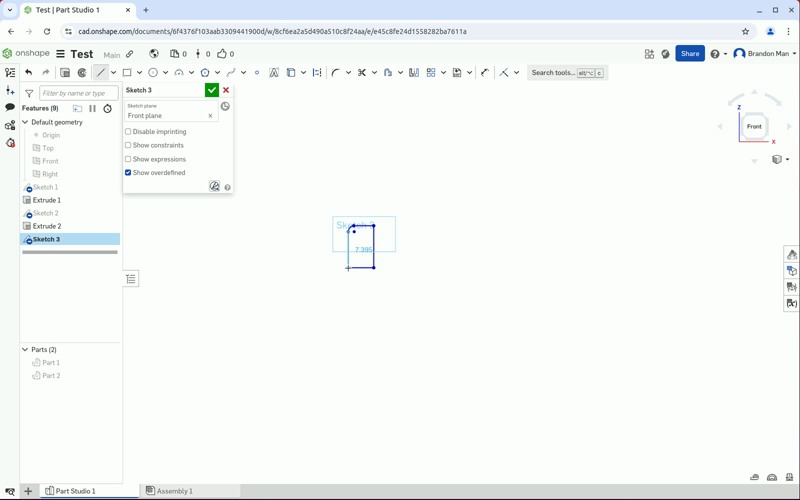
key_up(shift)
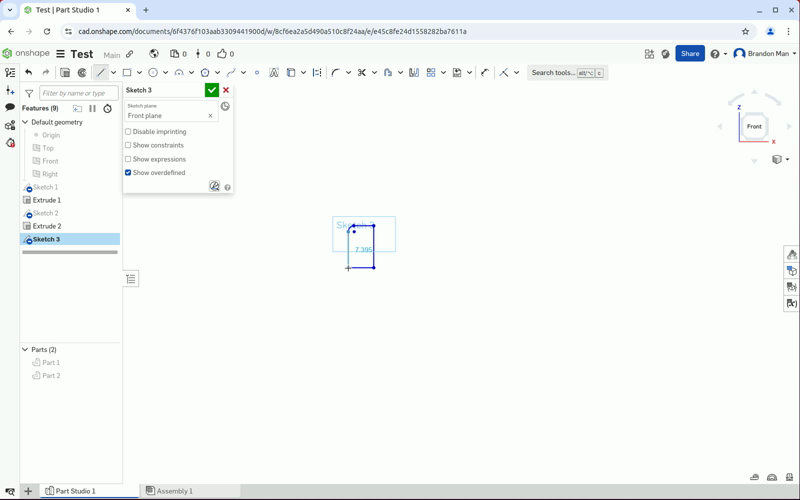
click(348, 267)
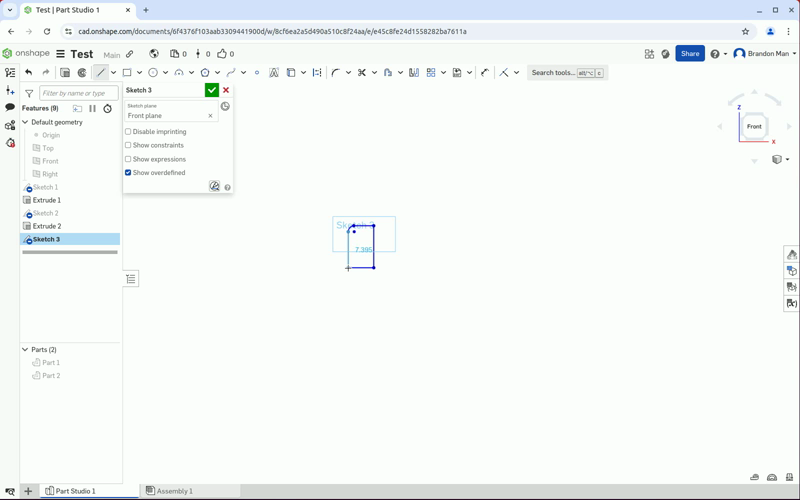
key(esc)
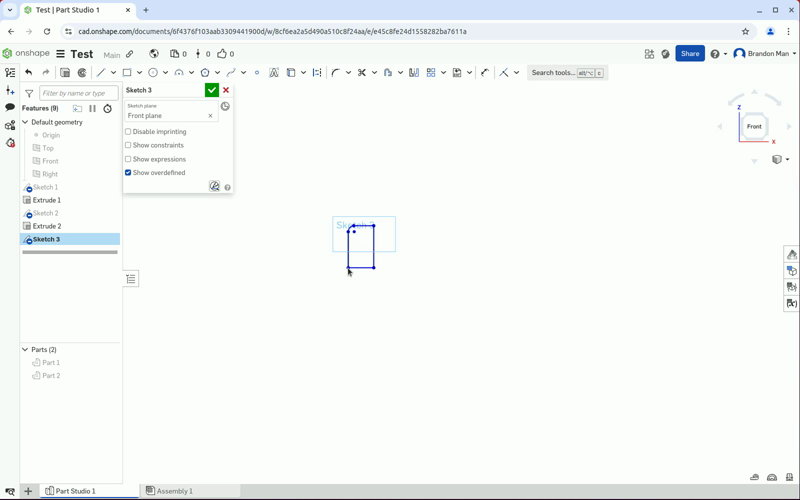
mouse_move(360, 246)
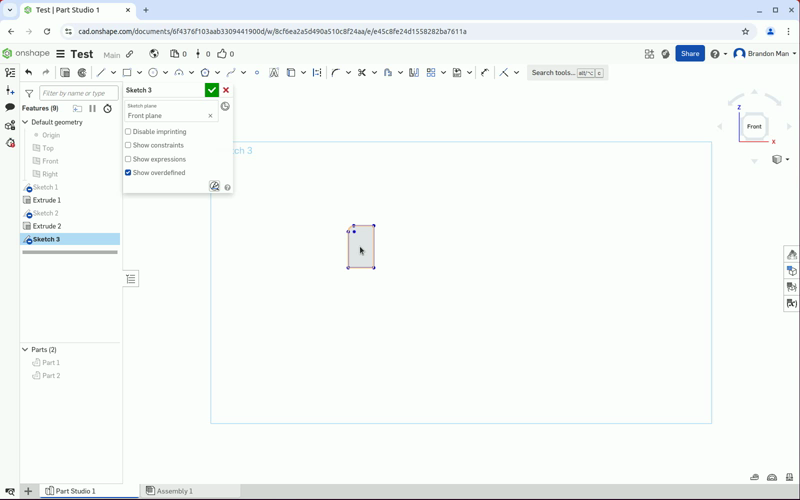
scroll(6)
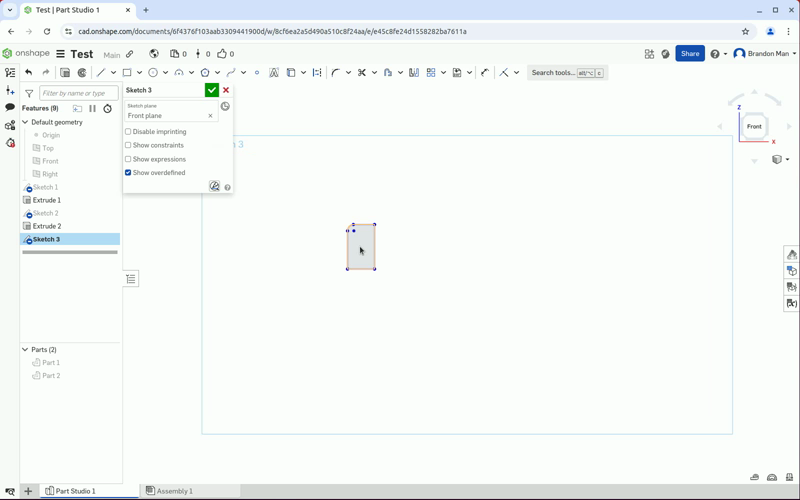
scroll(6)
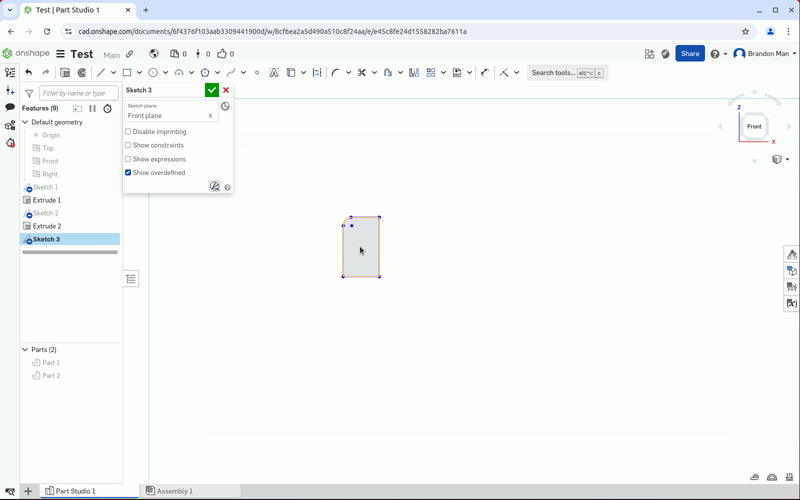
scroll(6)
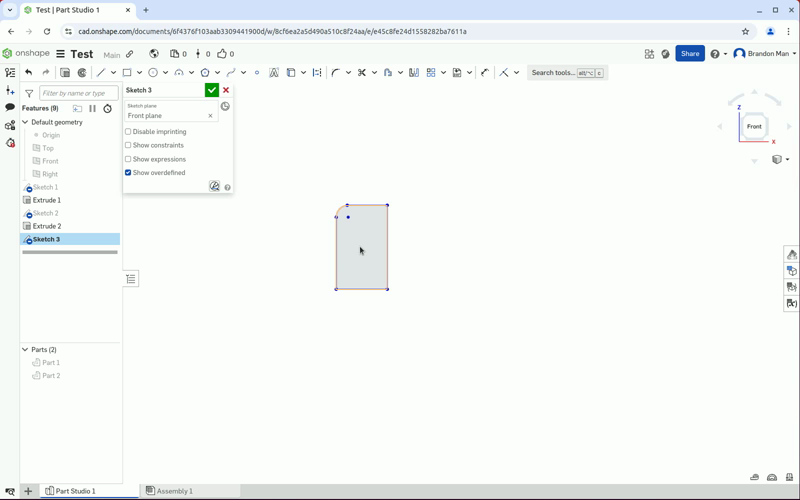
scroll(6)
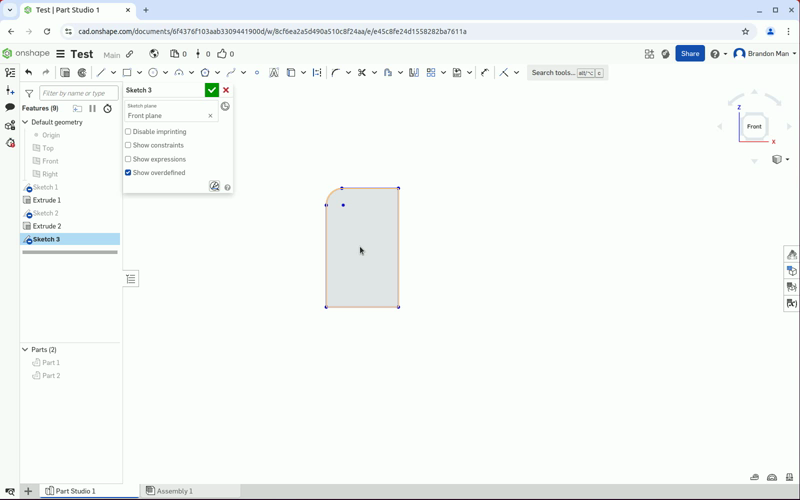
scroll(6)
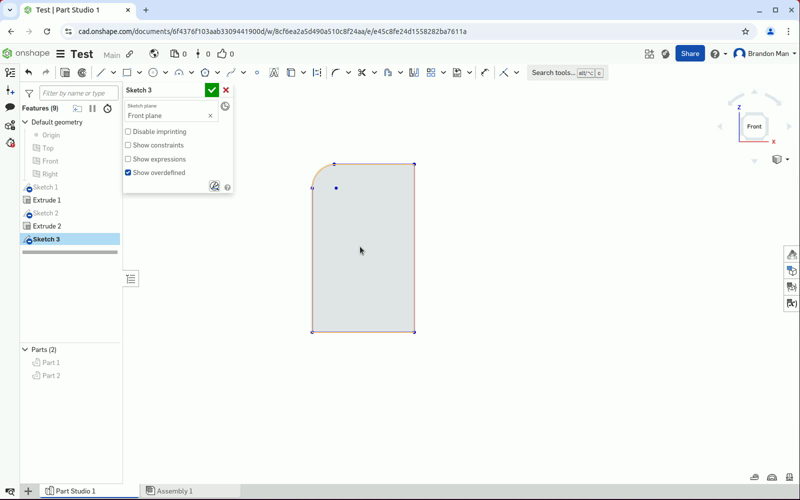
scroll(6)
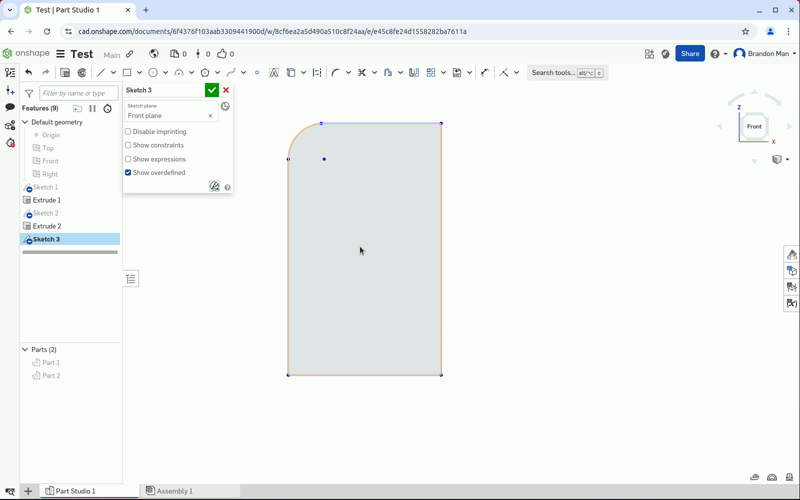
scroll(6)
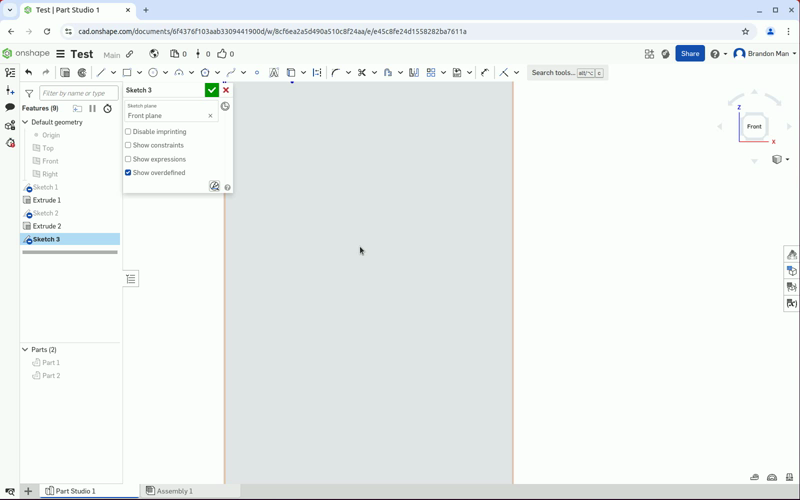
click(360, 246)
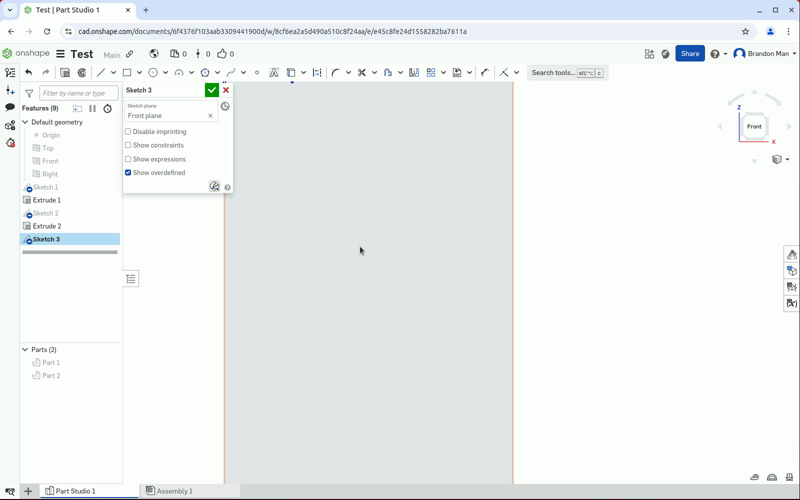
scroll(-6)
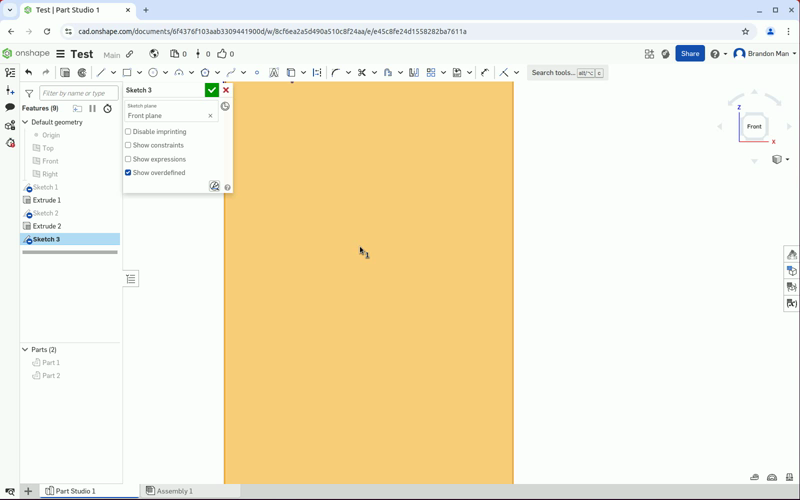
scroll(-6)
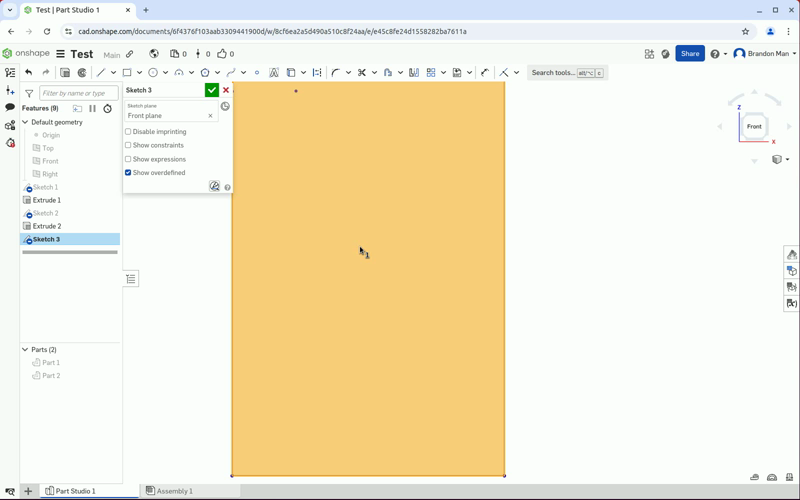
scroll(-6)
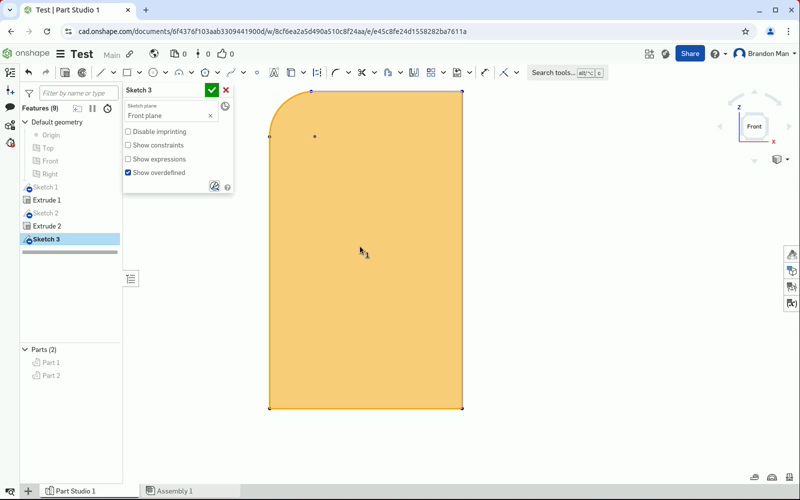
scroll(-6)
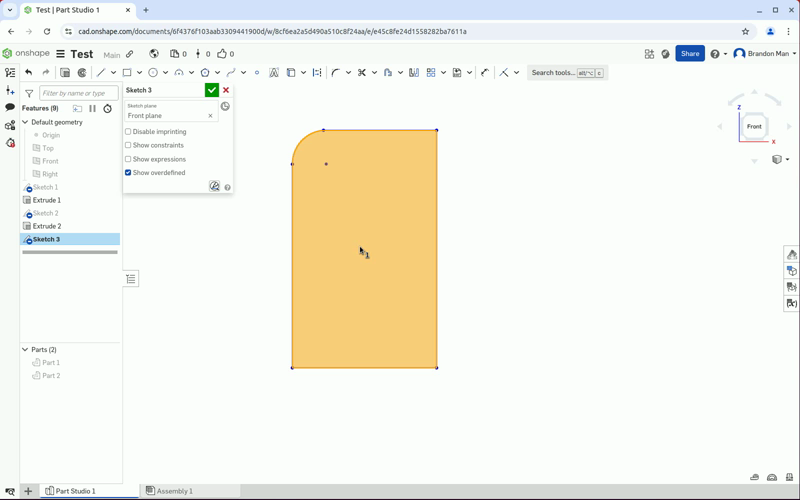
scroll(-6)
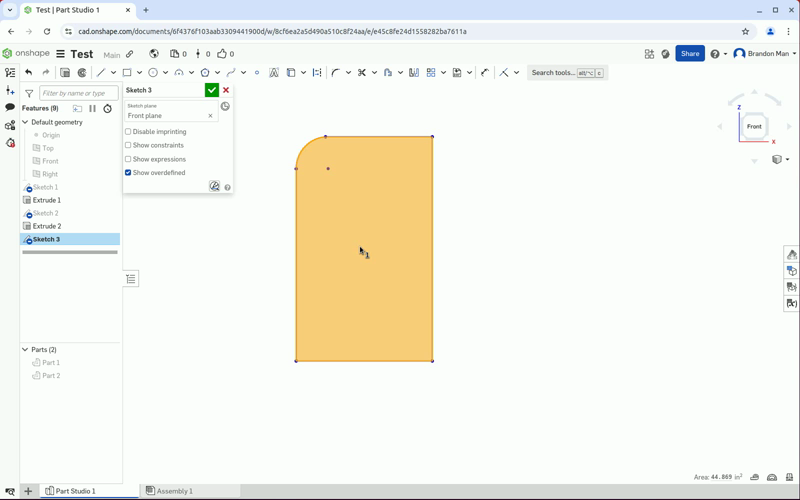
scroll(-6)
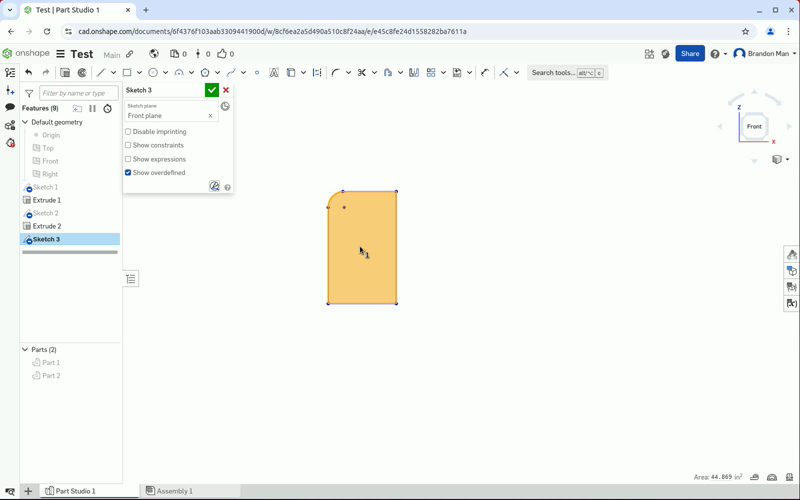
scroll(-6)
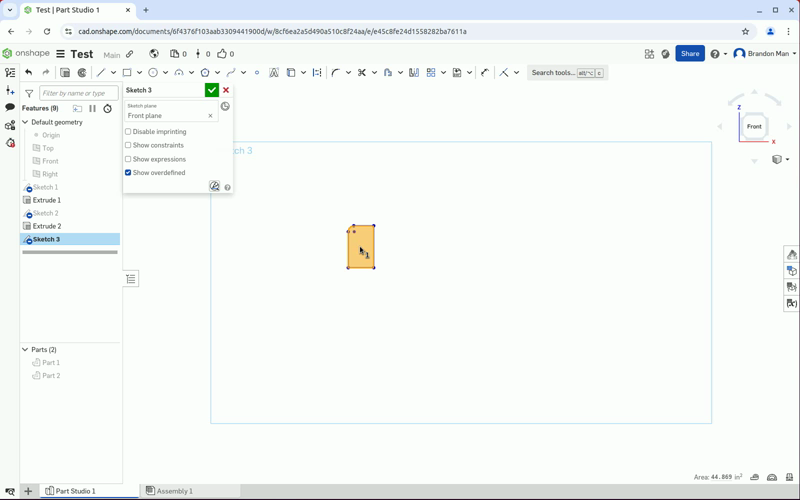
mouse_move(73, 352)
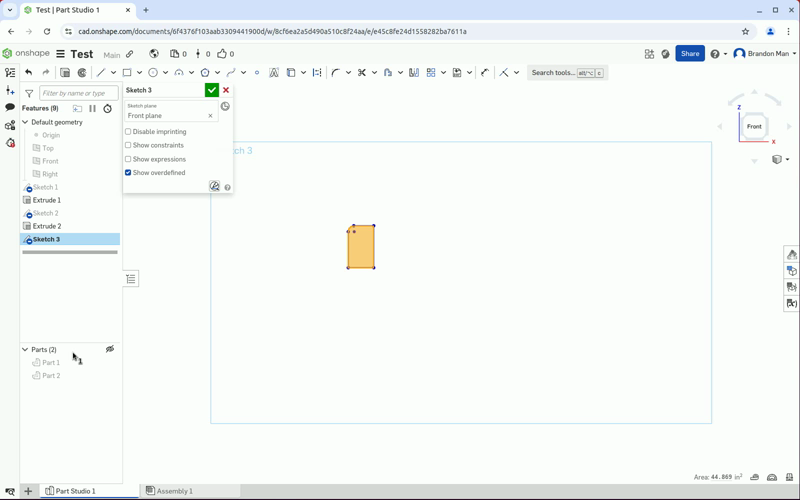
key(shift+y)
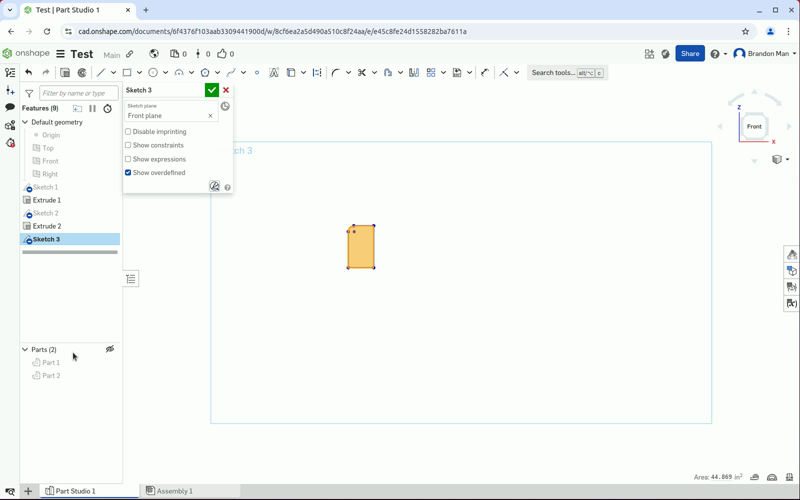
key(shift+e)
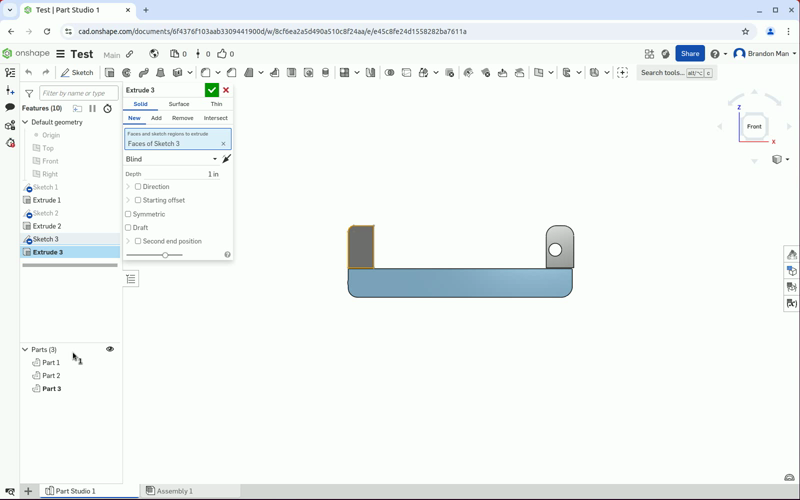
mouse_move(143, 106)
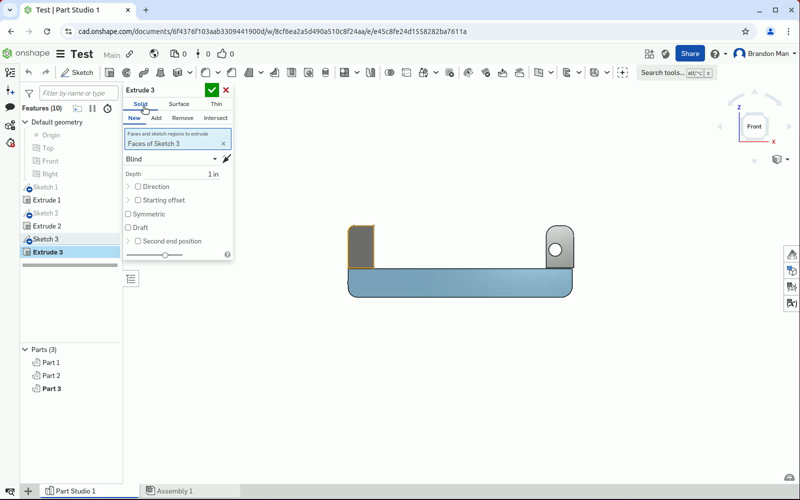
click(143, 106)
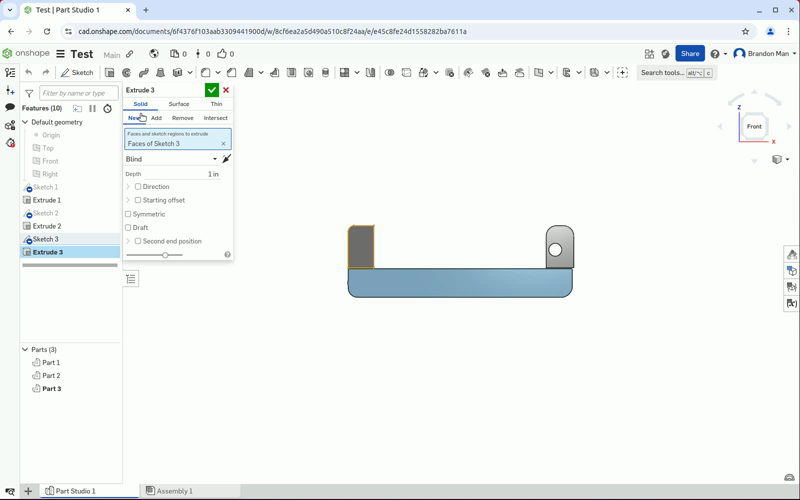
mouse_move(137, 120)
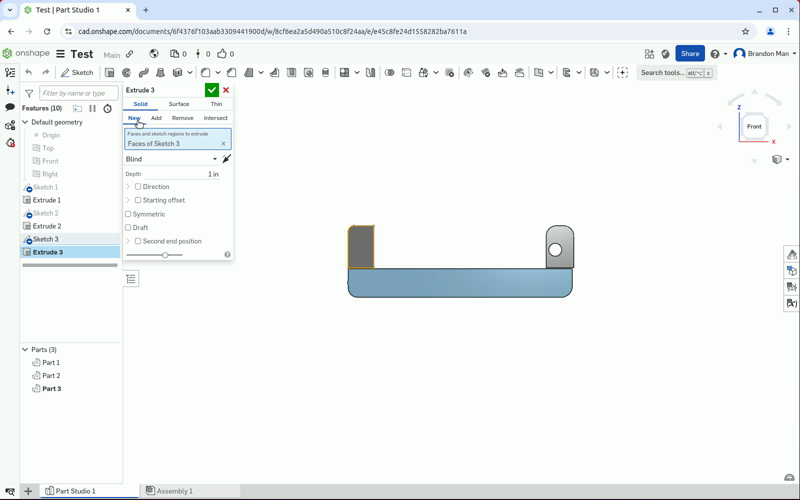
click(137, 120)
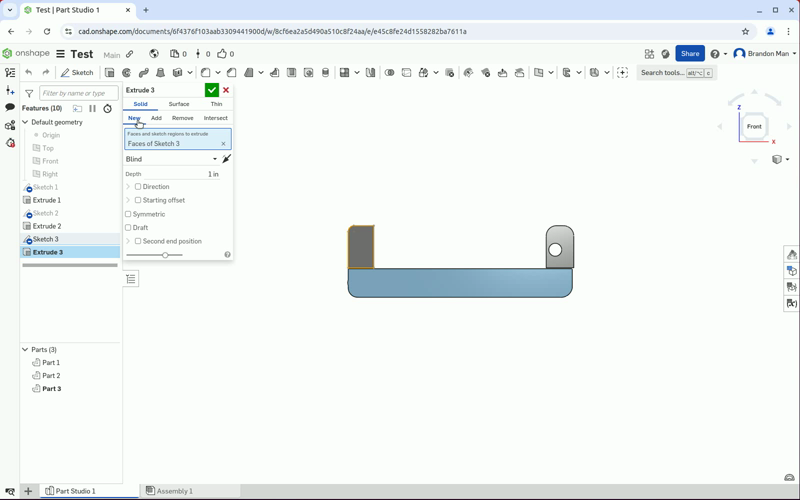
key(tab, 4)
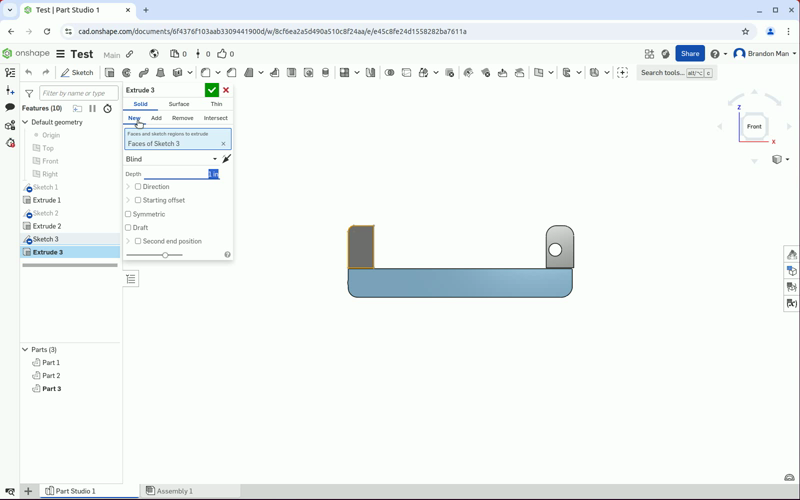
text(1.204)
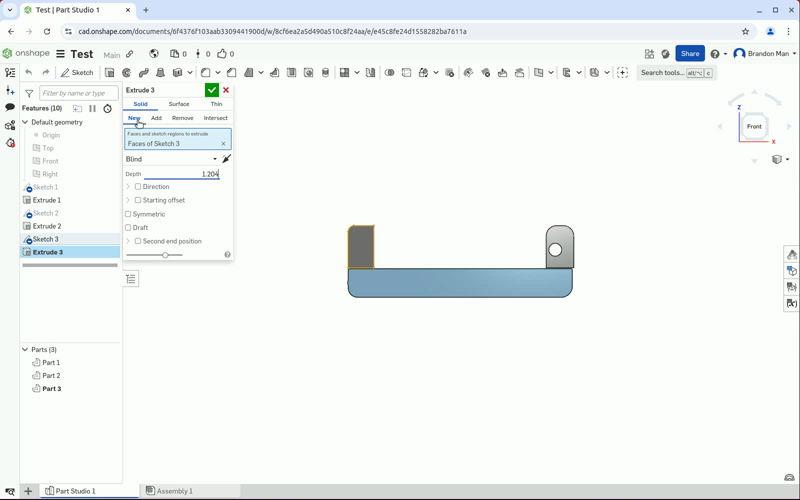
key(enter)
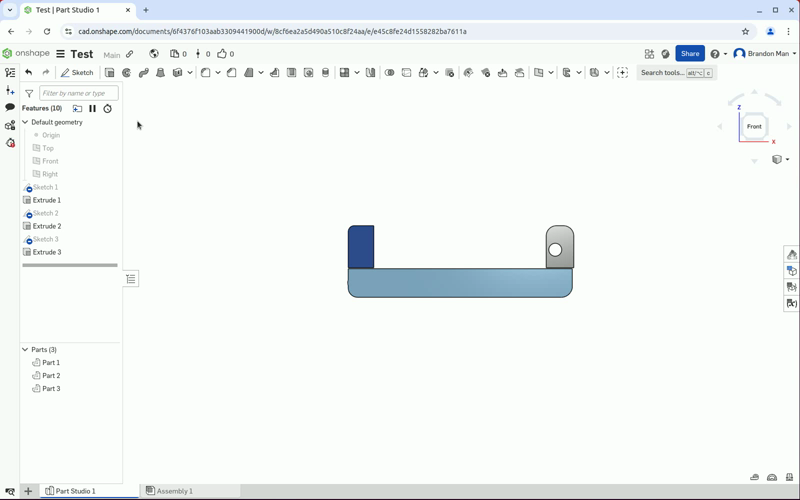
key(shift+h)
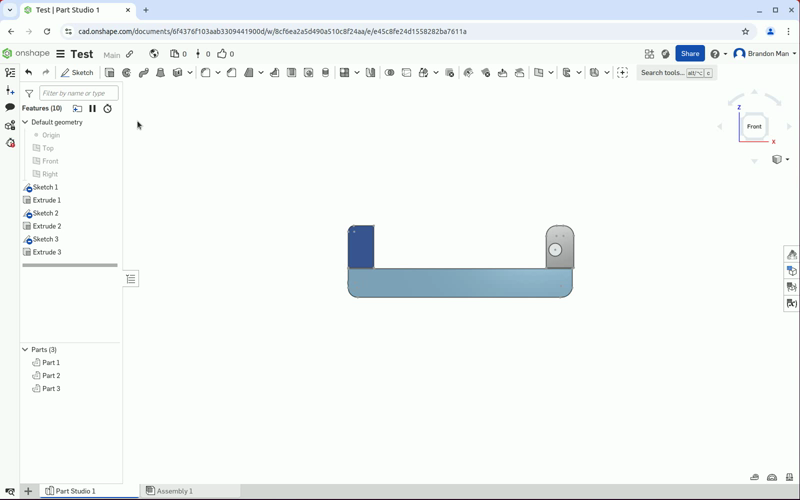
key(shift+h)
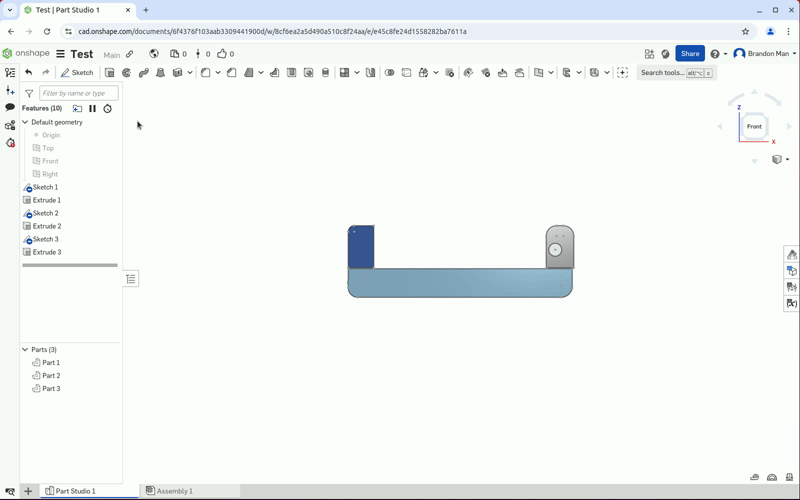
key(shift+7)
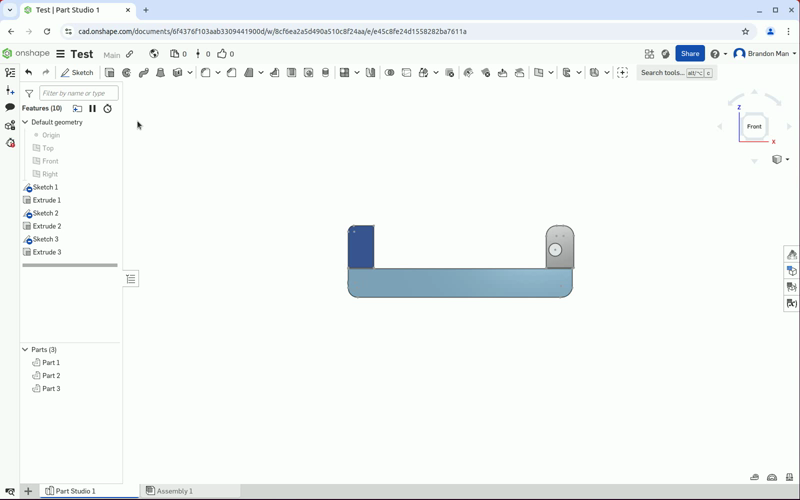
key(left, 2)
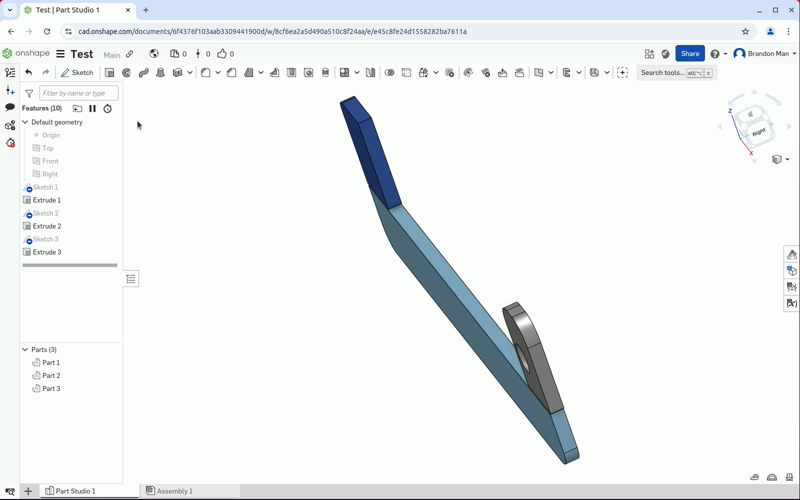
key(down, 2)
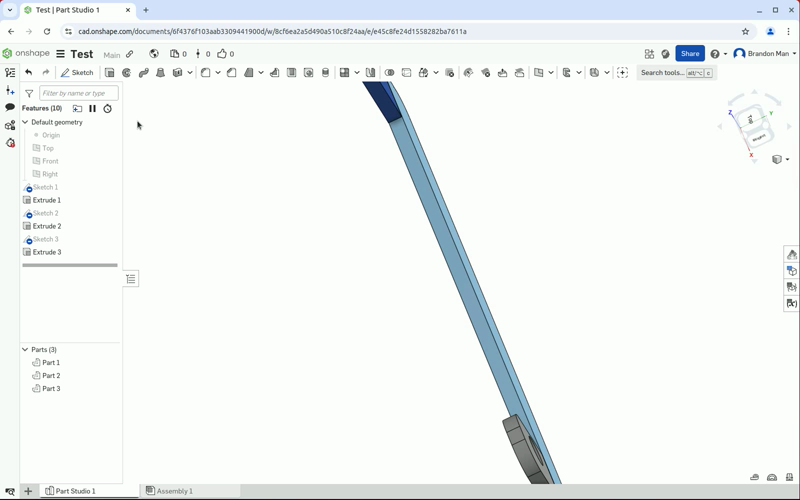
key(up, 2)
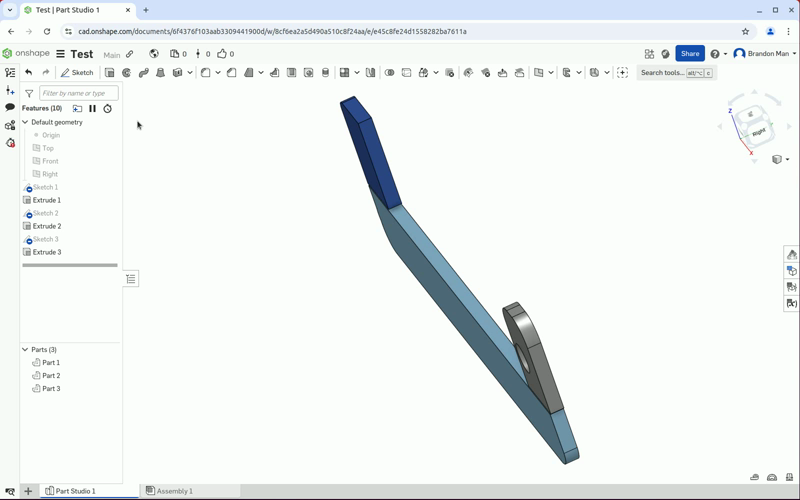
key(right, 2)
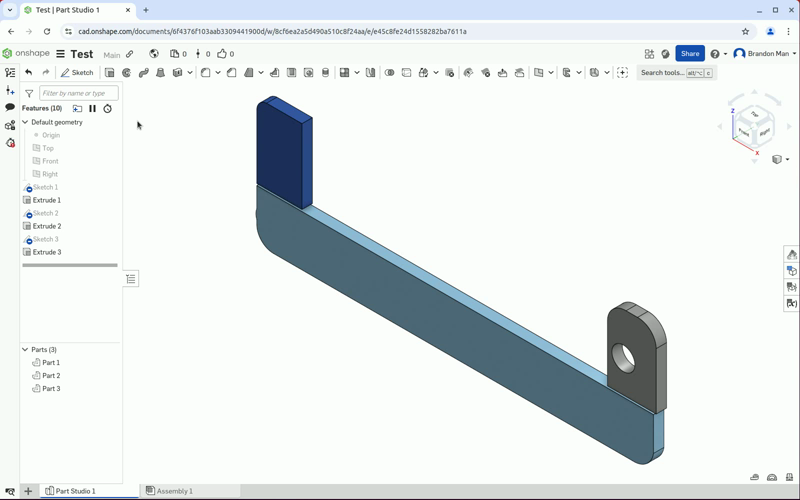
mouse_move(73, 189)
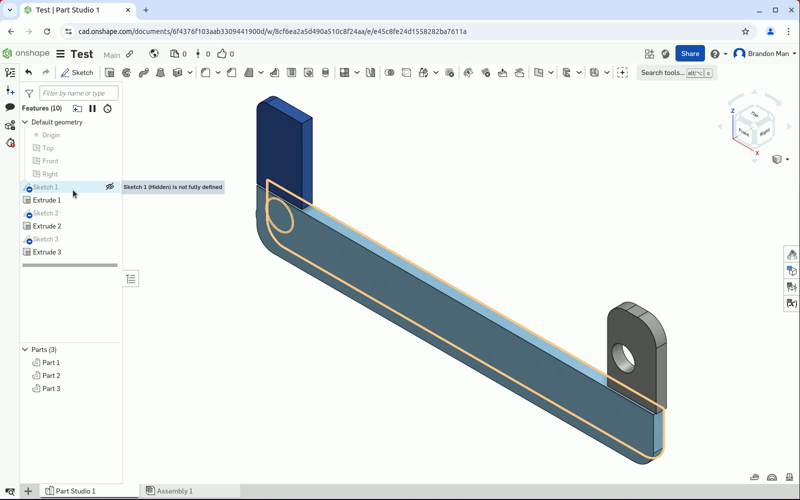
click(73, 189)